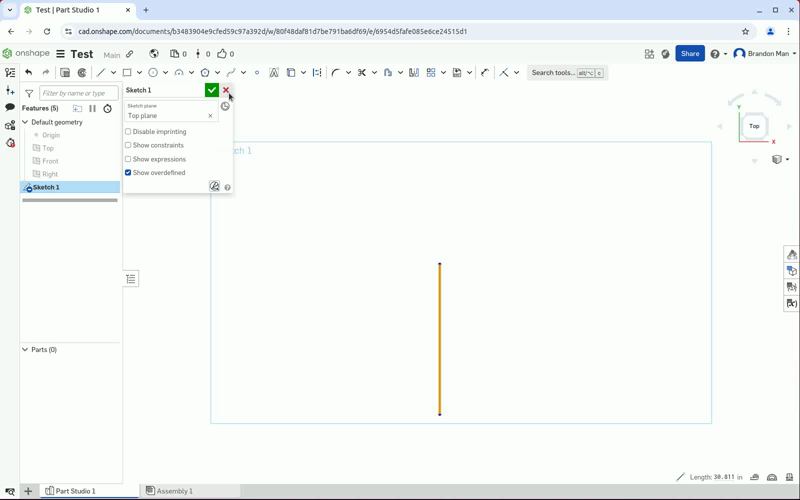
key(shift+h)
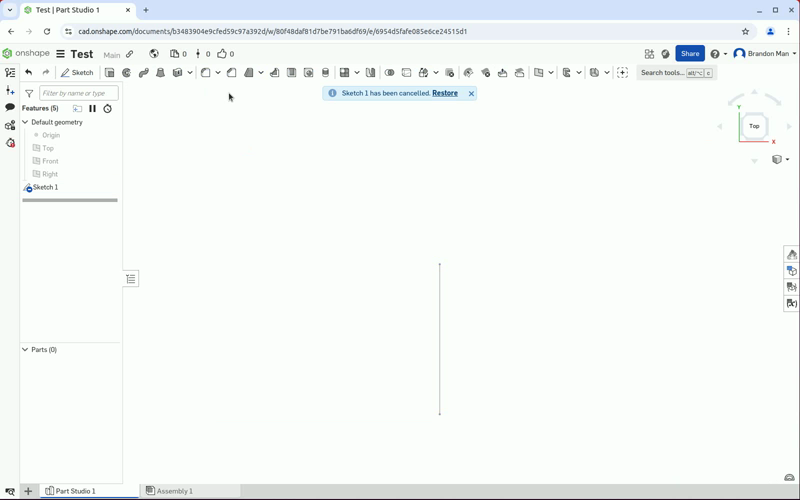
key(shift+s)
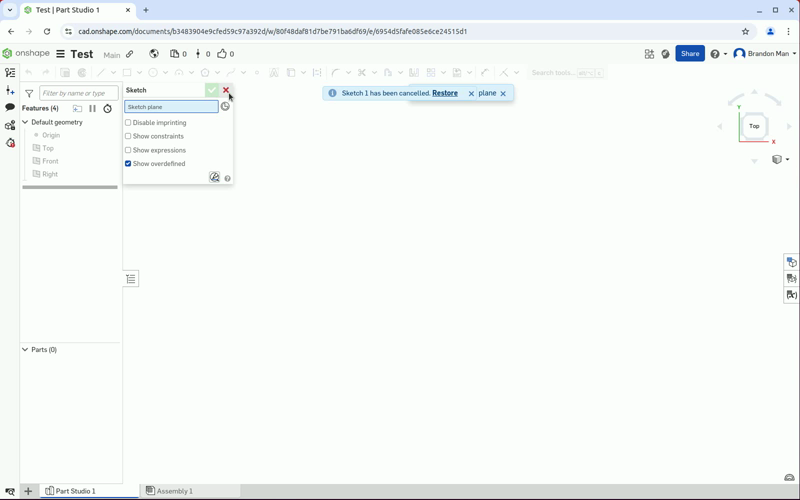
mouse_move(73, 150)
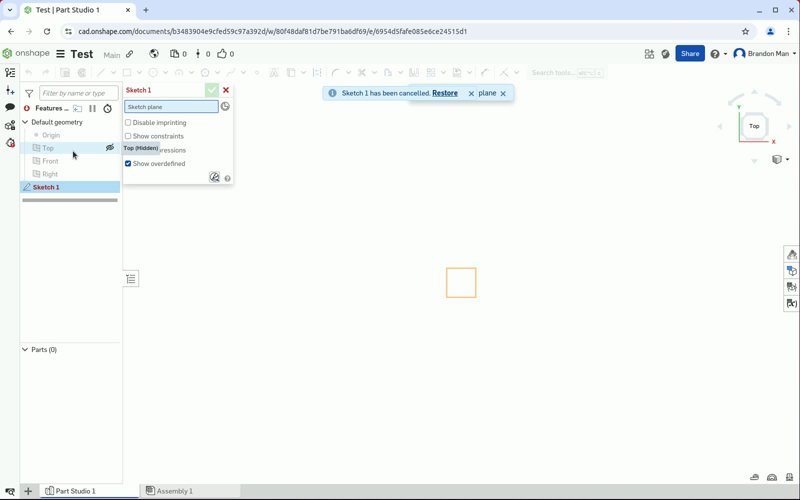
click(73, 150)
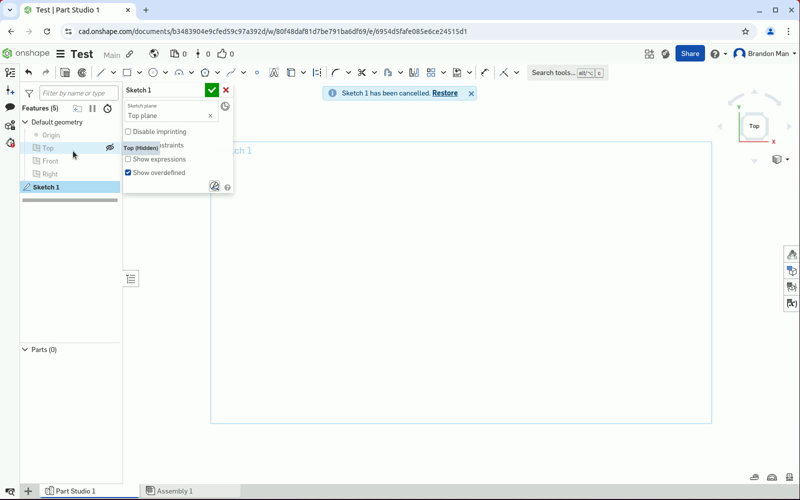
mouse_move(73, 352)
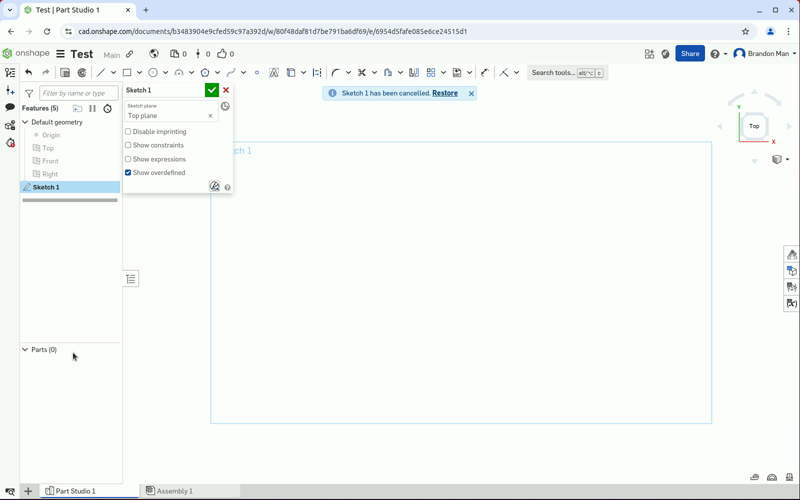
key(y)
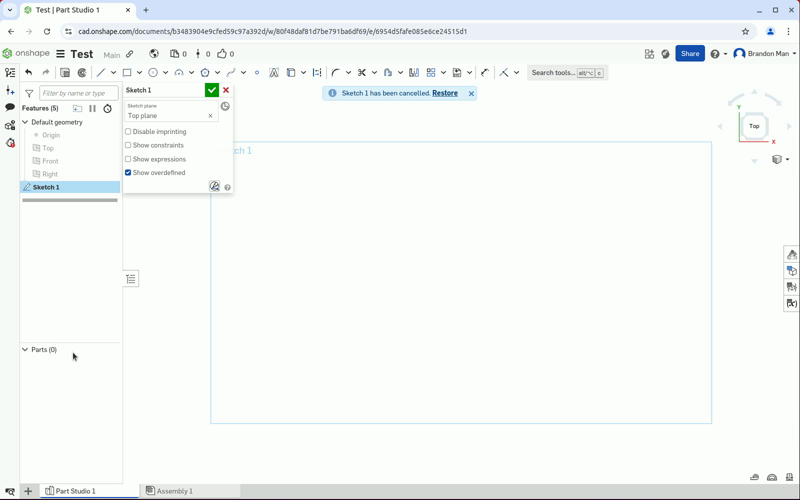
key(c)
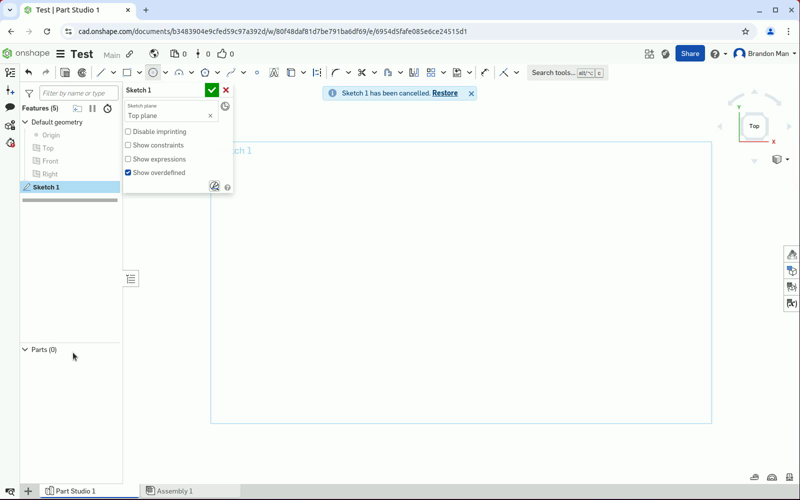
key_down(shift)
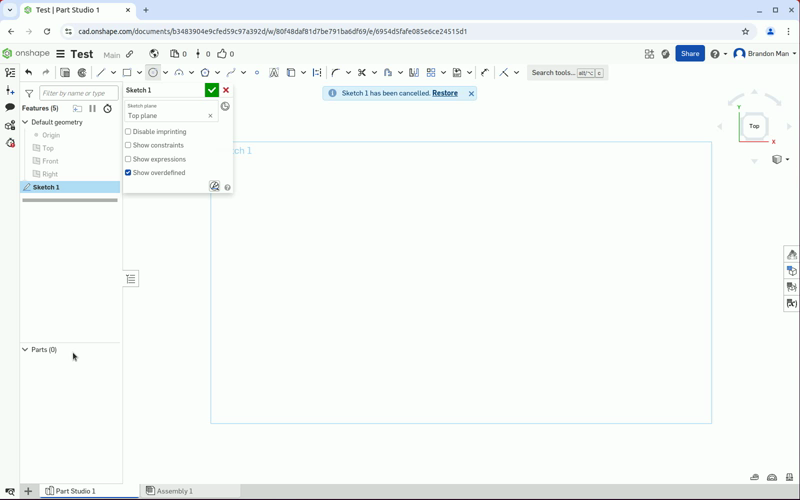
mouse_move(420, 254)
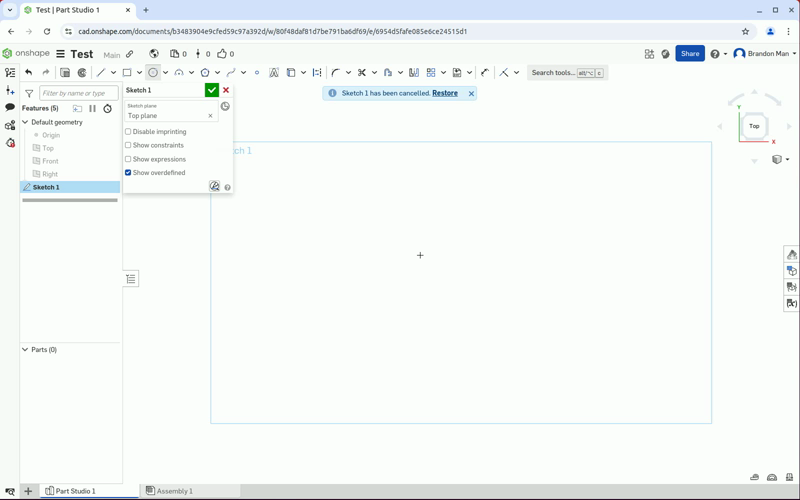
click(420, 254)
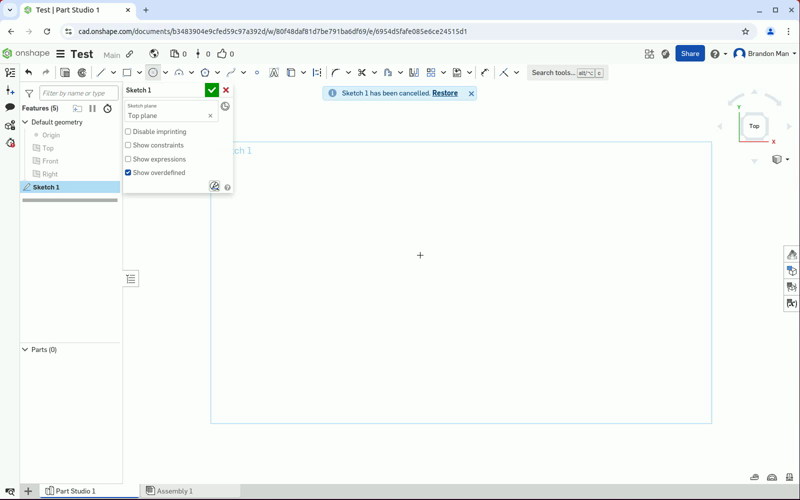
key_up(shift)
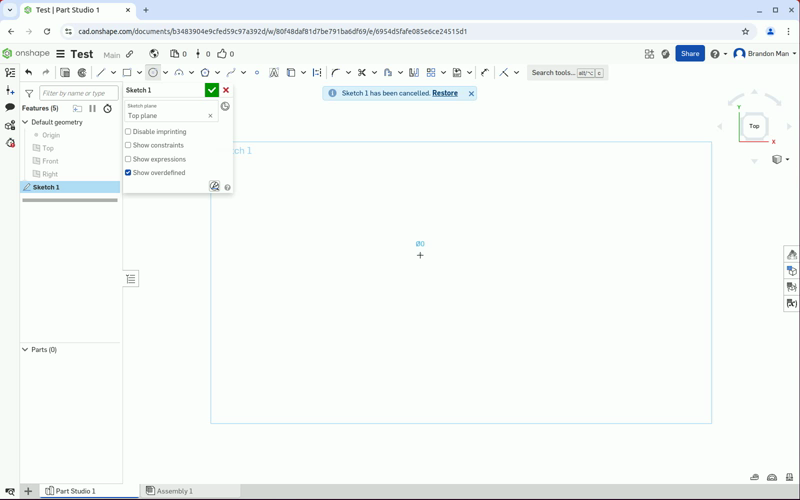
mouse_move(438, 254)
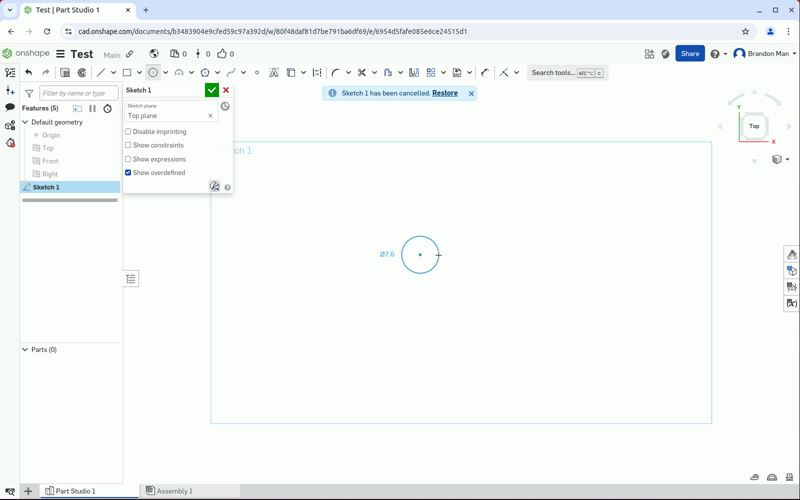
click(438, 254)
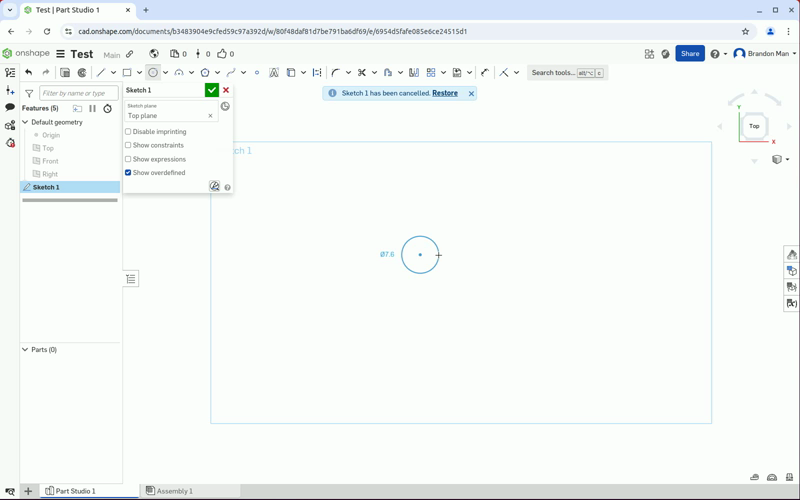
key(esc)
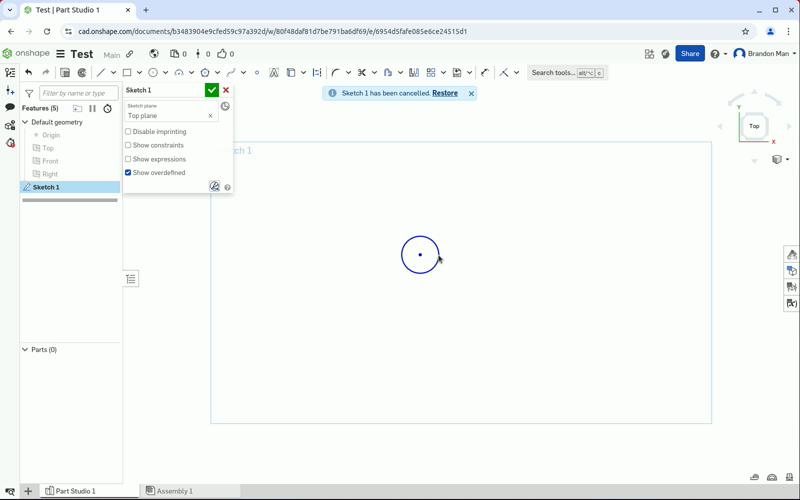
key(c)
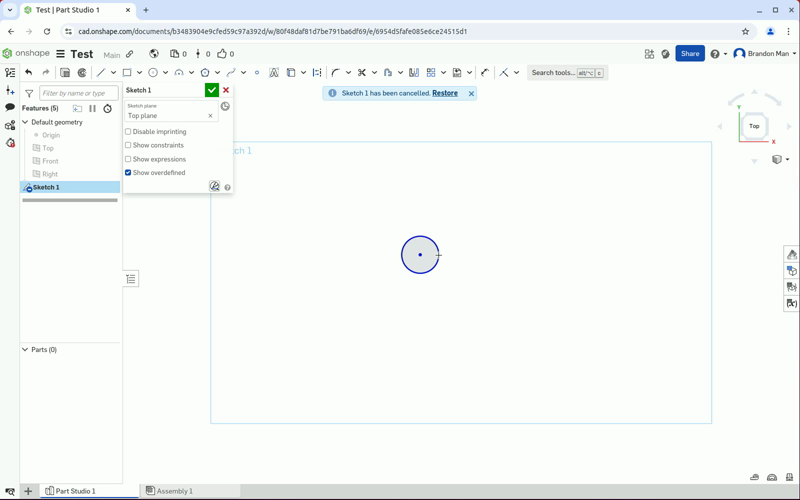
key_down(shift)
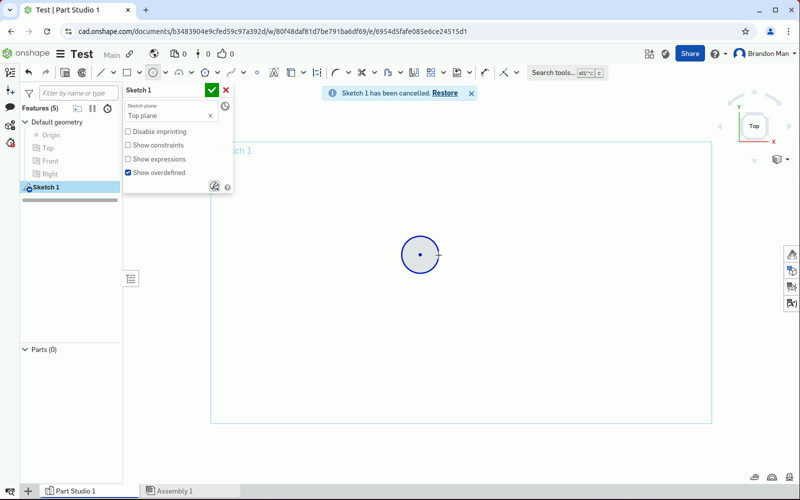
mouse_move(420, 254)
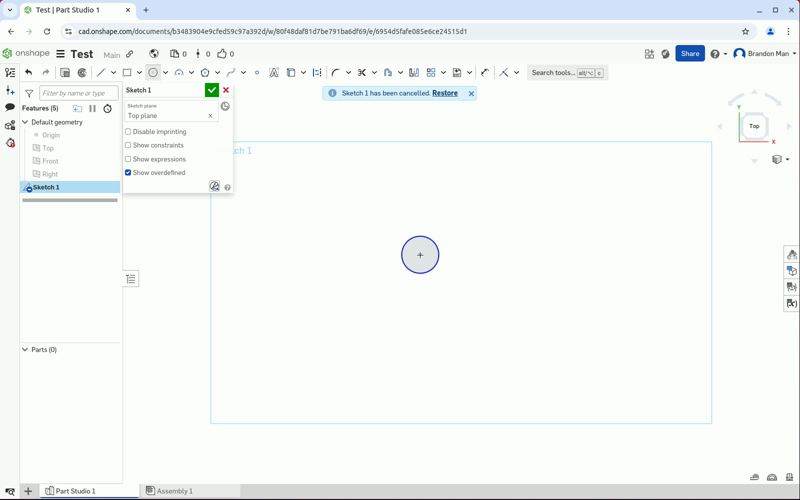
click(420, 254)
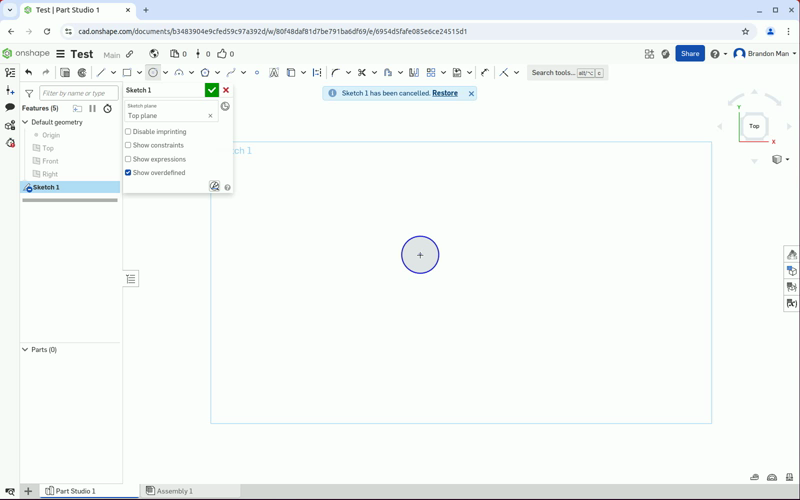
key_up(shift)
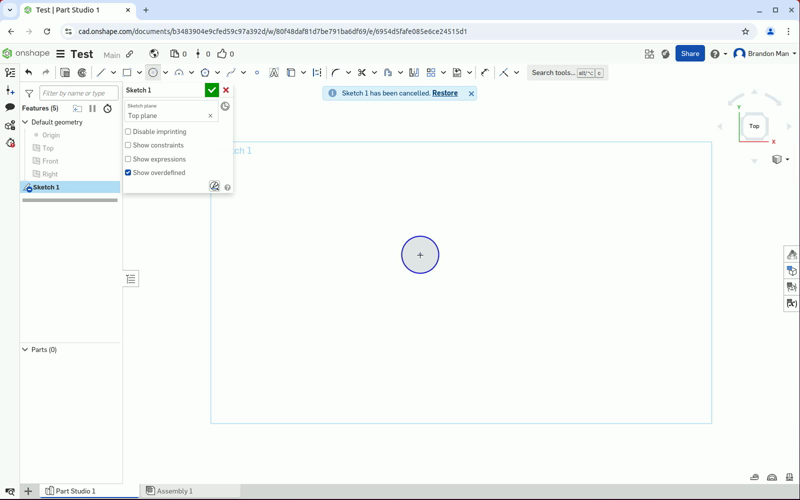
mouse_move(431, 254)
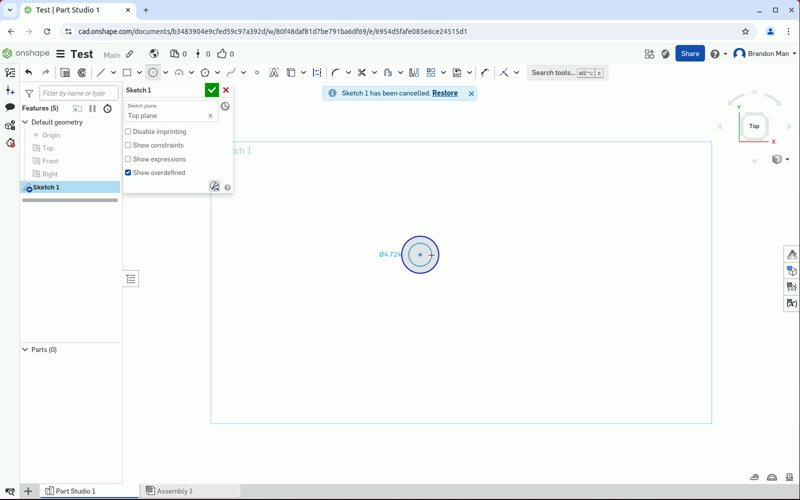
click(431, 254)
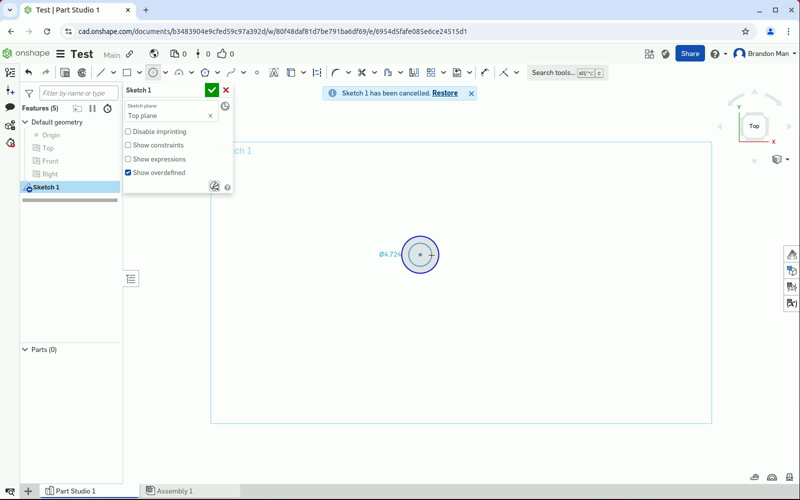
key(esc)
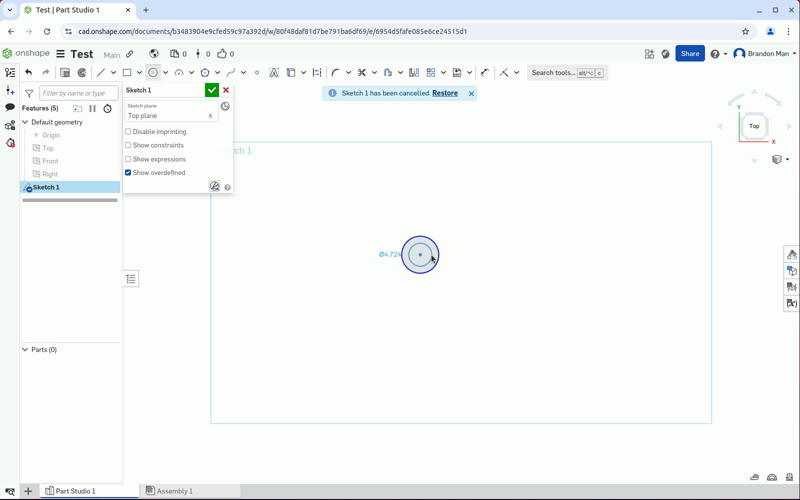
mouse_move(408, 251)
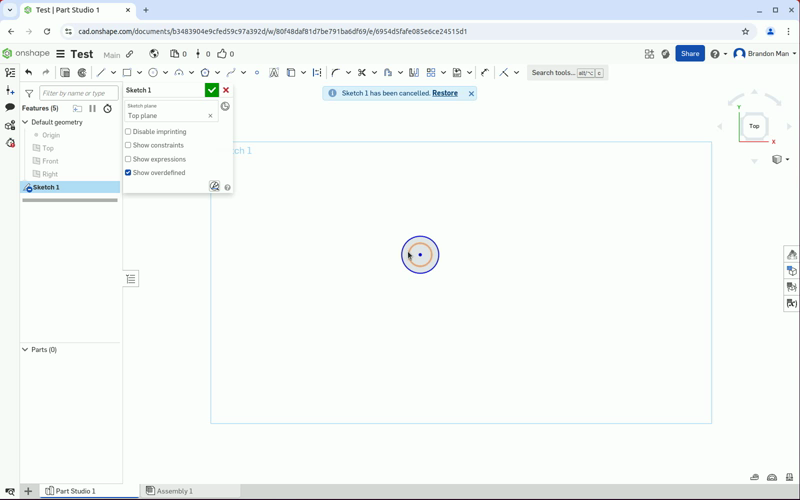
scroll(6)
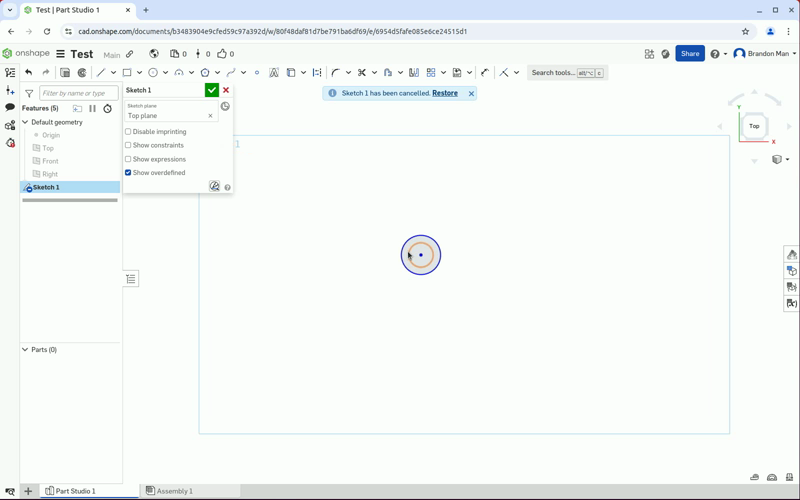
scroll(6)
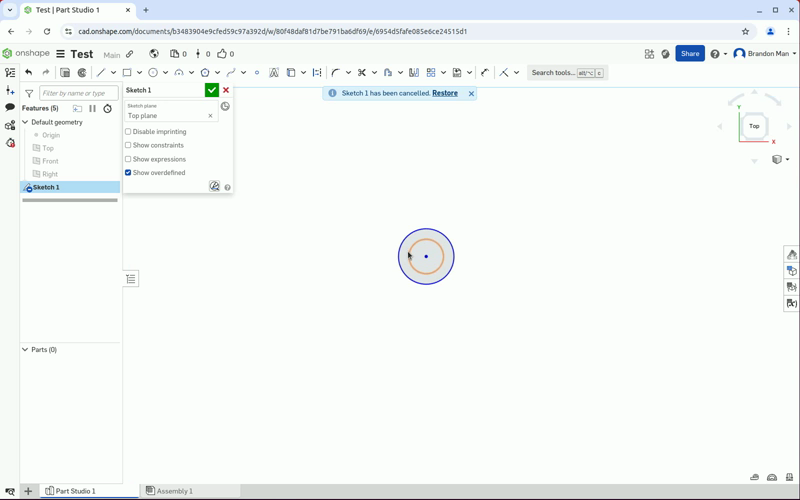
scroll(6)
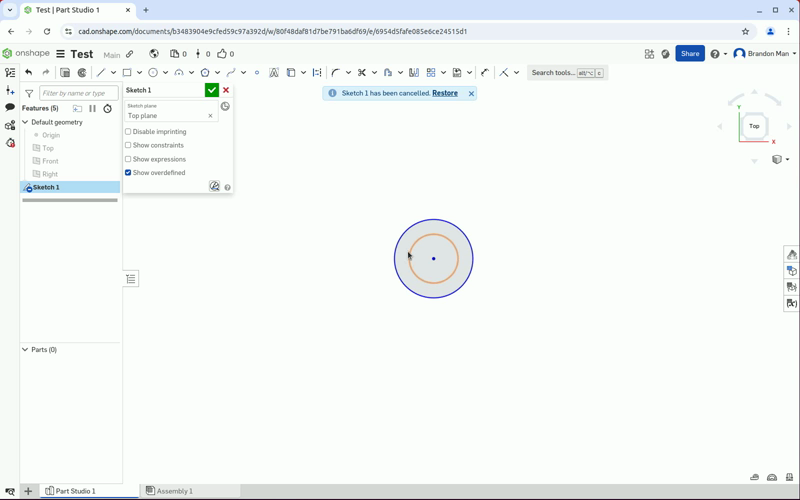
scroll(6)
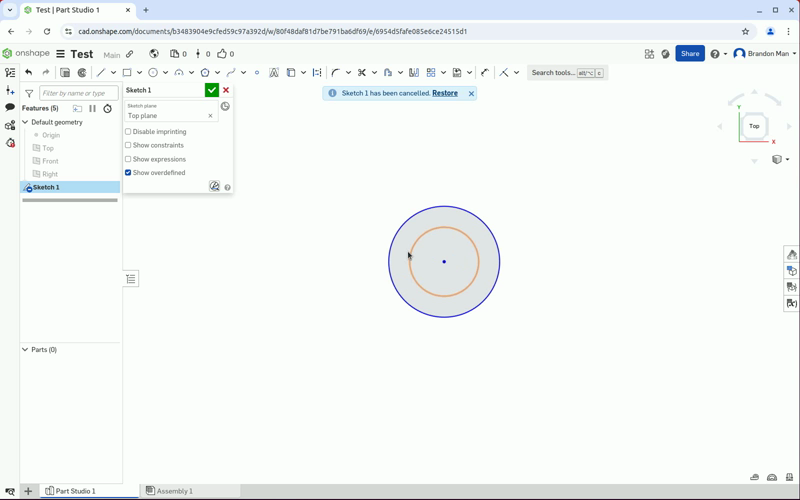
scroll(6)
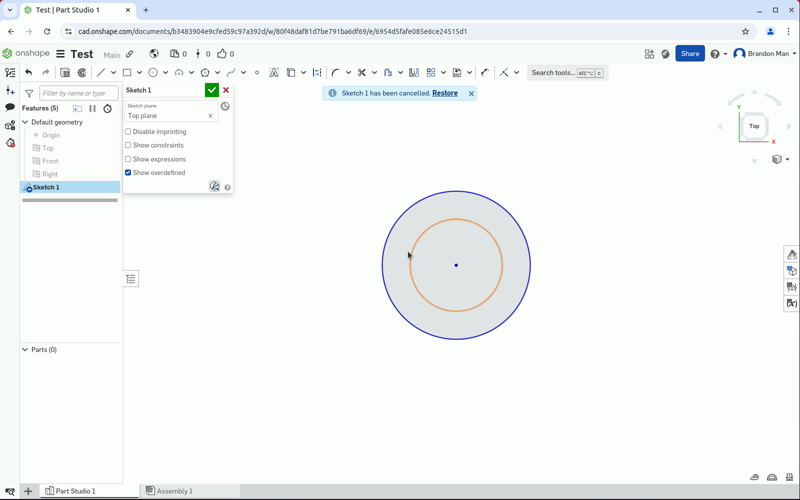
scroll(6)
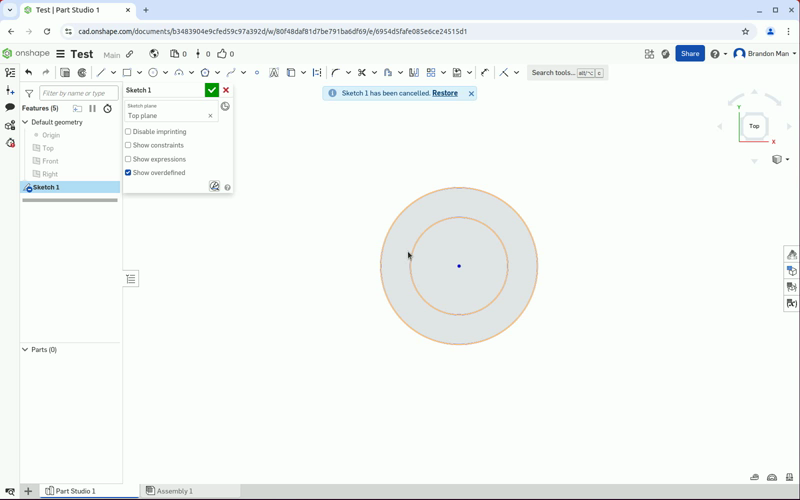
scroll(6)
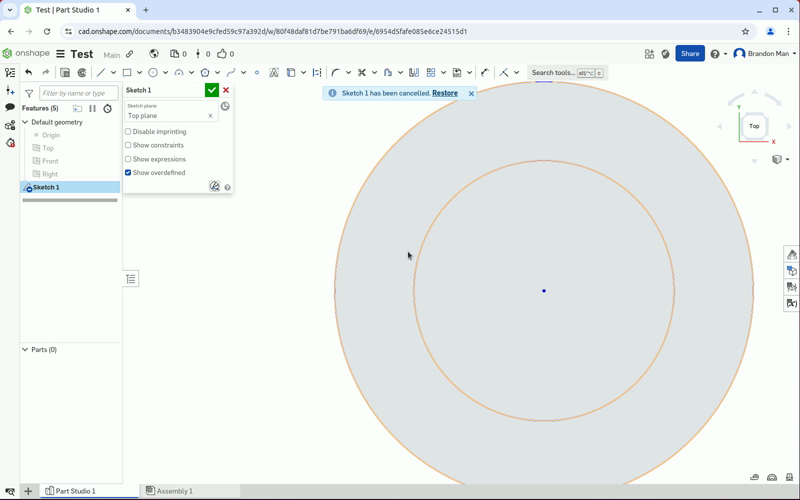
click(408, 251)
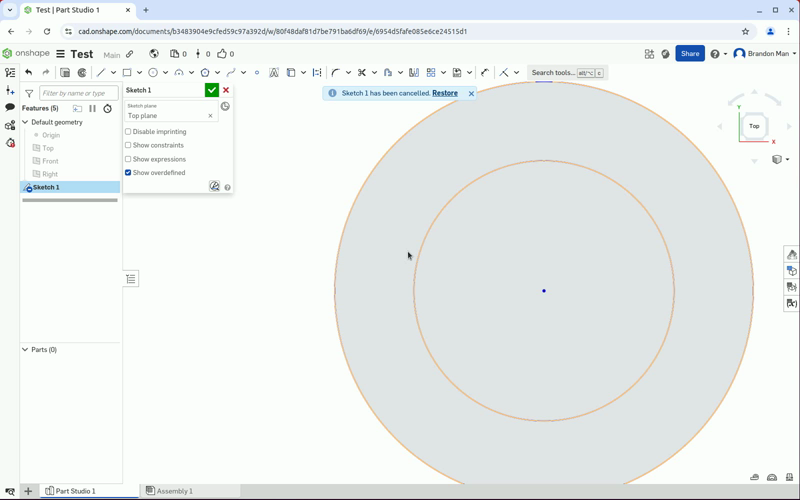
scroll(-6)
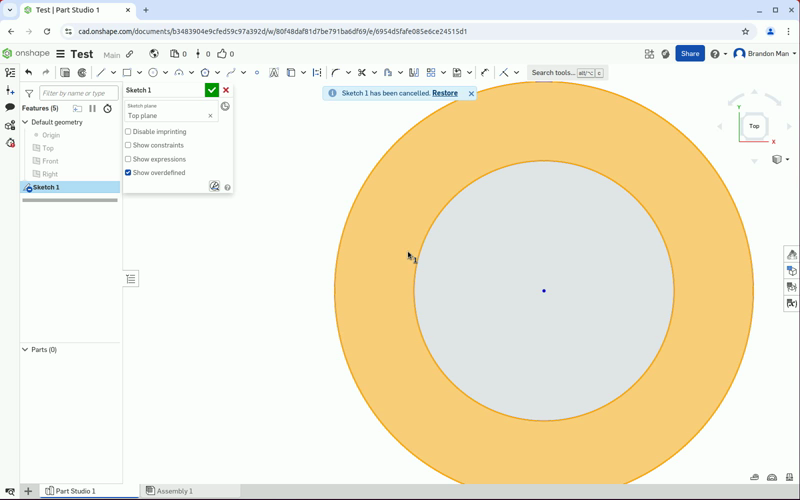
scroll(-6)
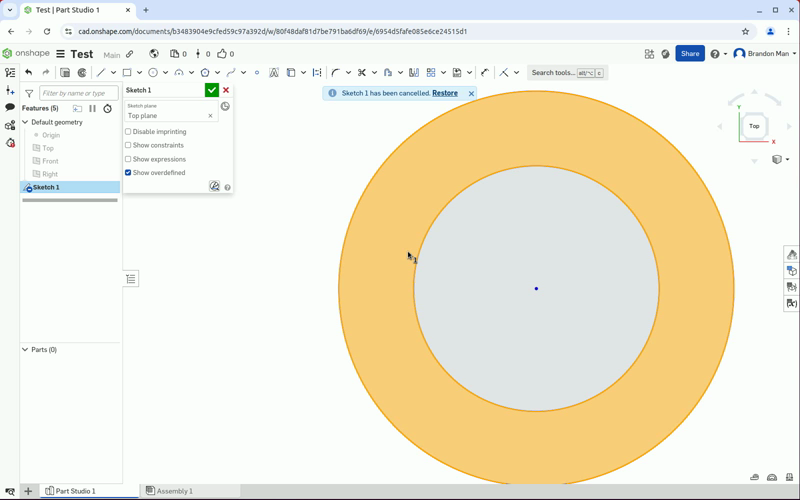
scroll(-6)
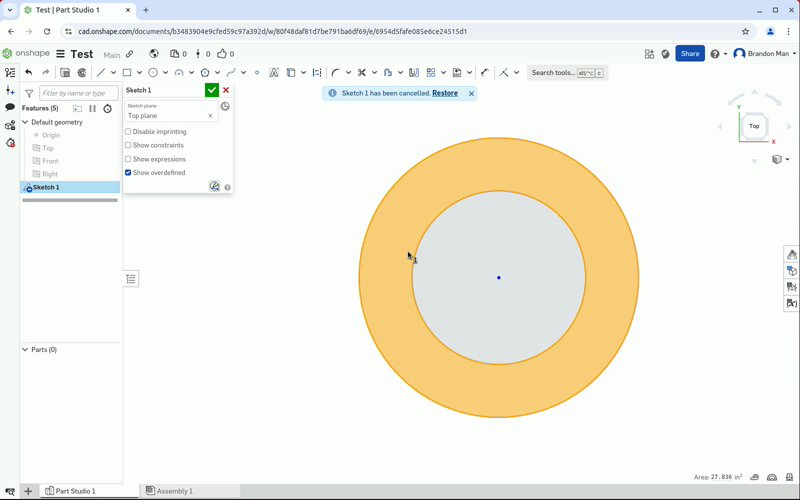
scroll(-6)
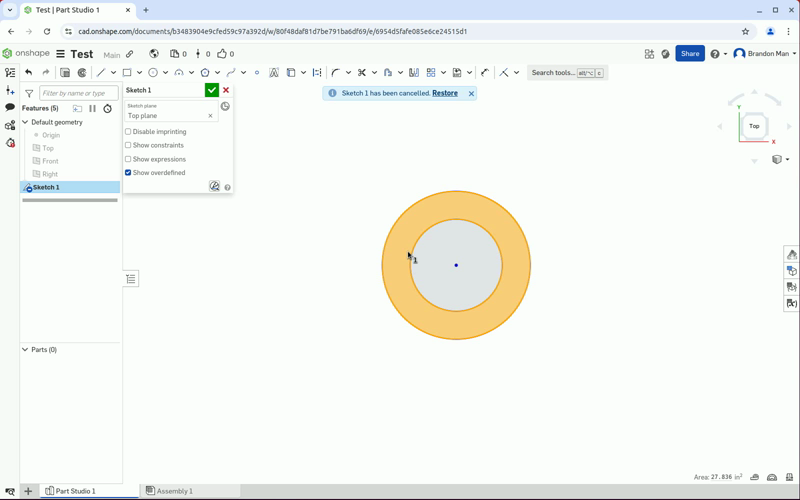
scroll(-6)
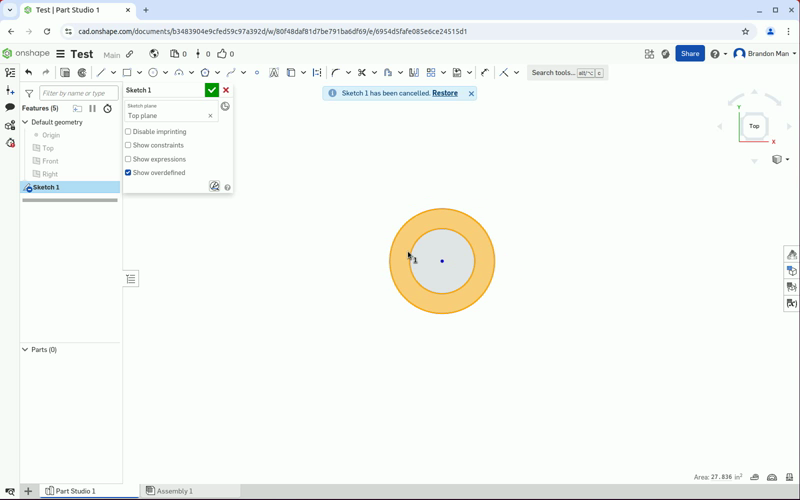
scroll(-6)
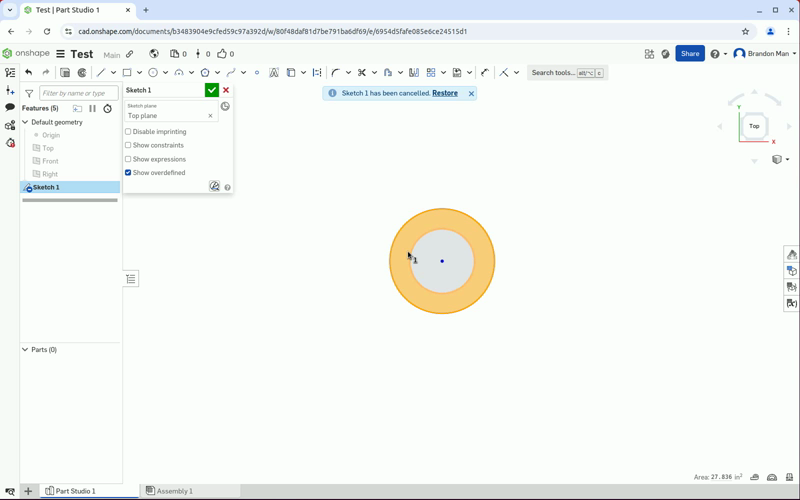
scroll(-6)
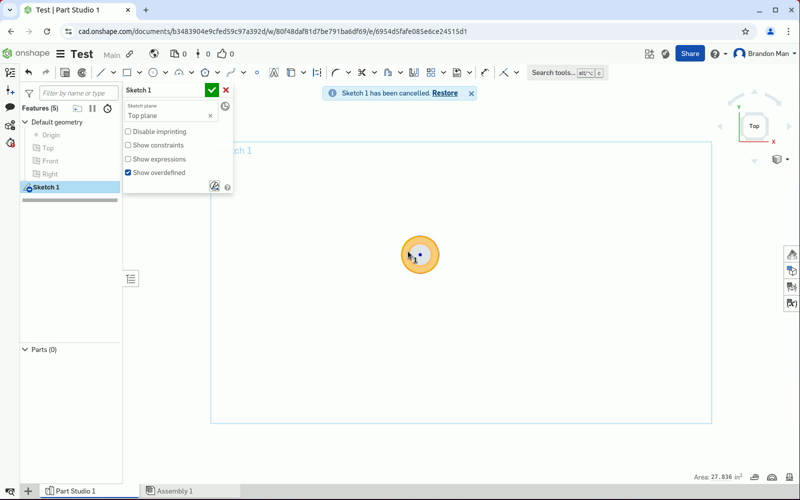
mouse_move(73, 352)
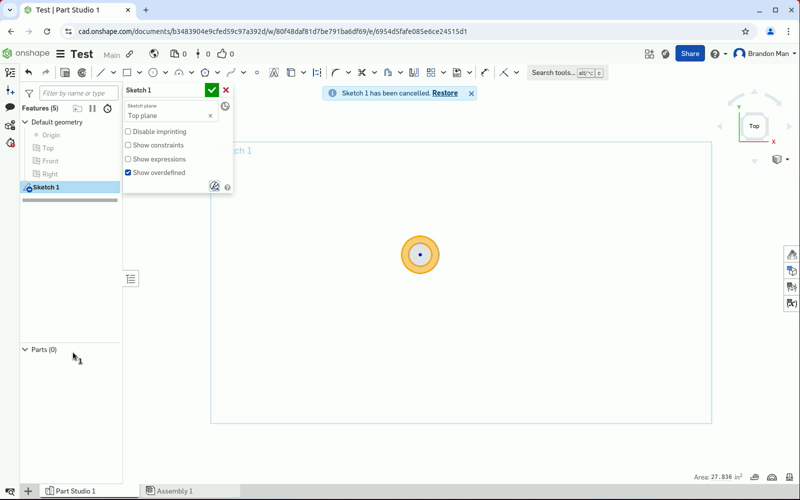
key(shift+y)
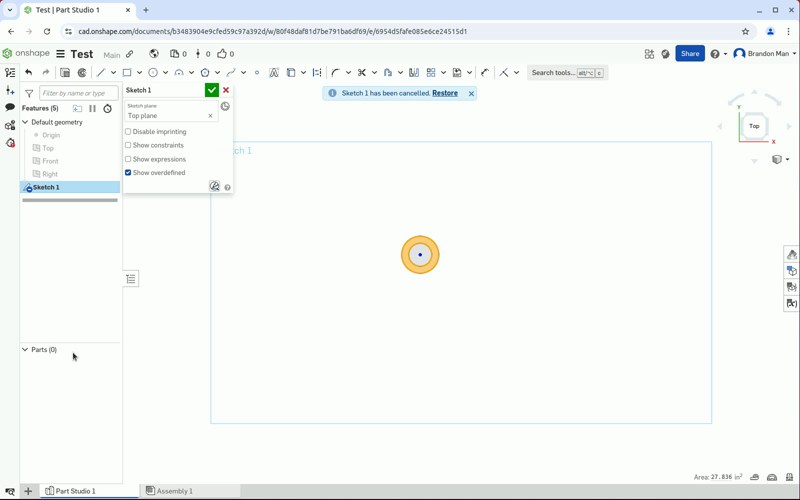
key(shift+e)
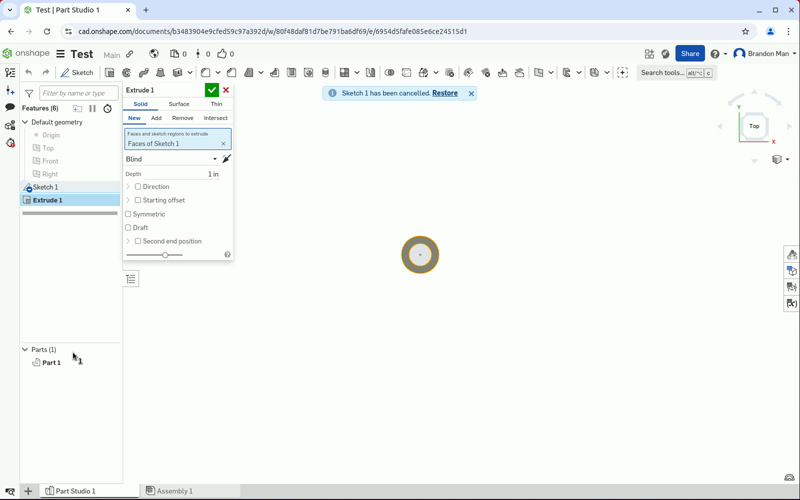
mouse_move(143, 106)
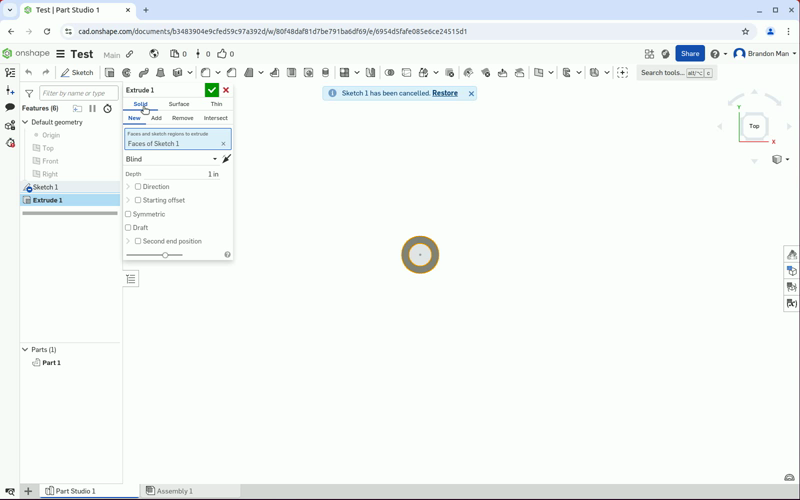
click(143, 106)
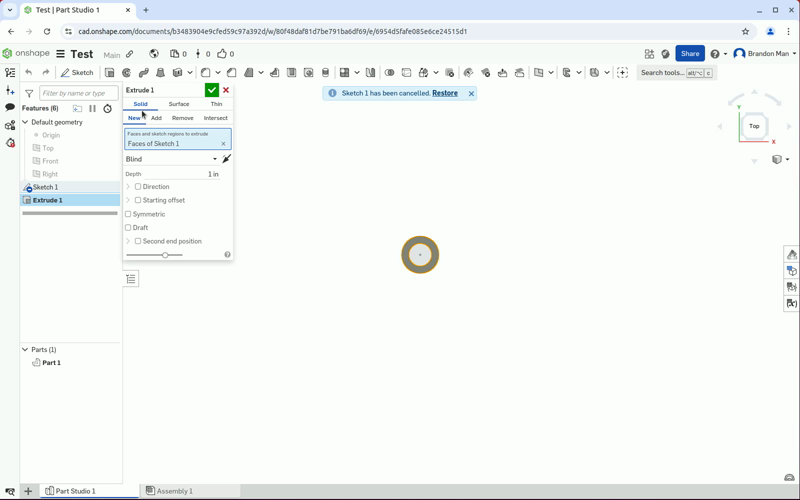
mouse_move(137, 120)
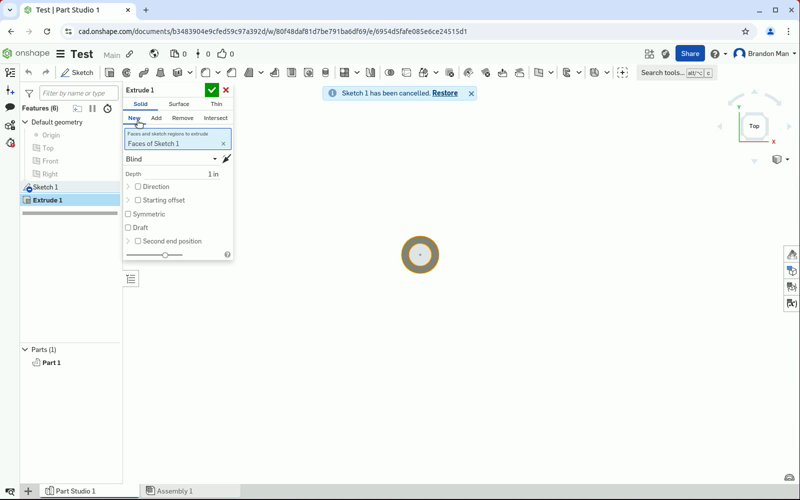
click(137, 120)
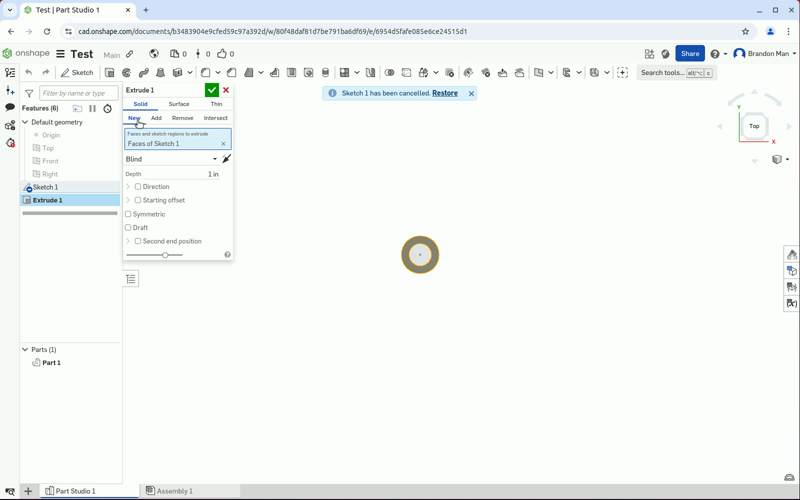
key(tab, 4)
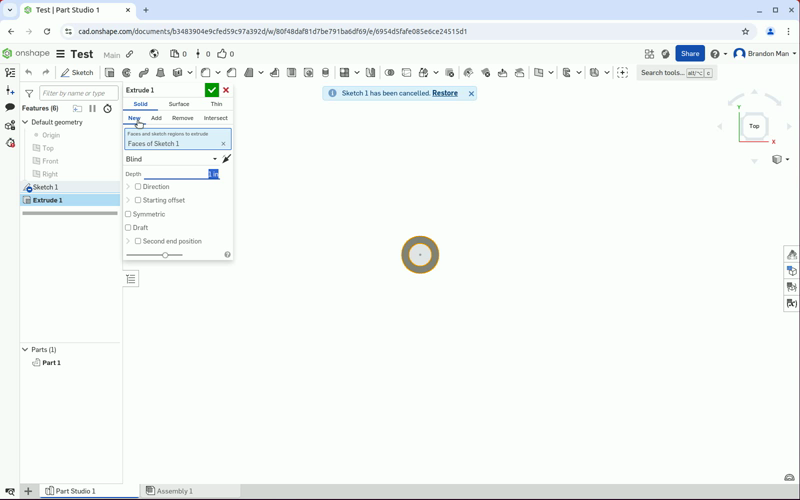
text(5.778)
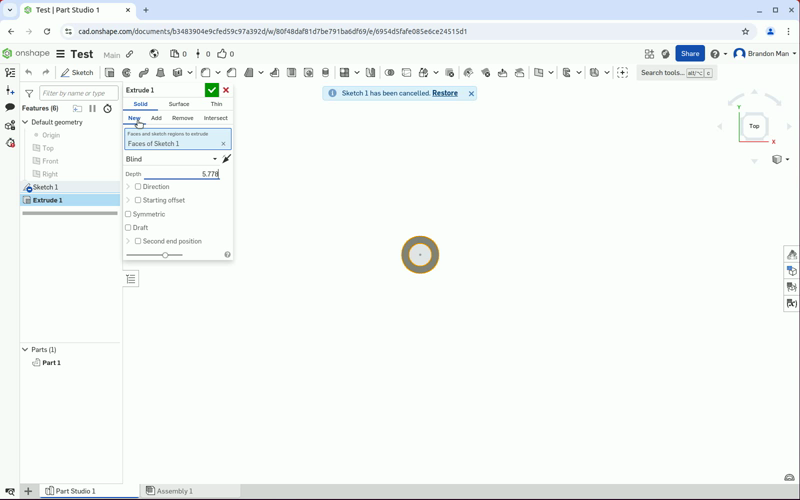
key(tab, 3)
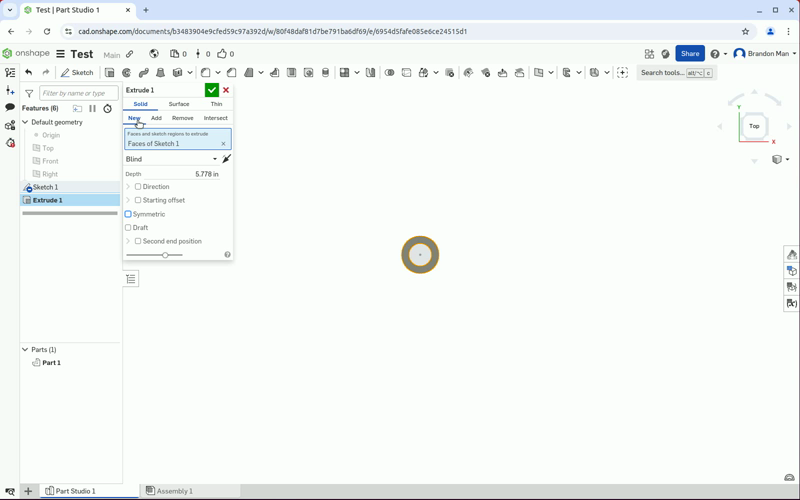
key(space)
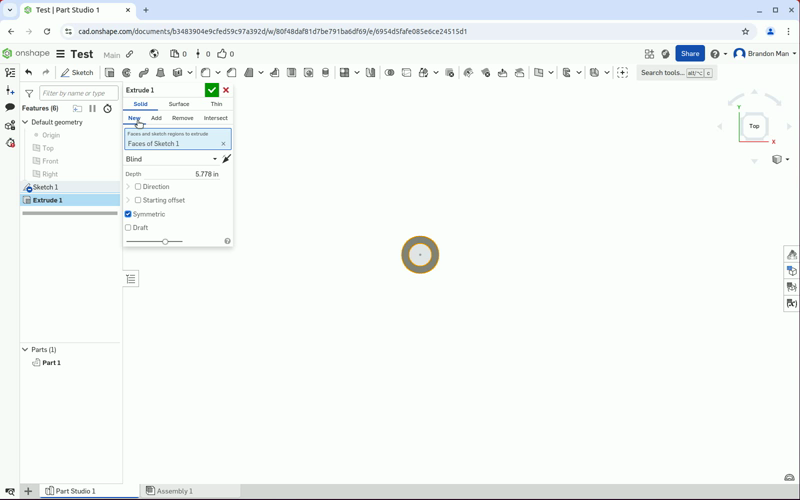
key(enter)
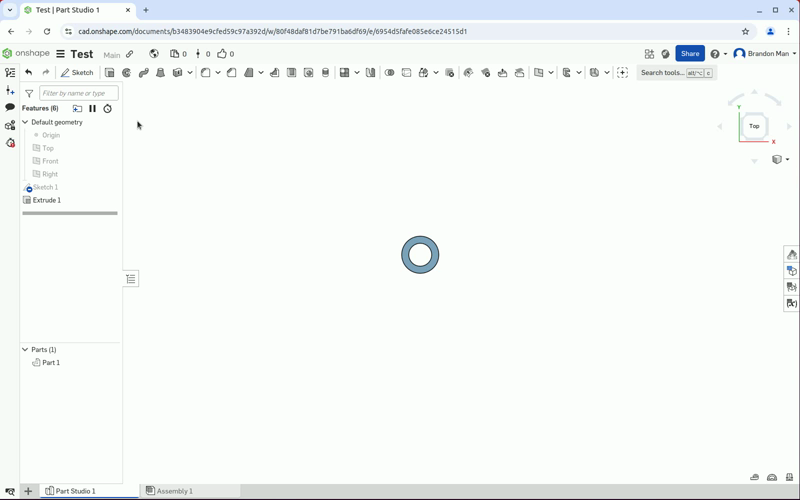
key(shift+h)
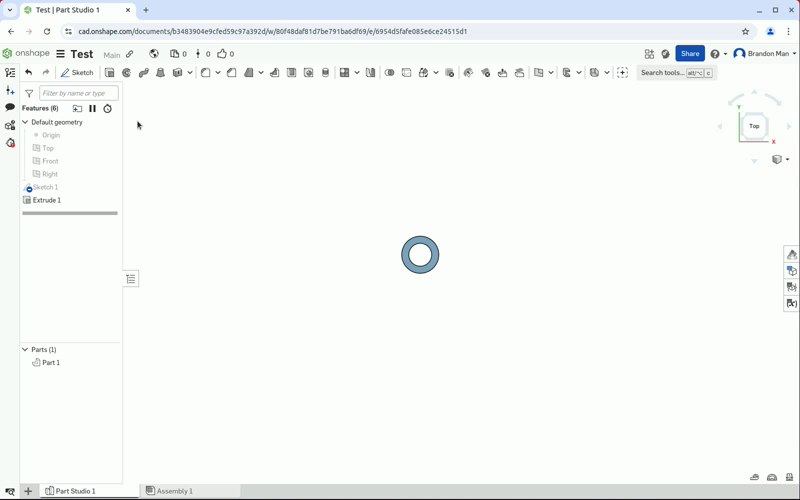
key(shift+h)
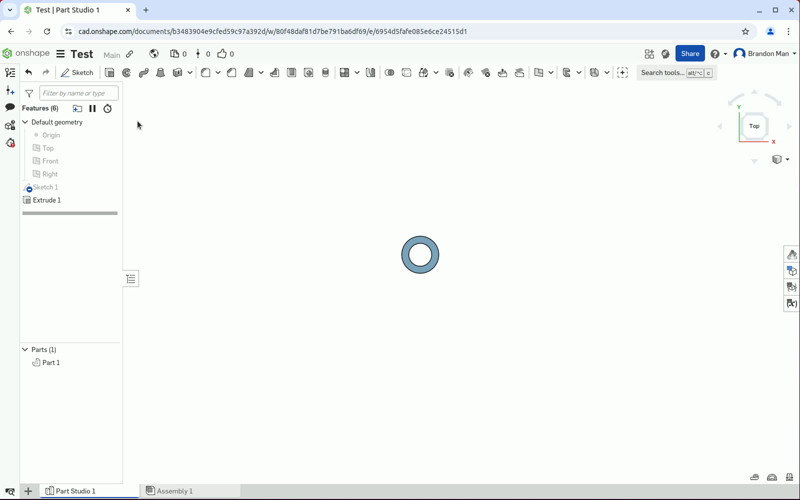
mouse_move(73, 189)
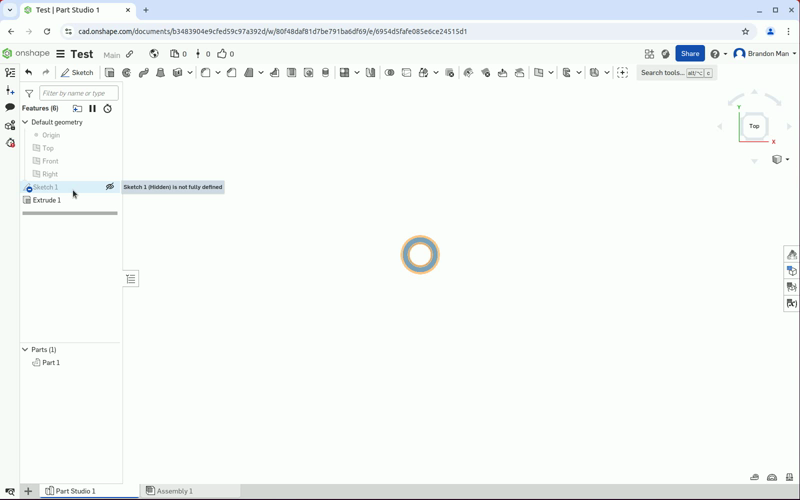
click(73, 189)
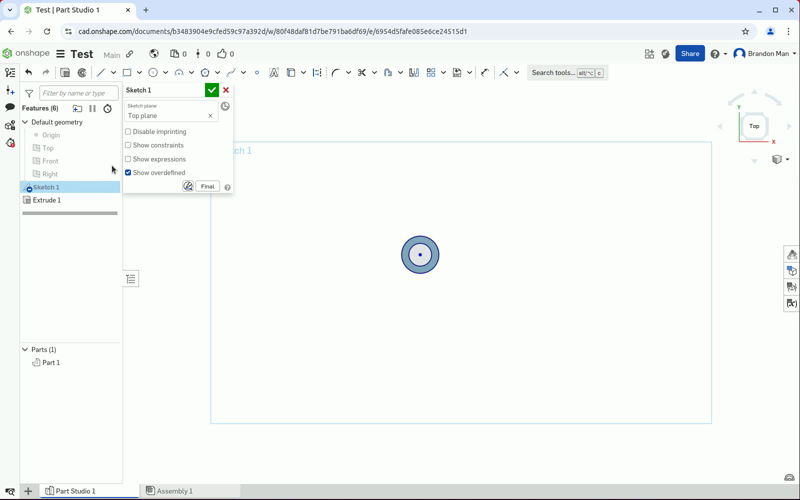
mouse_move(229, 92)
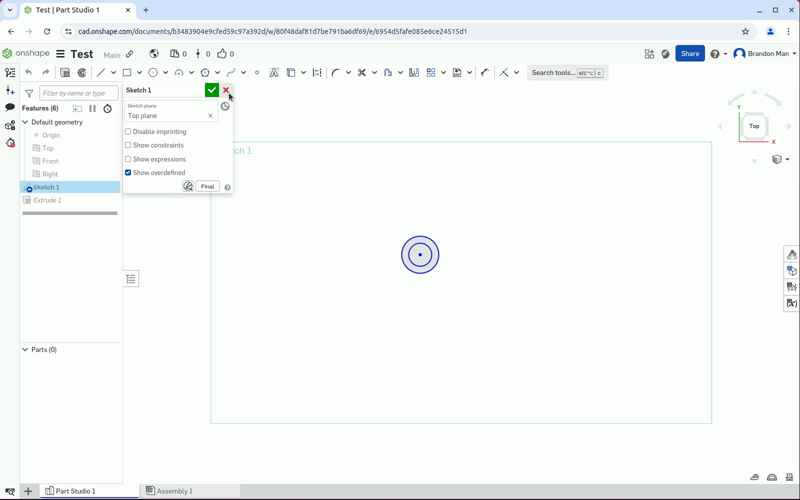
click(229, 92)
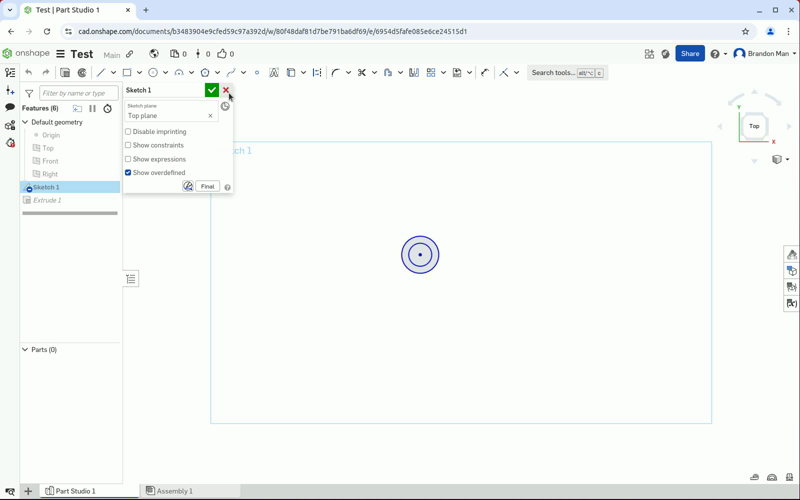
key(shift+s)
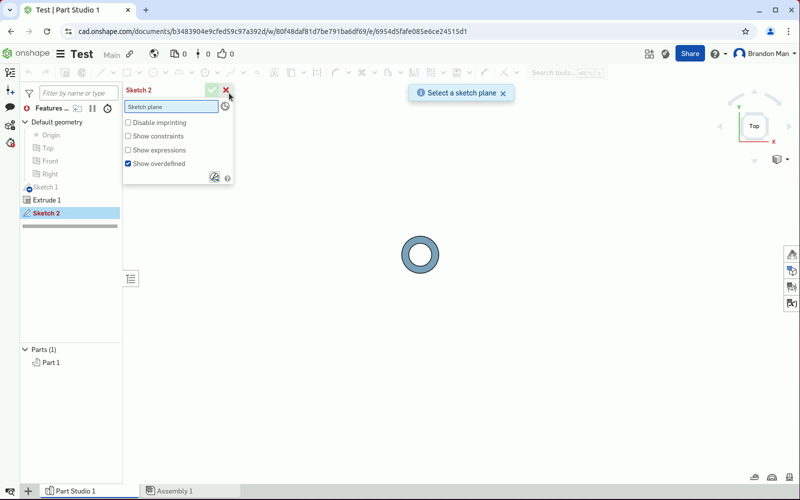
mouse_move(73, 150)
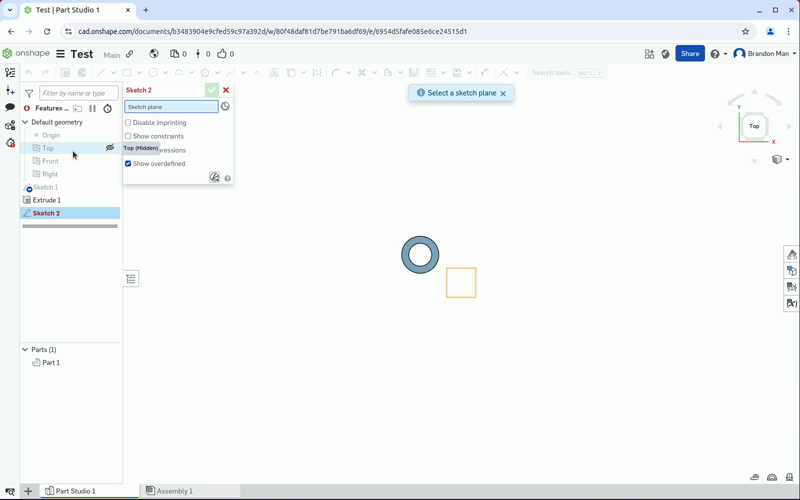
click(73, 150)
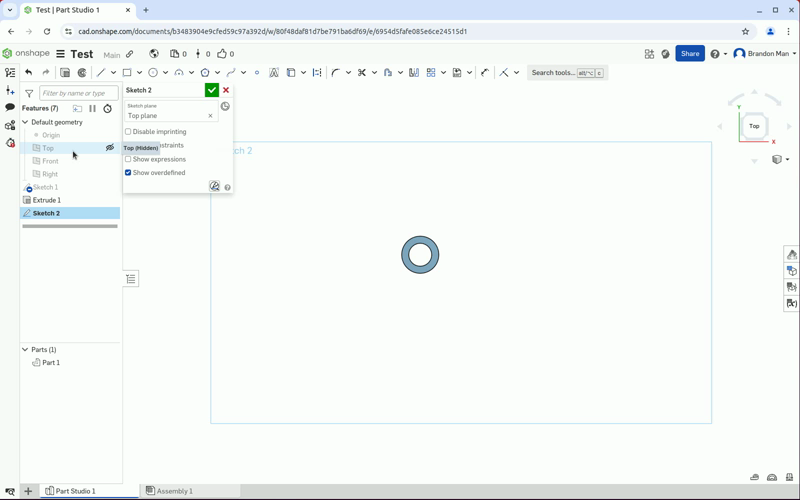
mouse_move(73, 352)
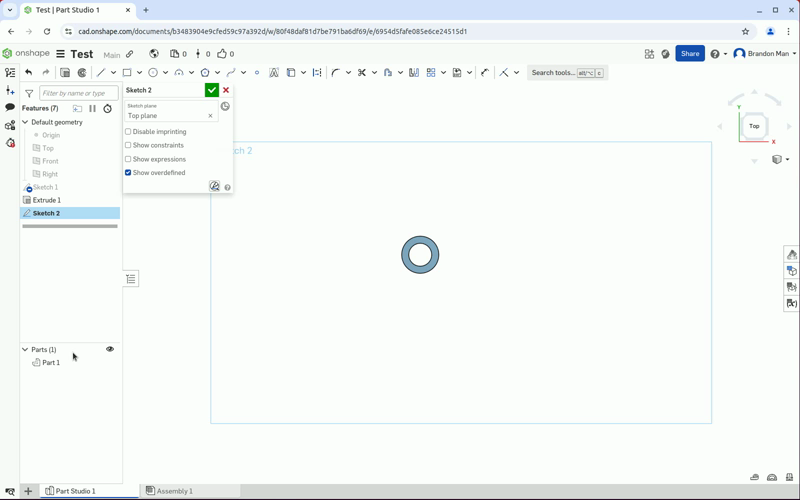
key(y)
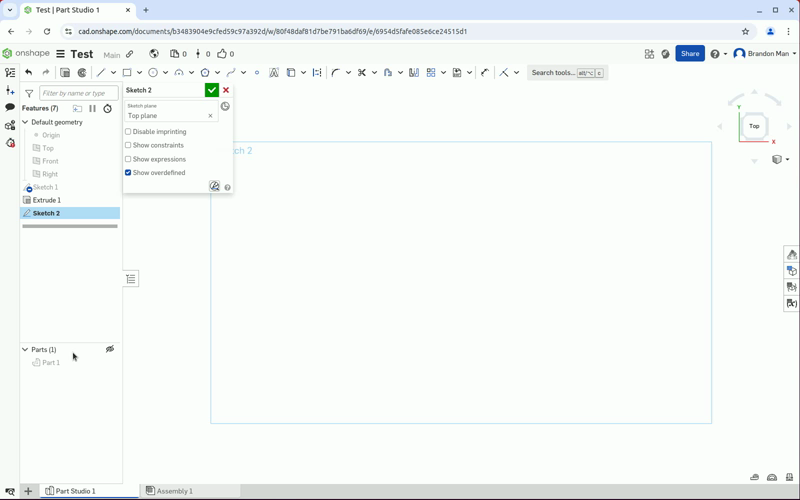
key(a)
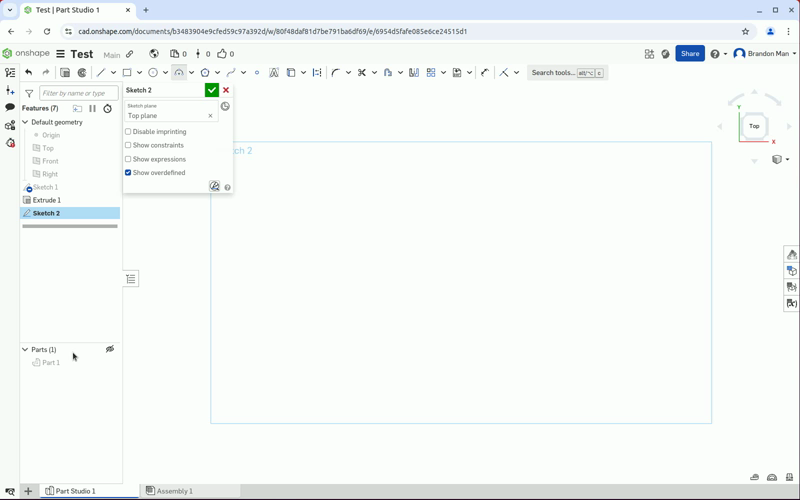
key_down(shift)
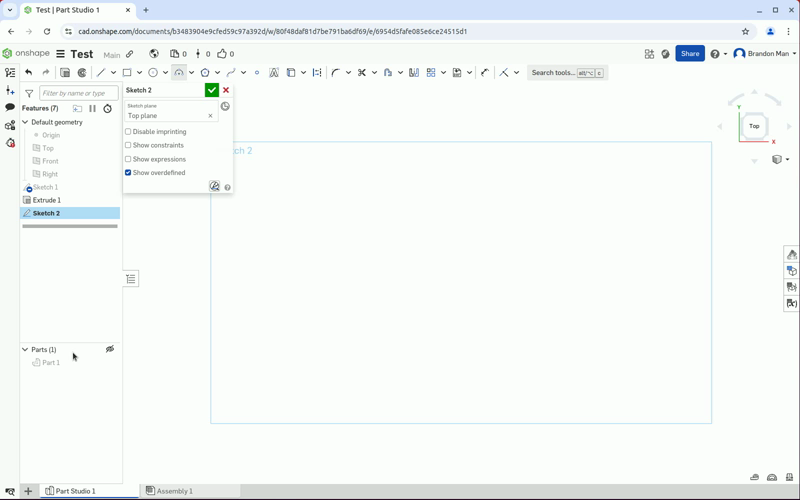
mouse_move(368, 232)
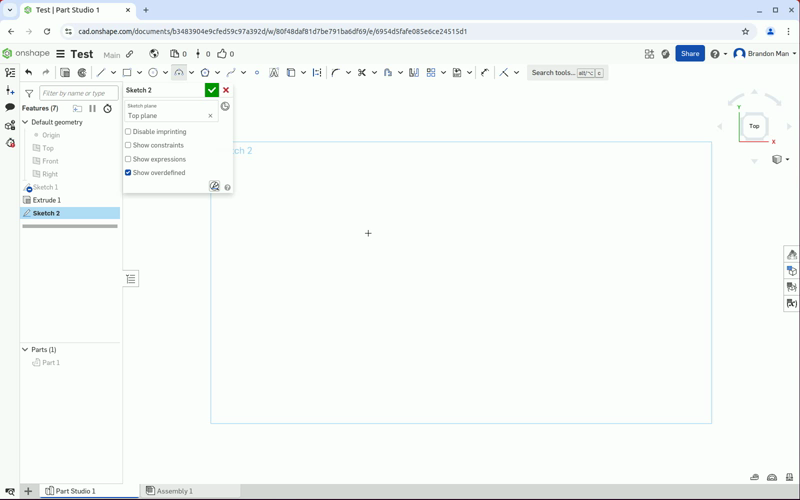
click(368, 232)
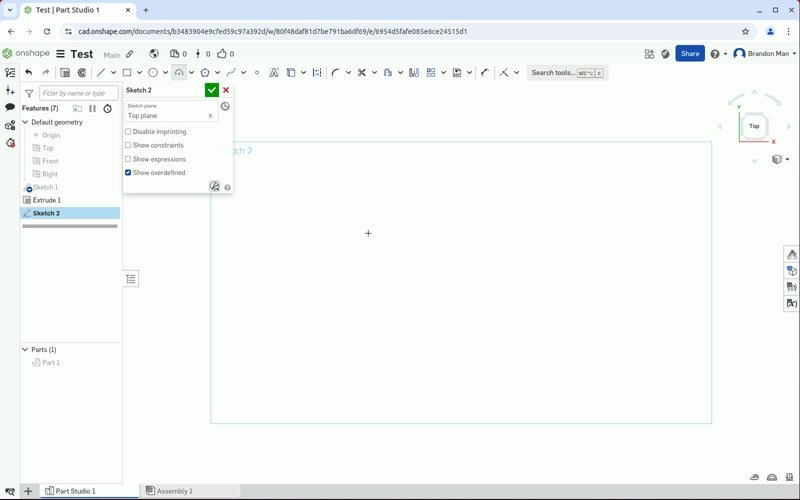
key_up(shift)
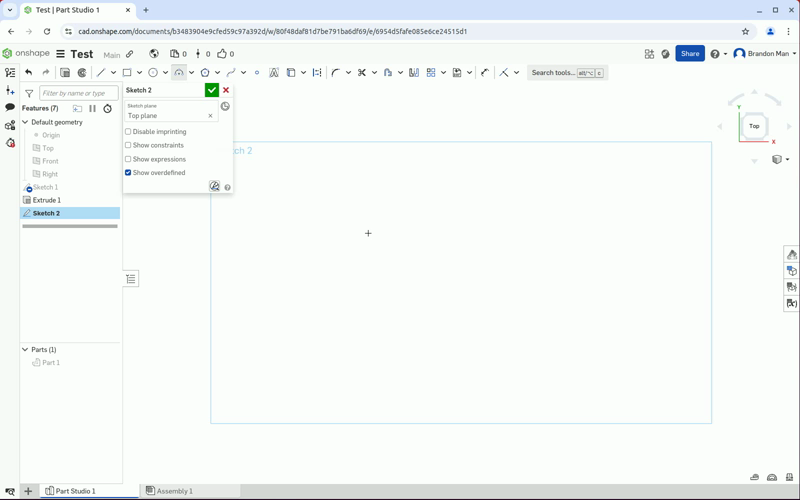
key_down(shift)
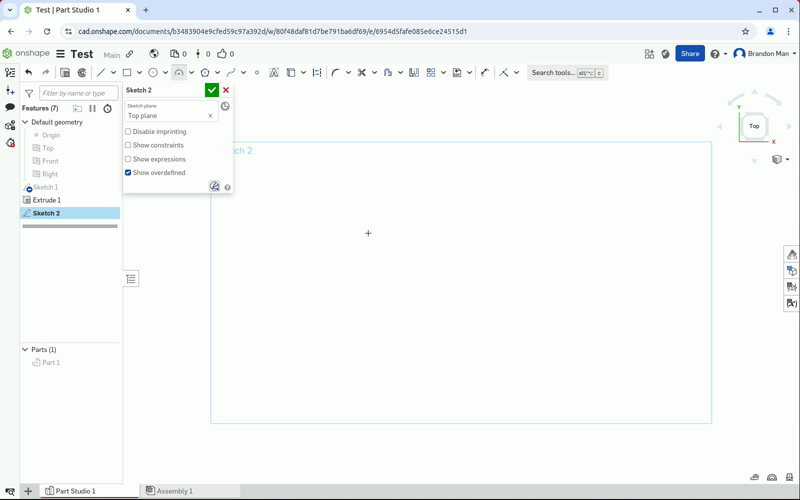
mouse_move(387, 271)
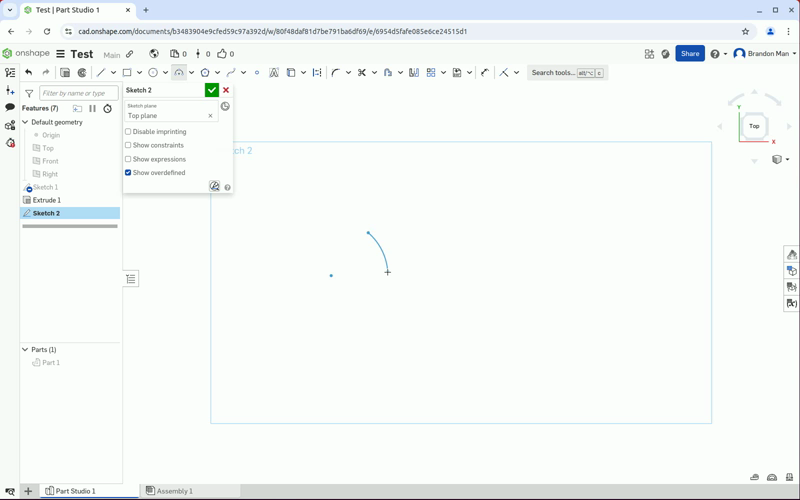
click(387, 271)
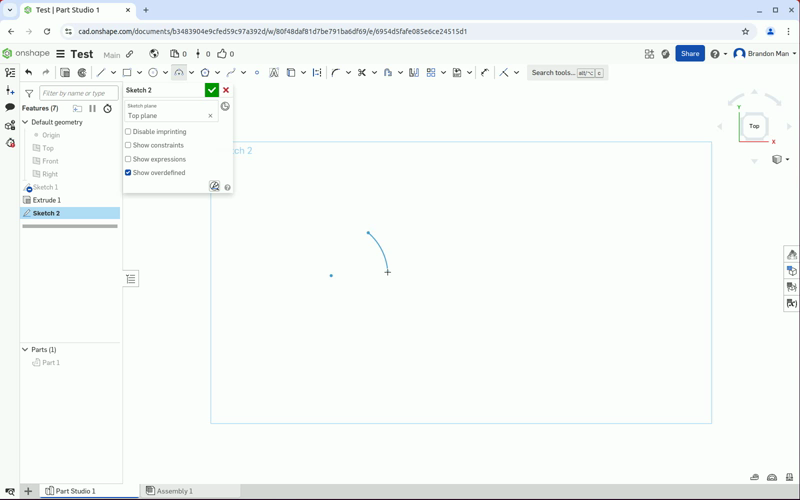
mouse_move(392, 244)
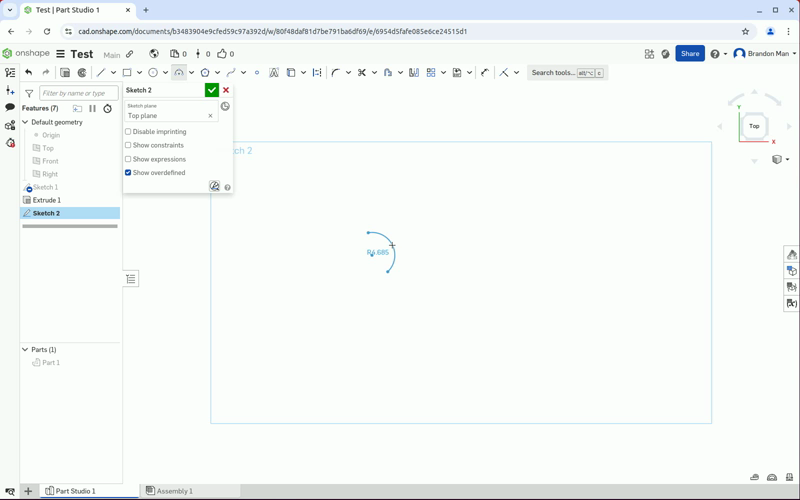
click(392, 244)
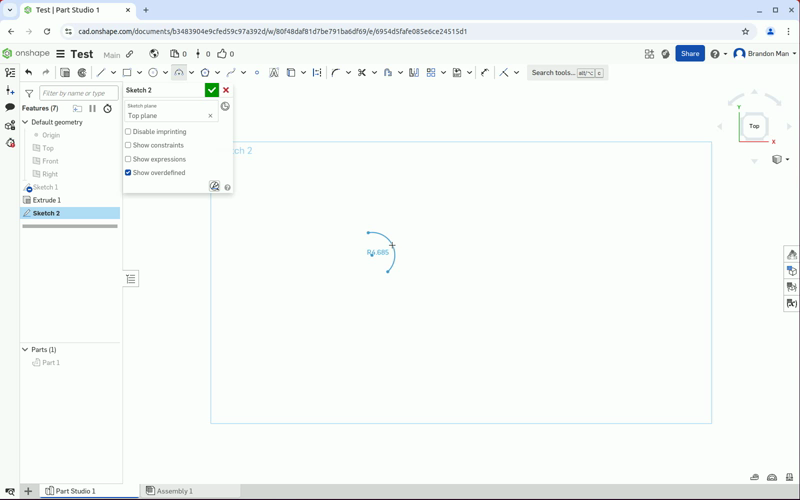
key_up(shift)
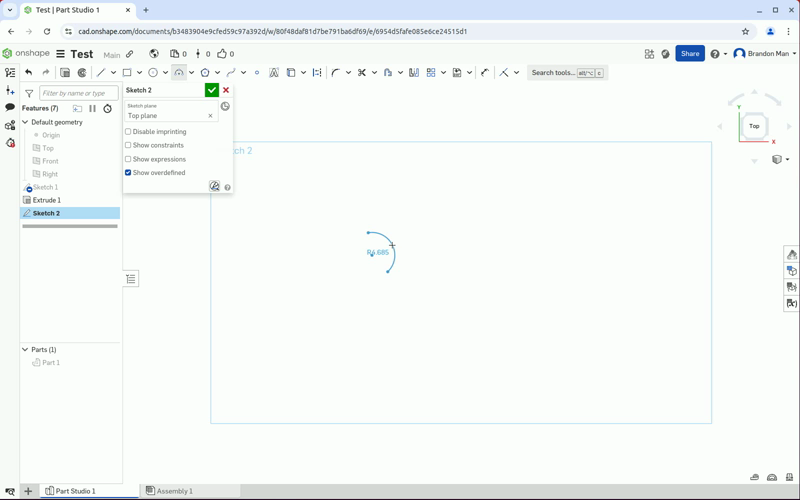
mouse_move(387, 271)
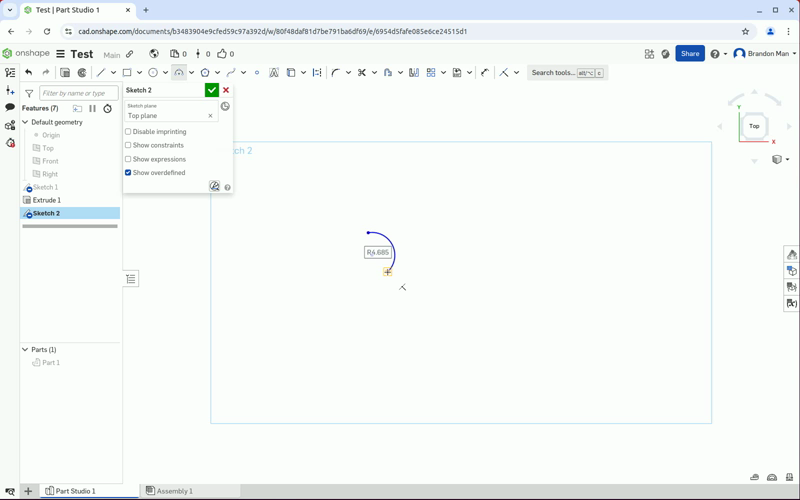
click(387, 271)
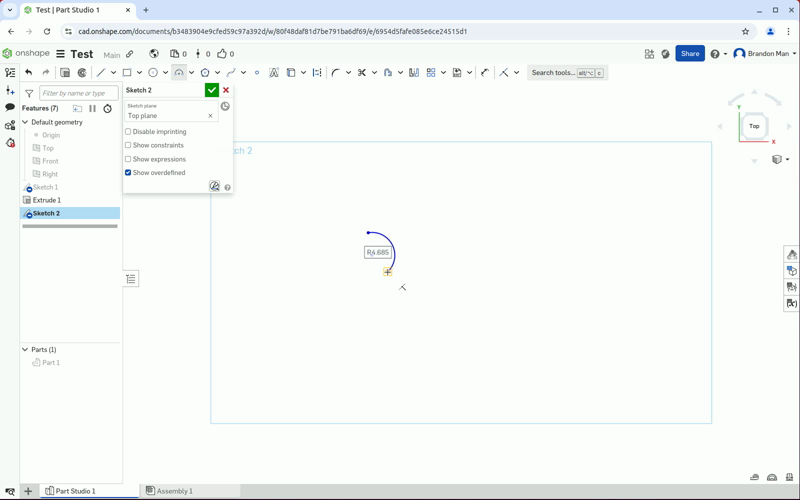
key_down(shift)
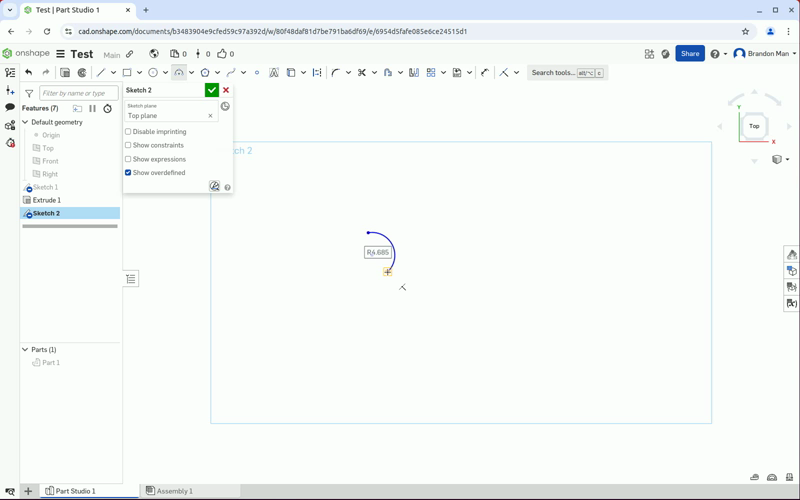
mouse_move(410, 269)
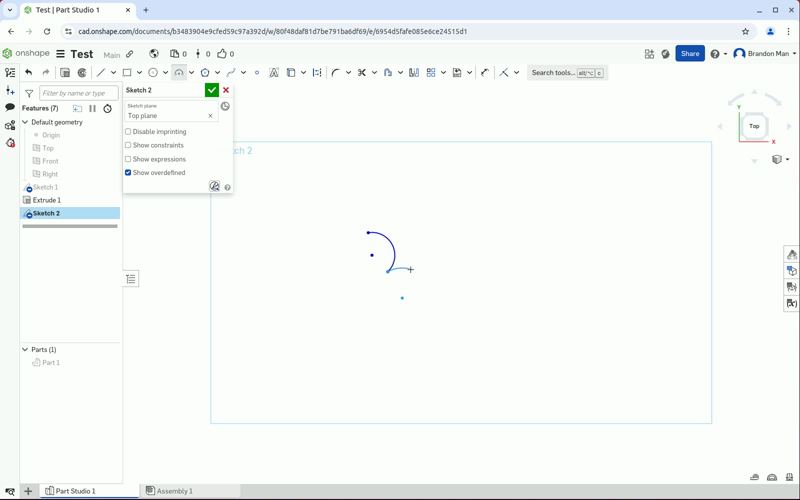
click(410, 269)
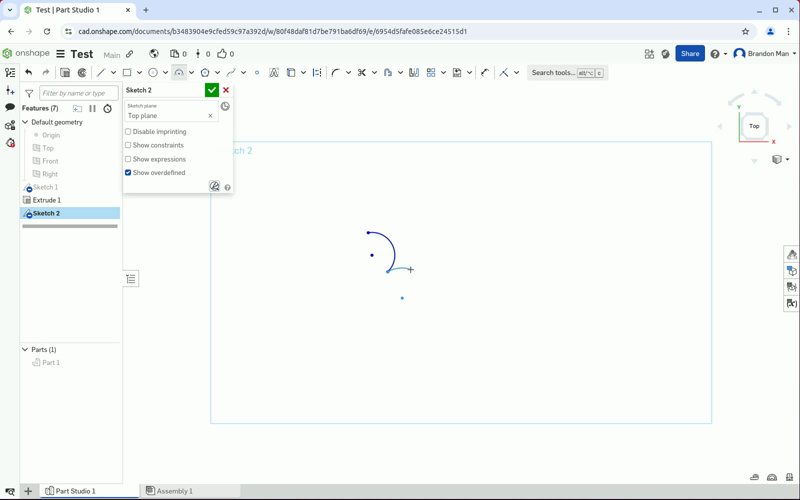
mouse_move(398, 266)
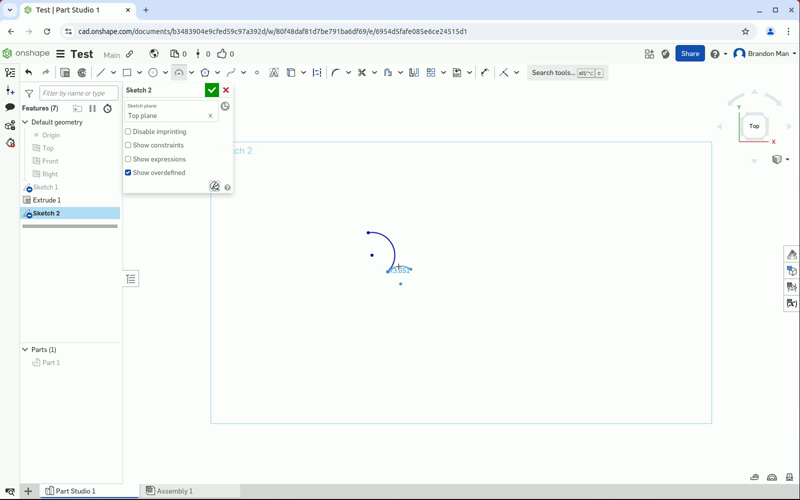
click(398, 266)
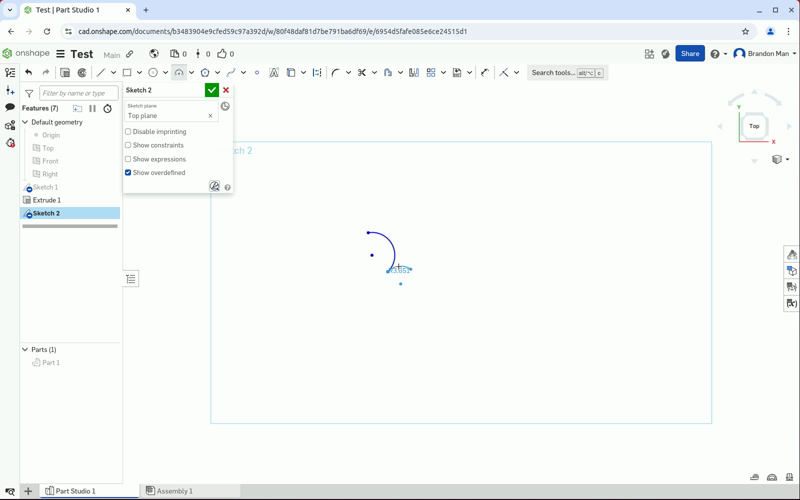
key_up(shift)
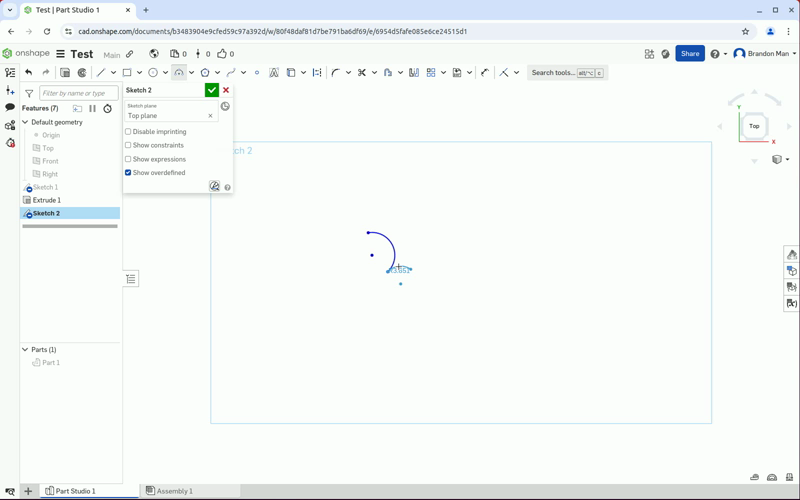
mouse_move(410, 269)
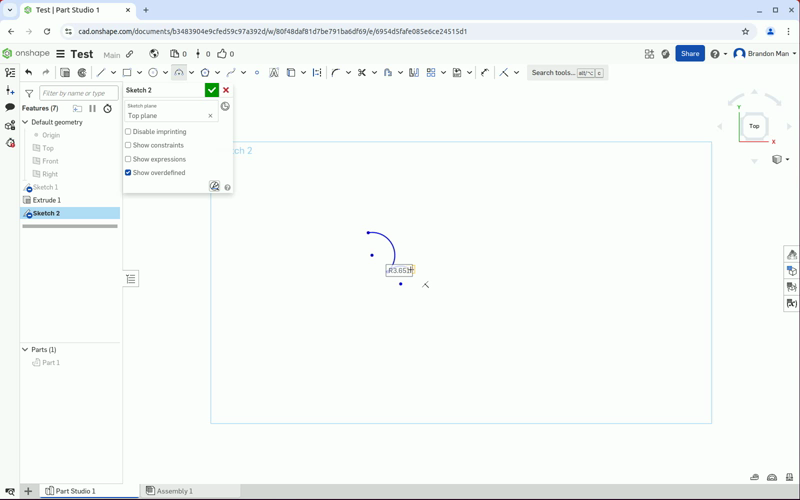
click(410, 269)
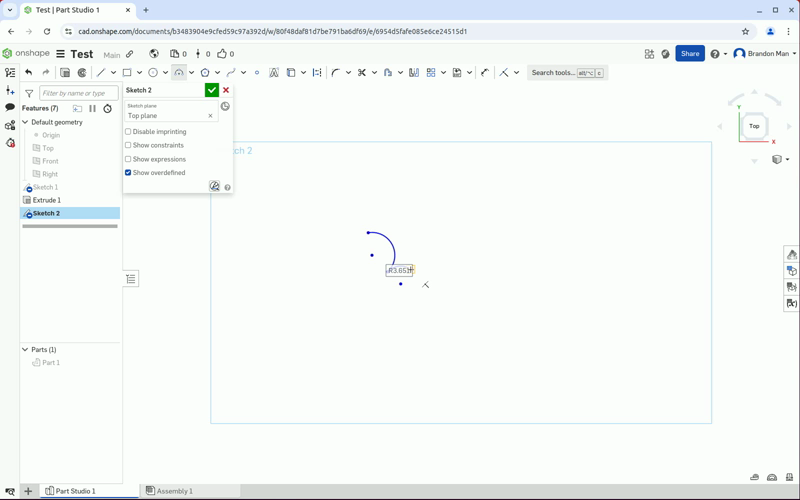
key_down(shift)
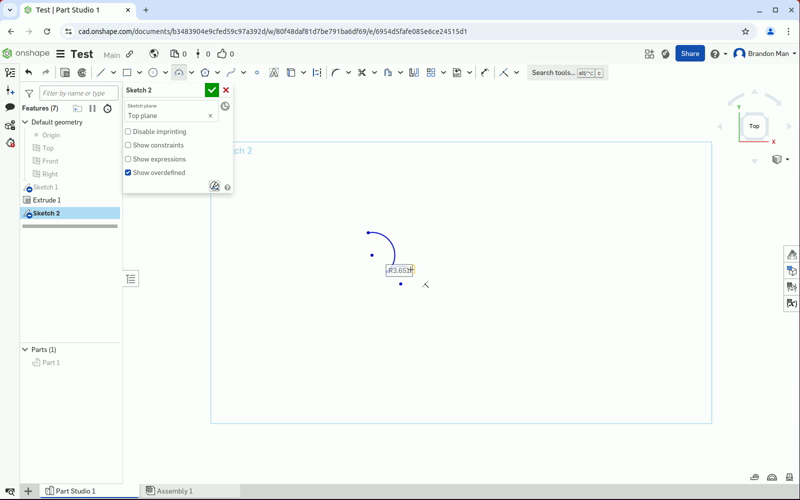
mouse_move(436, 248)
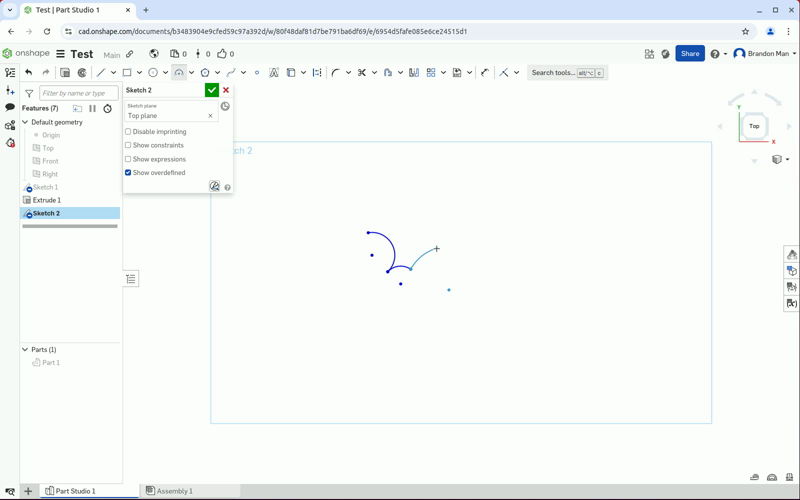
click(436, 248)
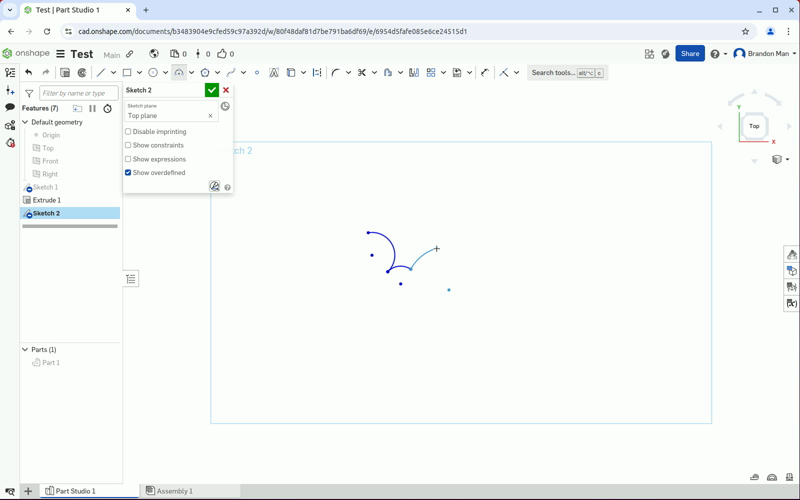
mouse_move(410, 241)
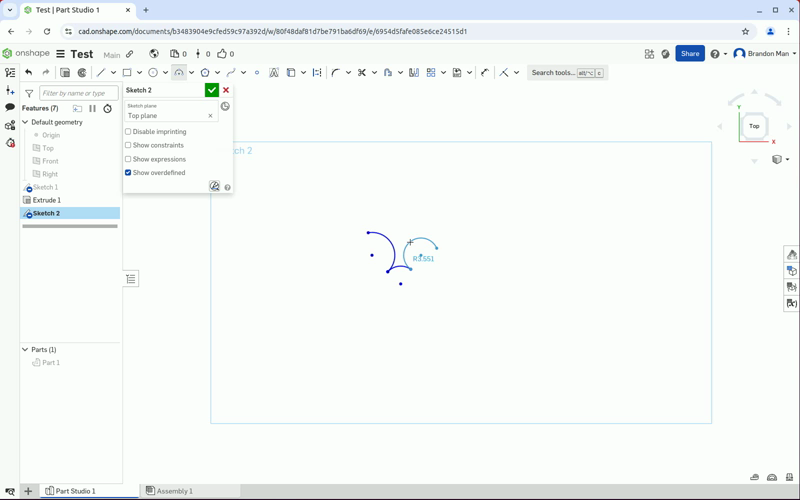
click(410, 241)
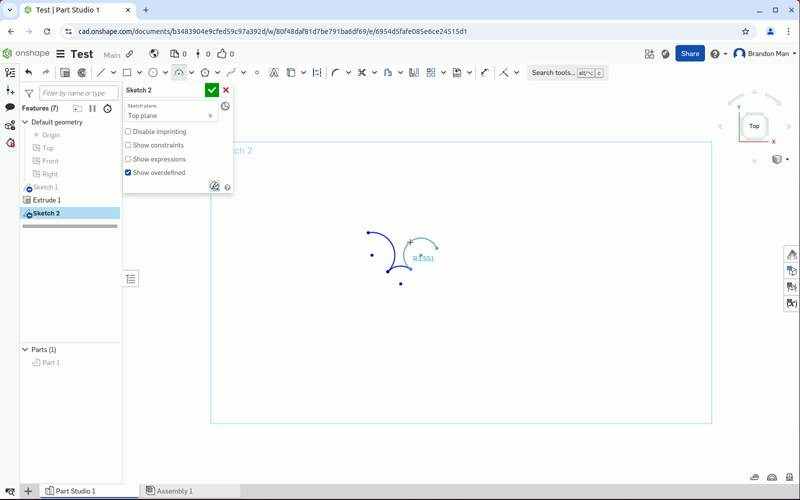
key_up(shift)
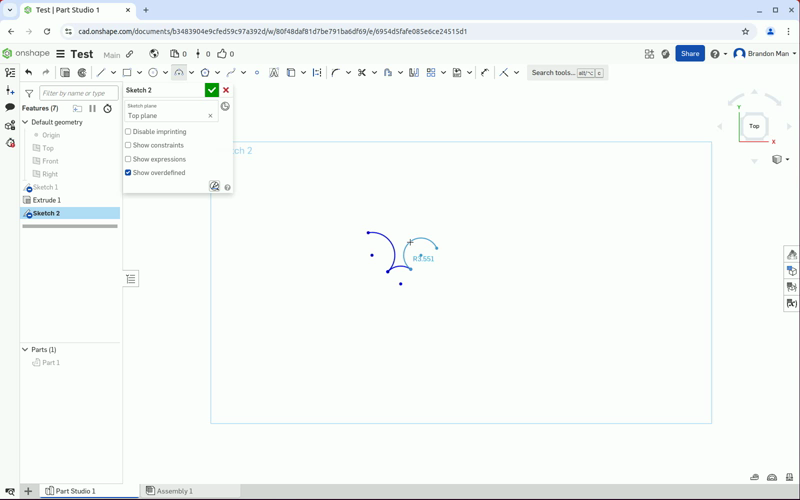
mouse_move(436, 248)
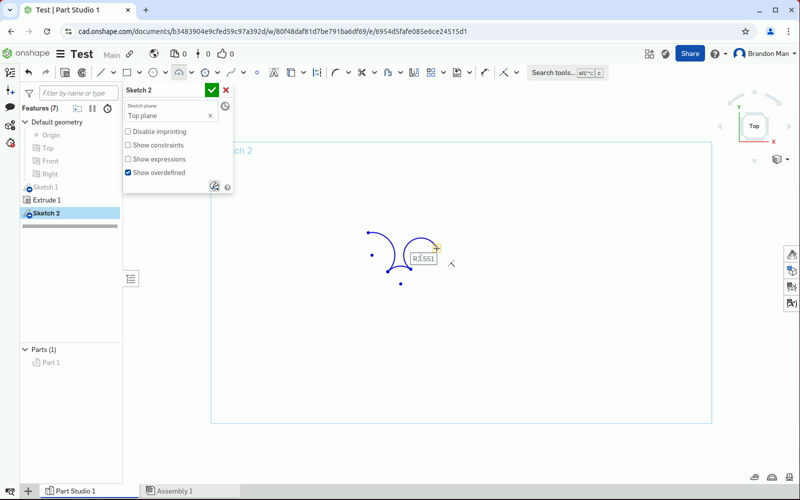
click(436, 248)
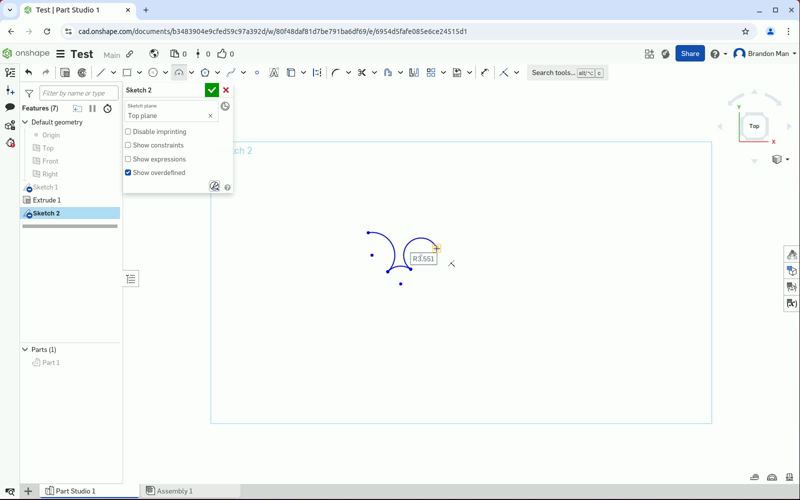
key_down(shift)
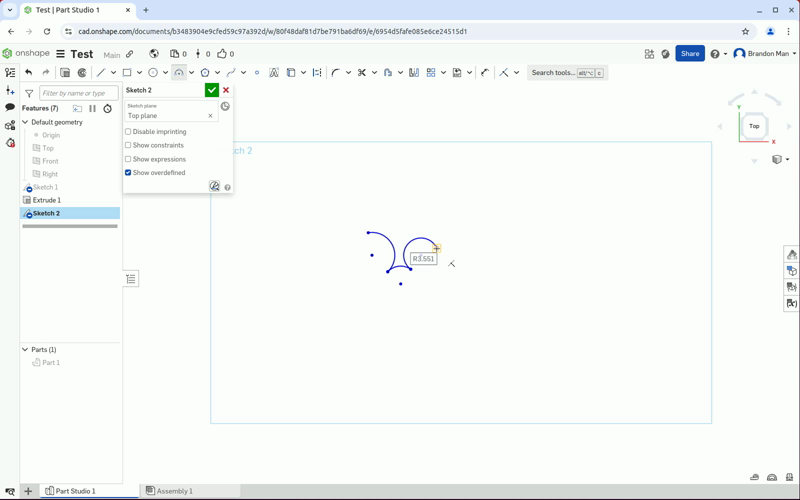
mouse_move(436, 213)
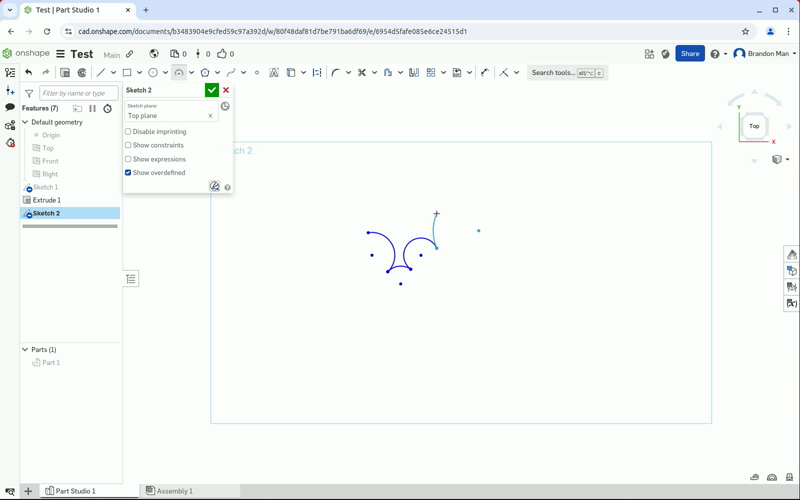
click(436, 213)
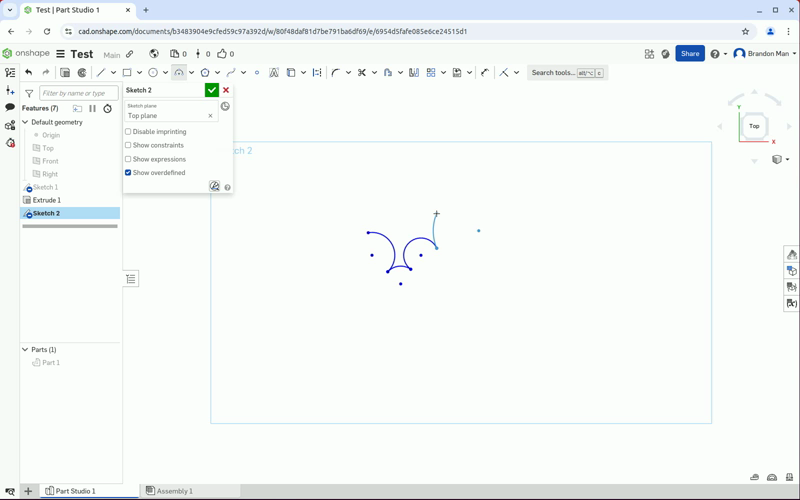
mouse_move(432, 230)
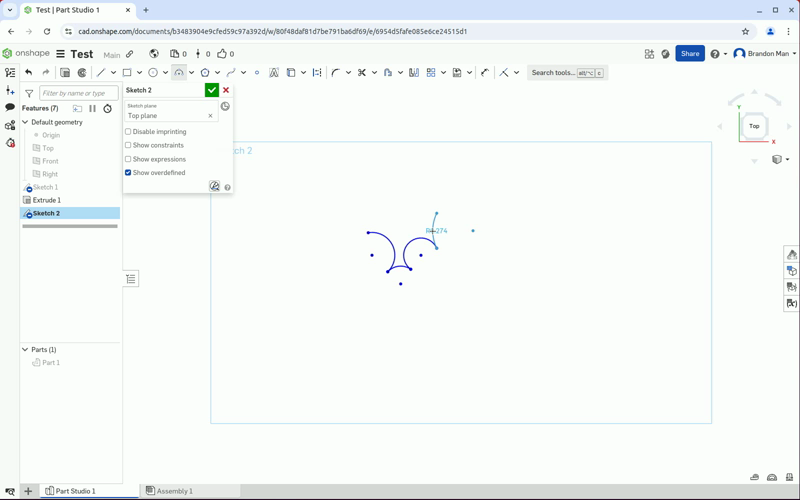
click(432, 230)
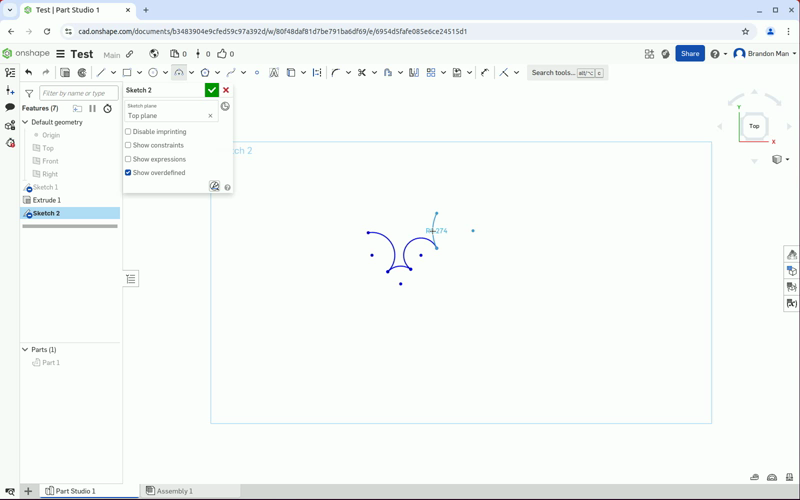
key_up(shift)
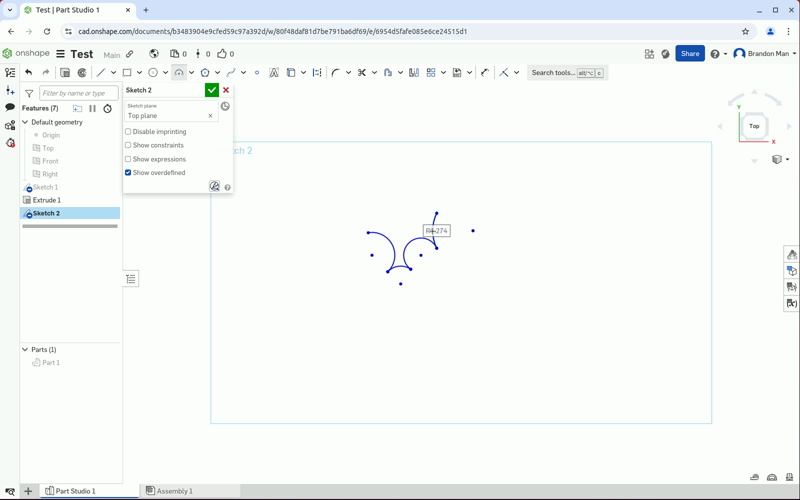
mouse_move(436, 213)
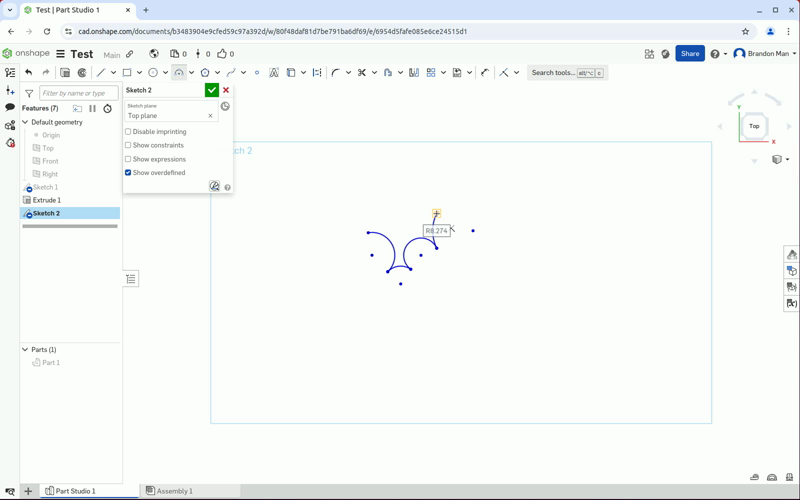
click(436, 213)
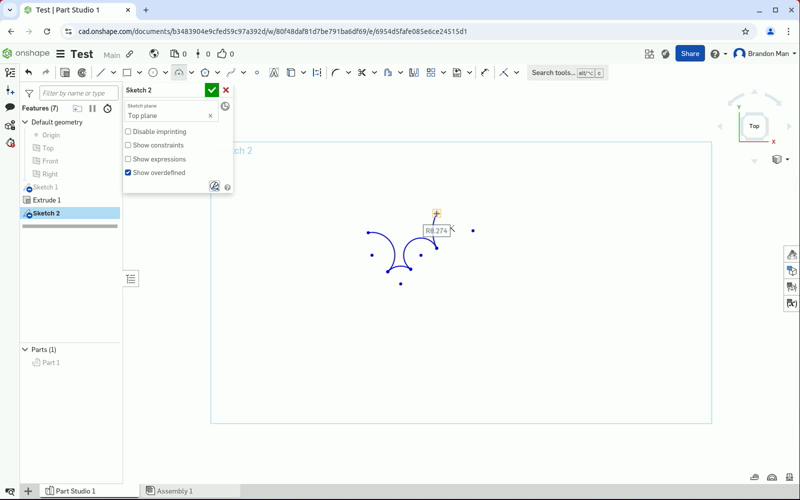
key_down(shift)
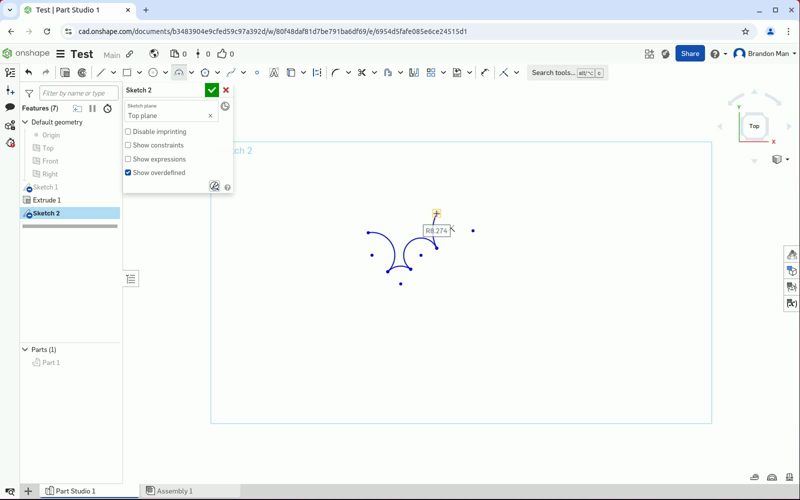
mouse_move(403, 201)
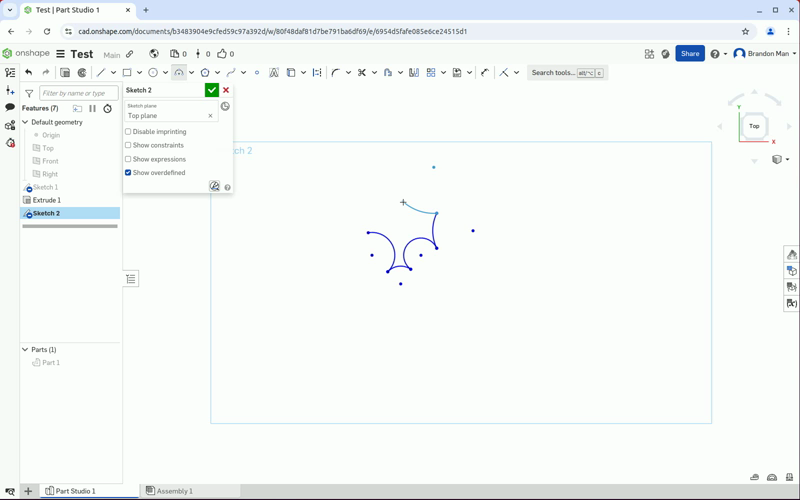
click(403, 201)
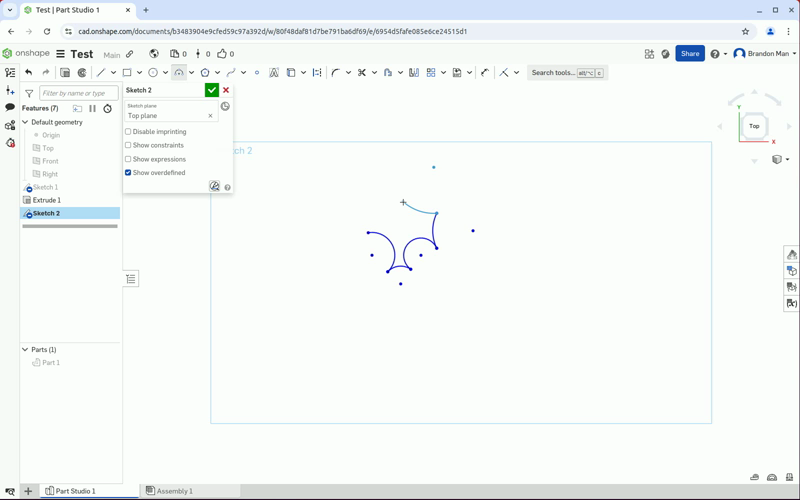
mouse_move(414, 222)
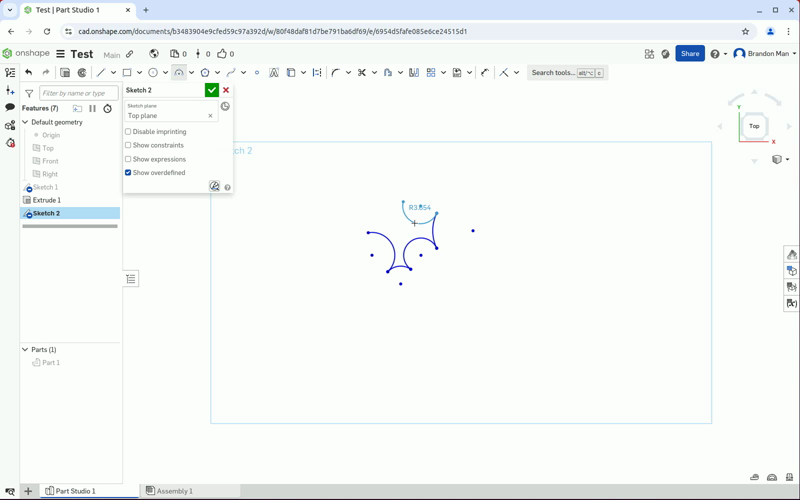
click(414, 222)
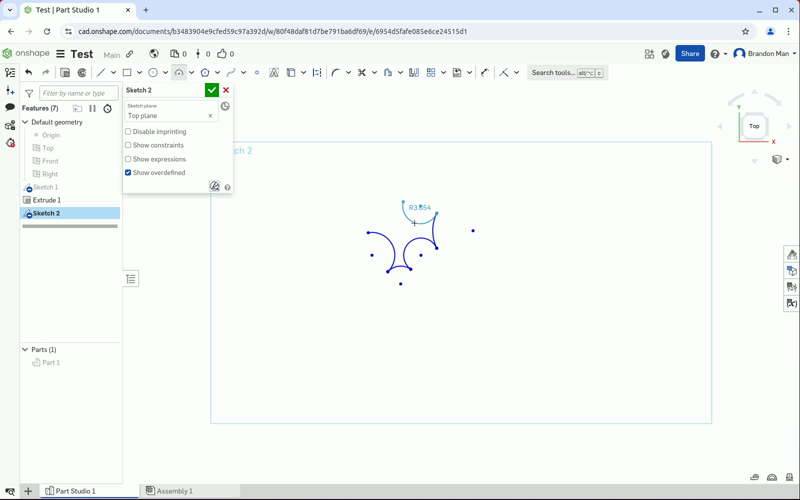
key_up(shift)
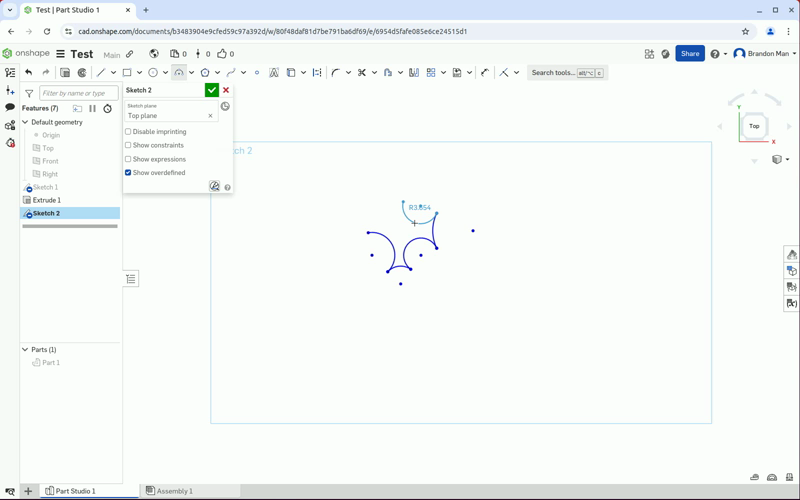
mouse_move(403, 201)
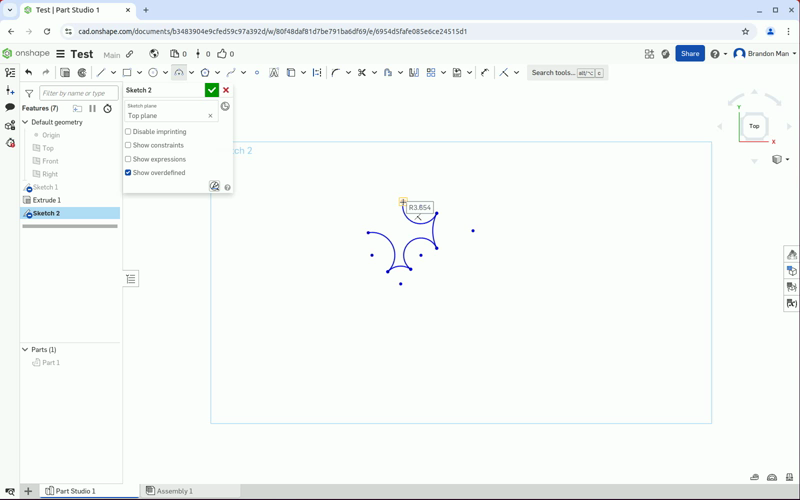
click(403, 201)
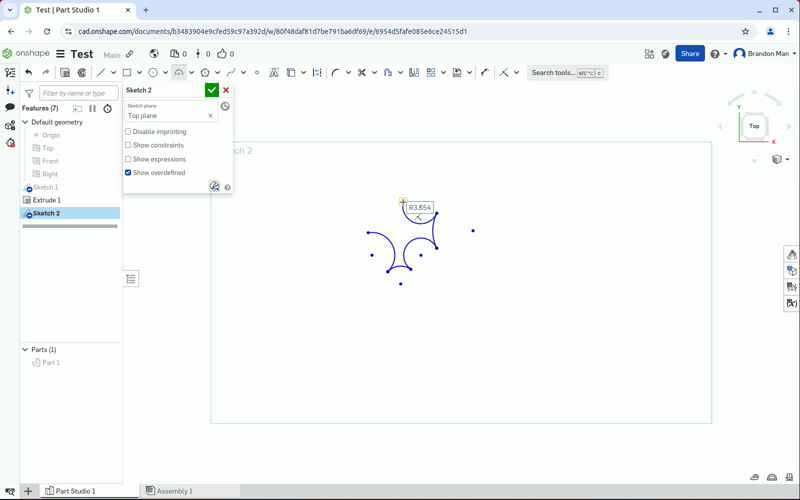
mouse_move(368, 232)
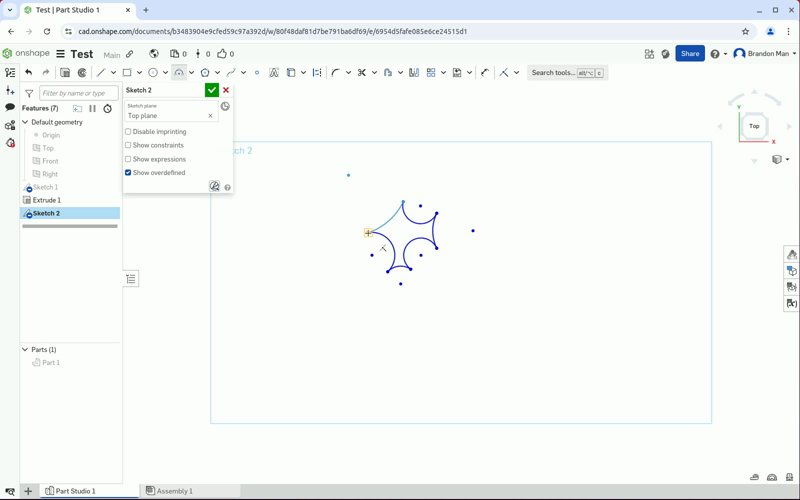
click(368, 232)
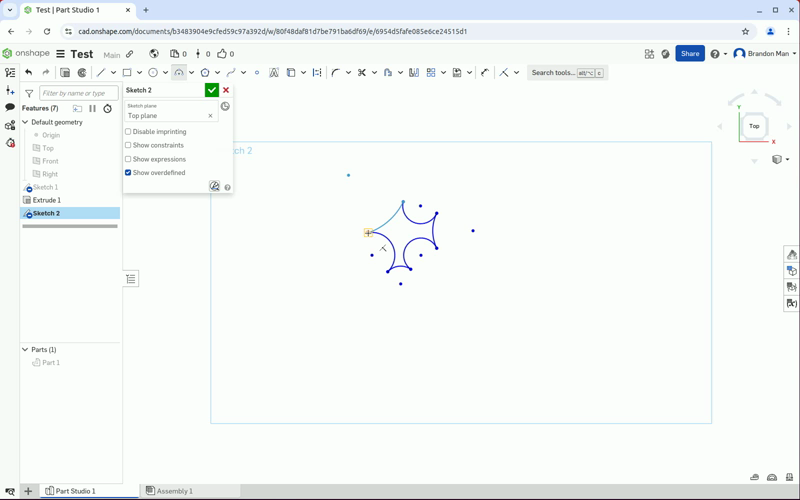
key_down(shift)
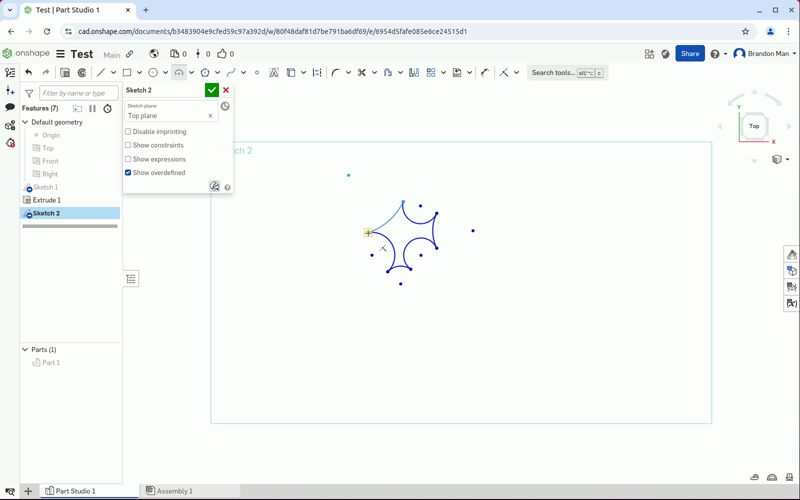
mouse_move(390, 222)
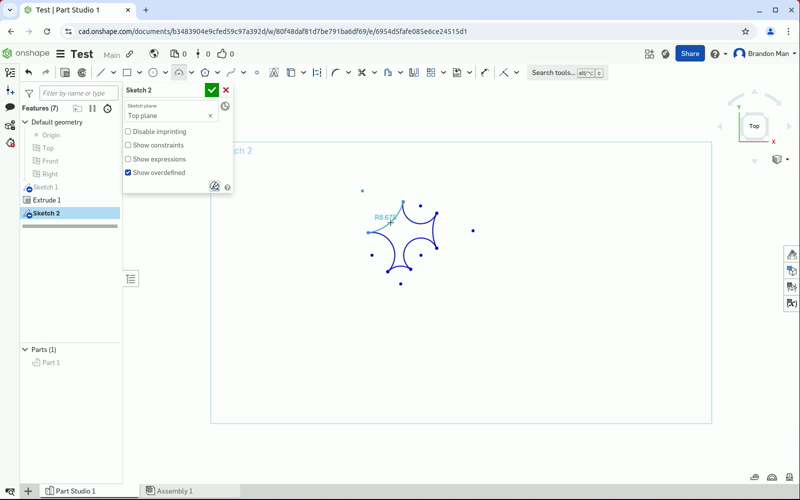
click(390, 222)
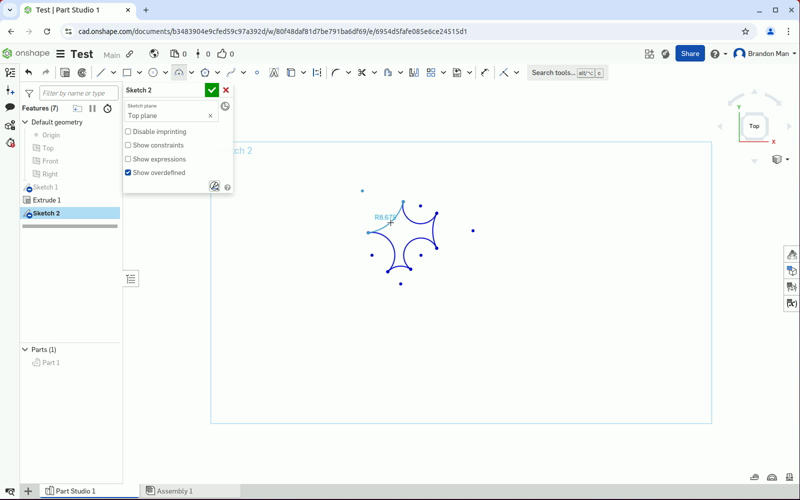
key_up(shift)
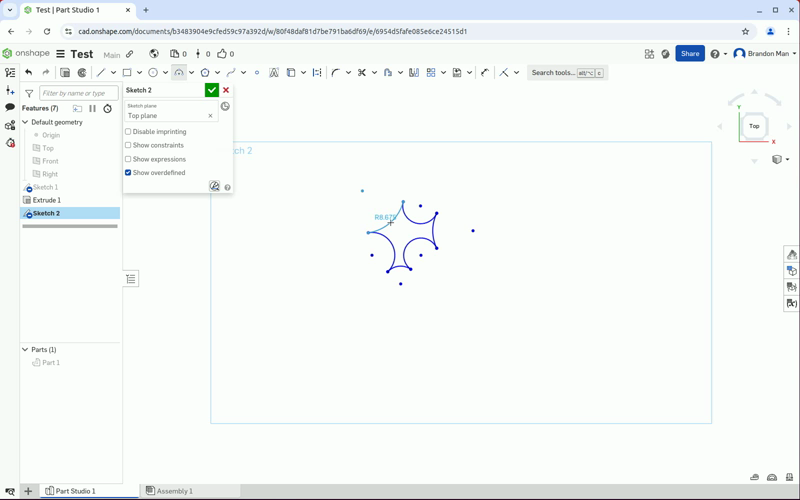
key(esc)
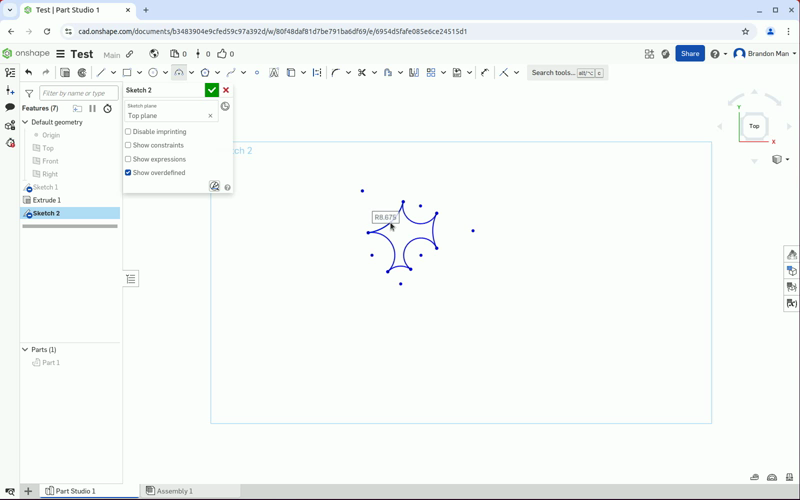
mouse_move(411, 233)
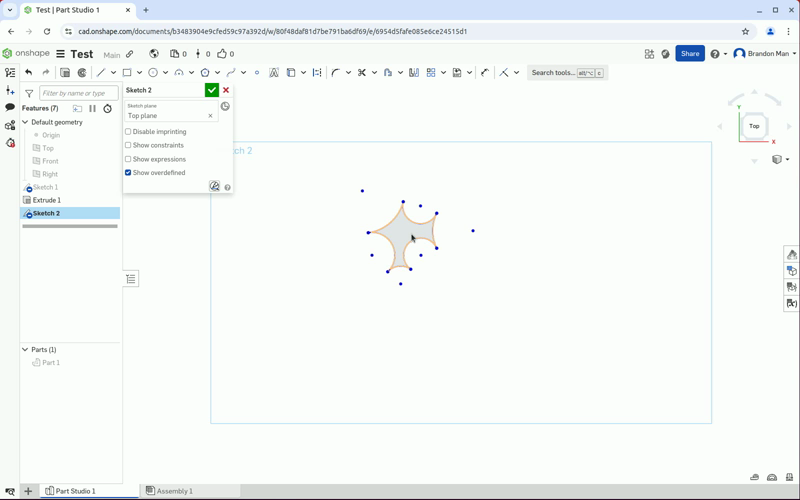
scroll(6)
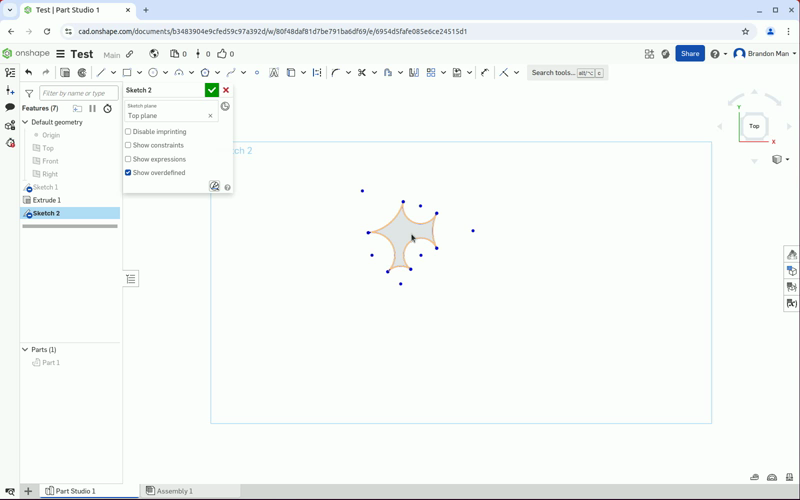
scroll(6)
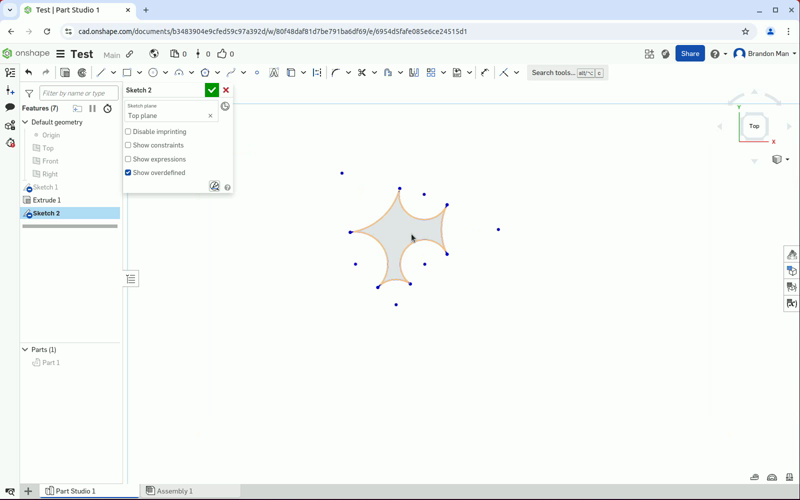
scroll(6)
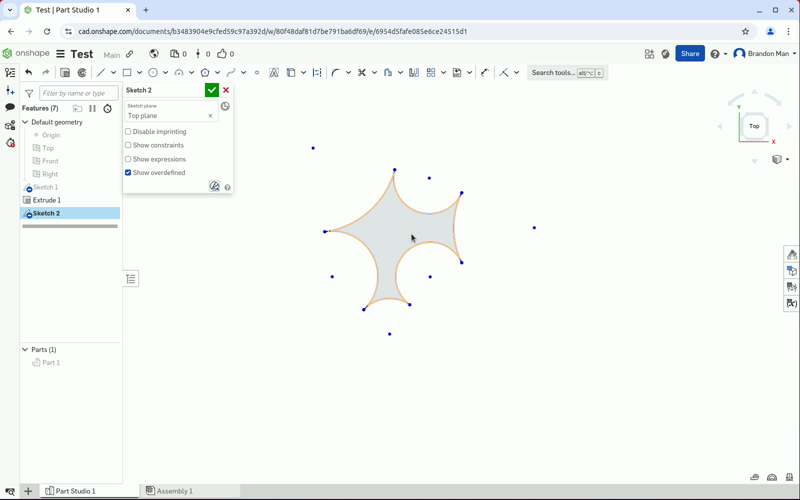
scroll(6)
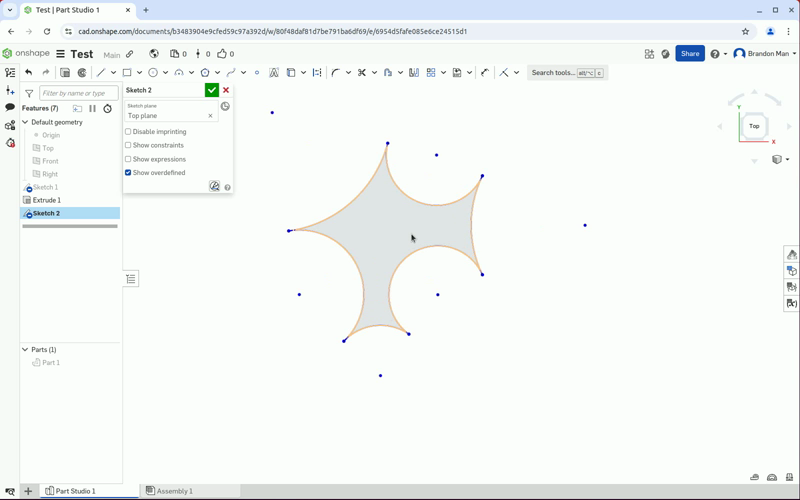
scroll(6)
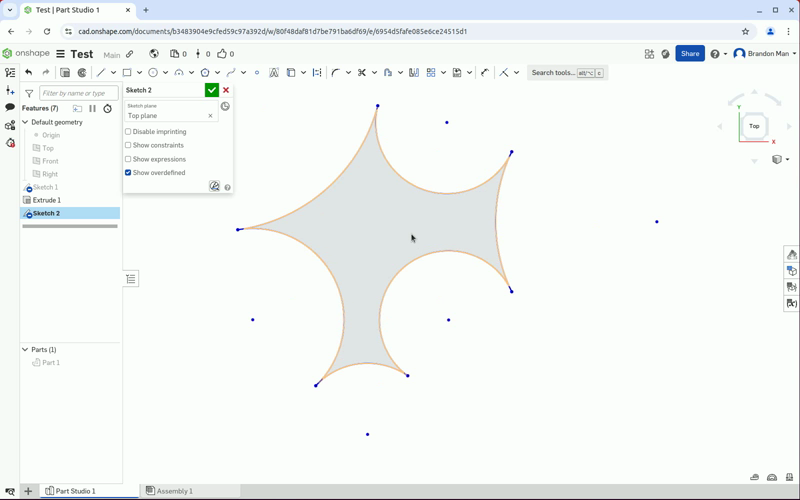
scroll(6)
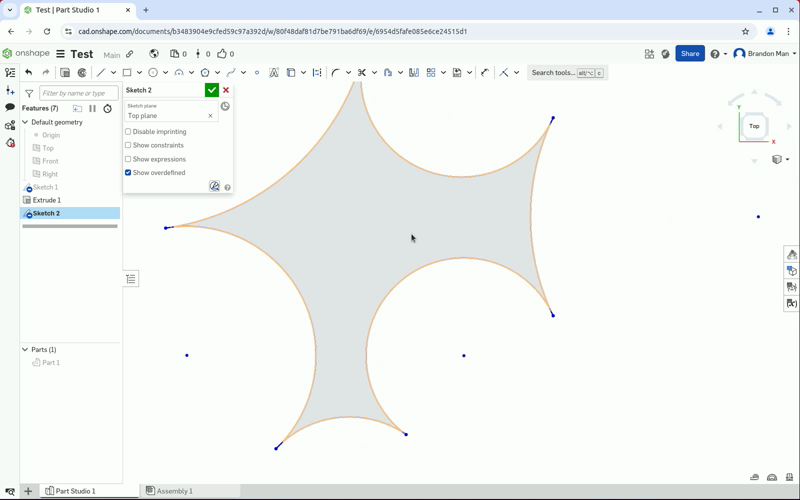
scroll(6)
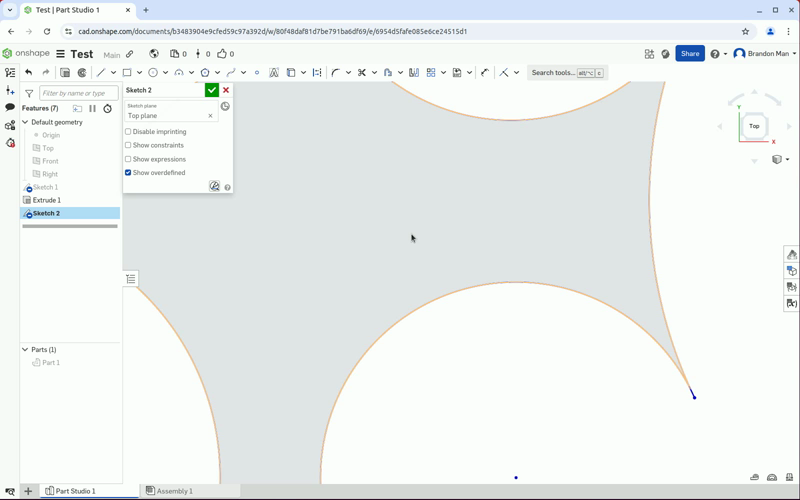
click(411, 233)
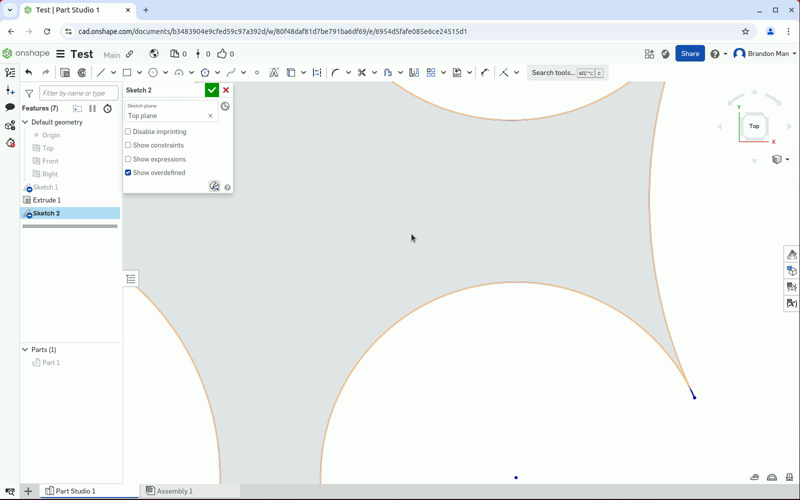
scroll(-6)
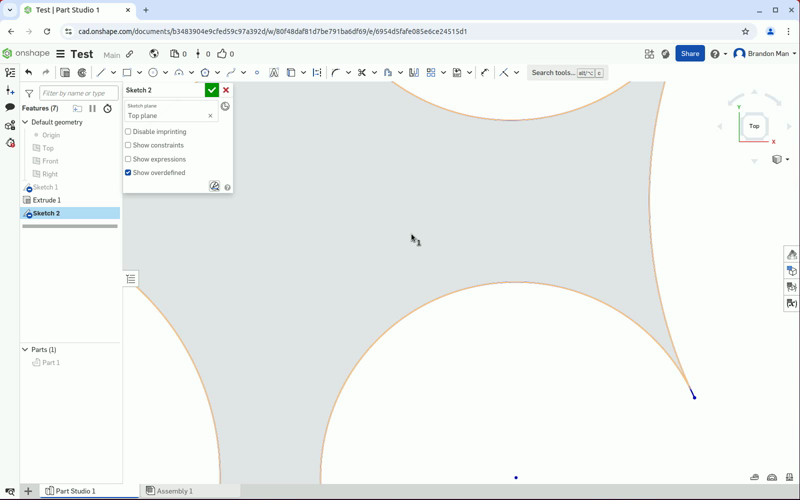
scroll(-6)
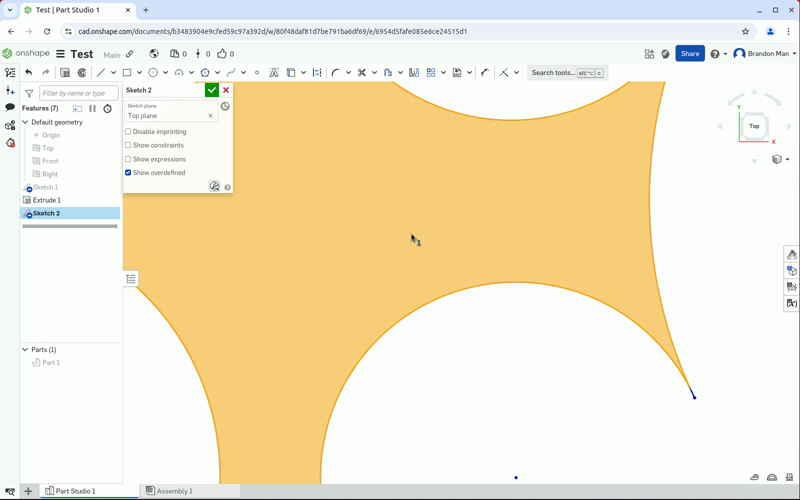
scroll(-6)
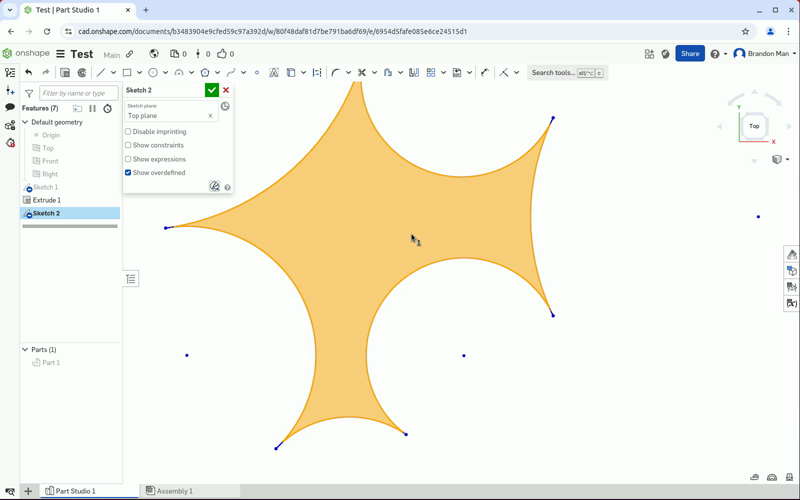
scroll(-6)
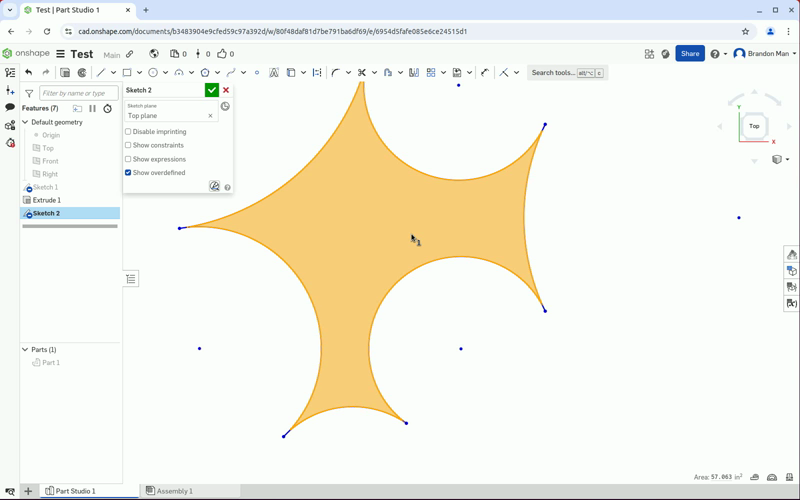
scroll(-6)
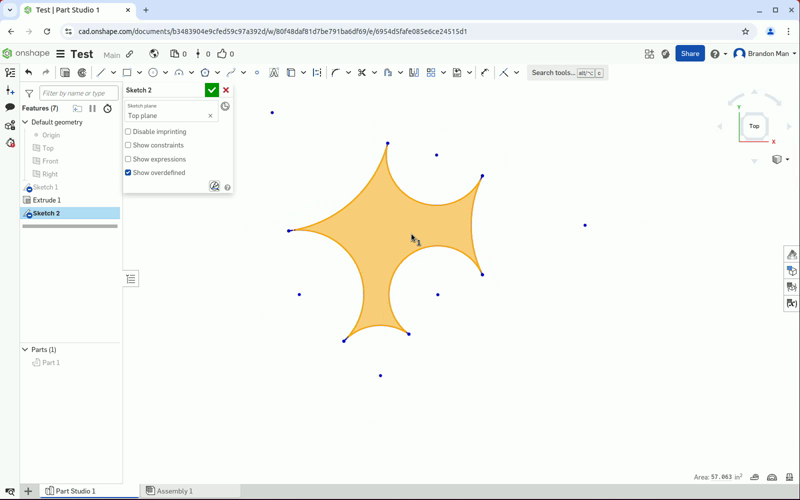
scroll(-6)
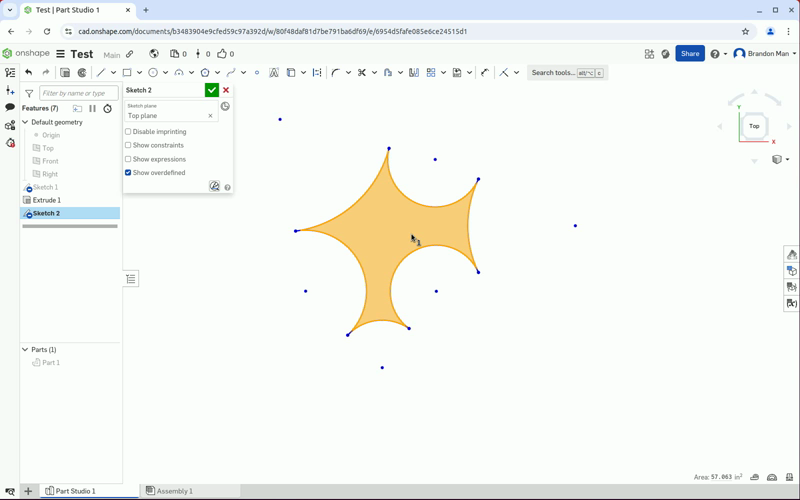
scroll(-6)
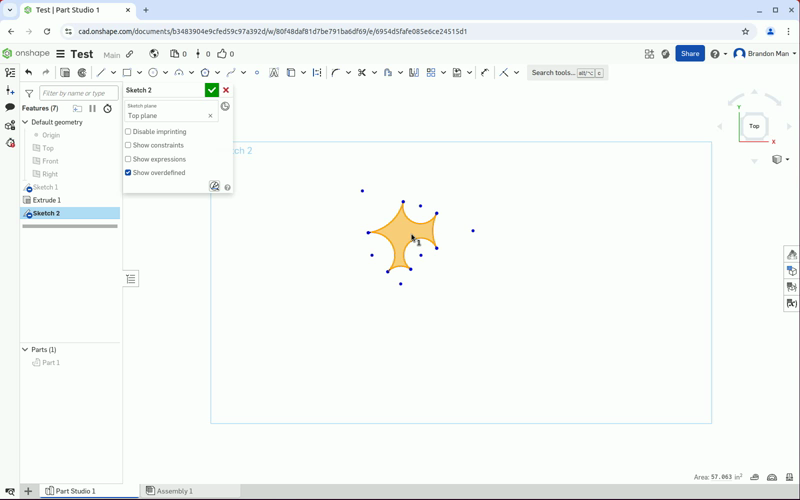
mouse_move(73, 352)
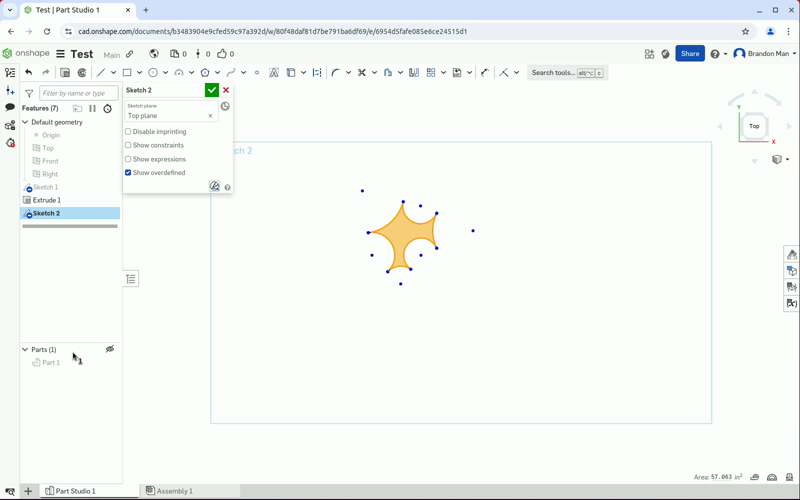
key(shift+y)
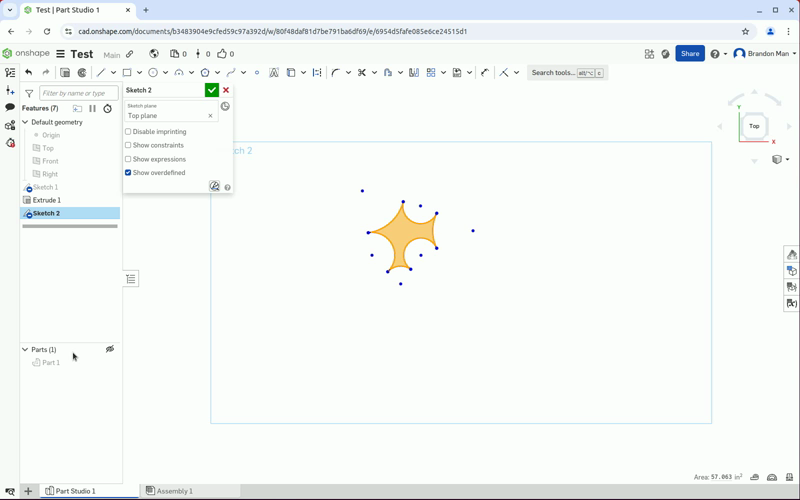
key(shift+e)
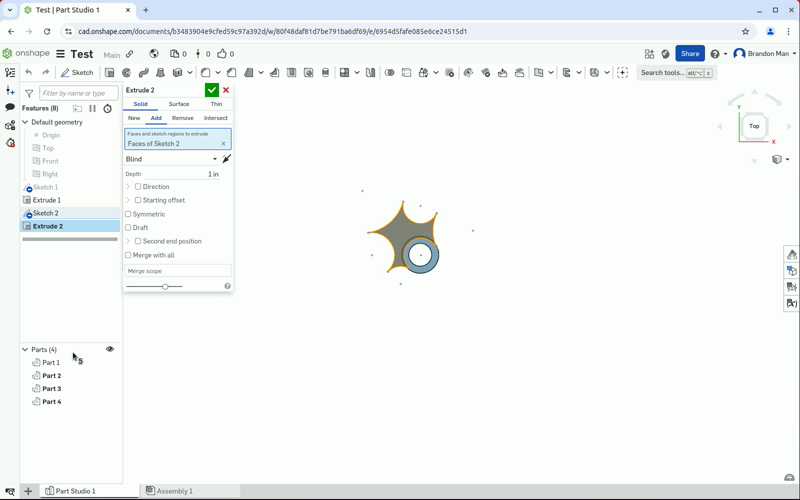
mouse_move(143, 106)
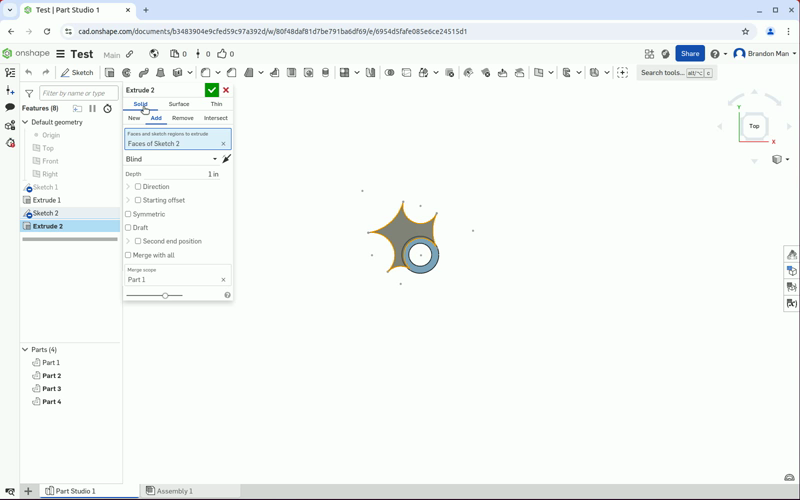
click(143, 106)
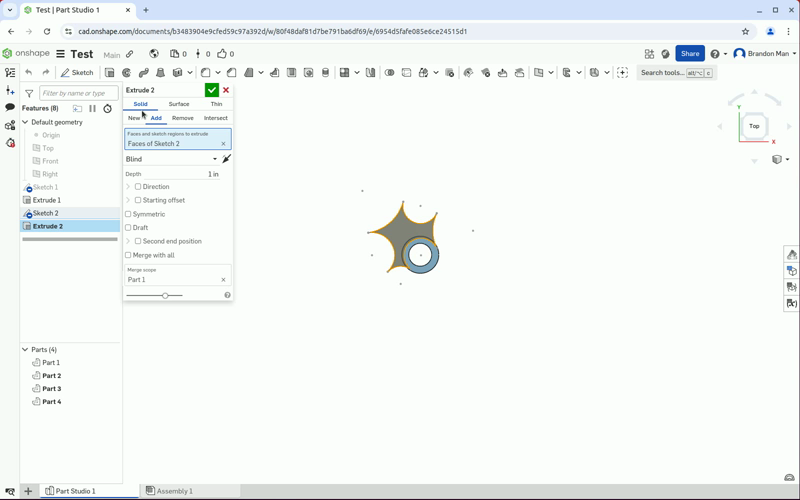
mouse_move(137, 120)
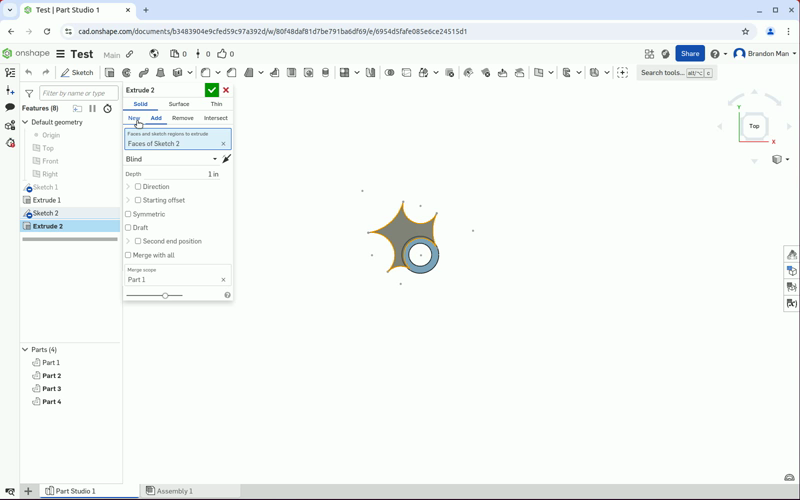
click(137, 120)
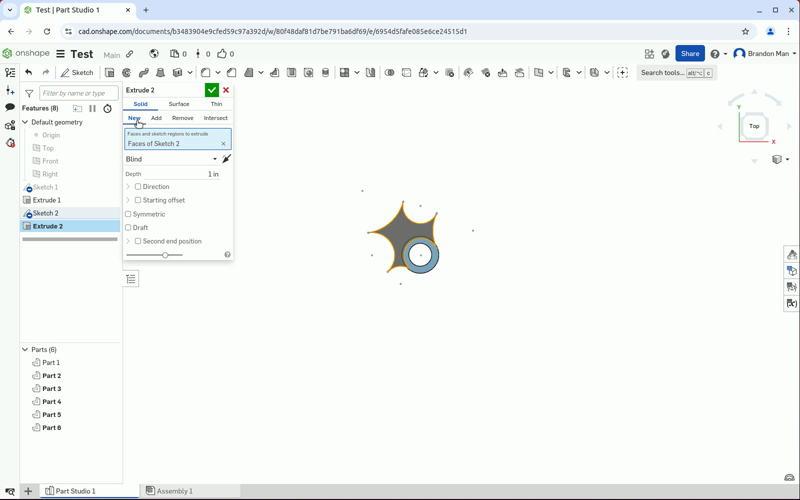
key(tab, 4)
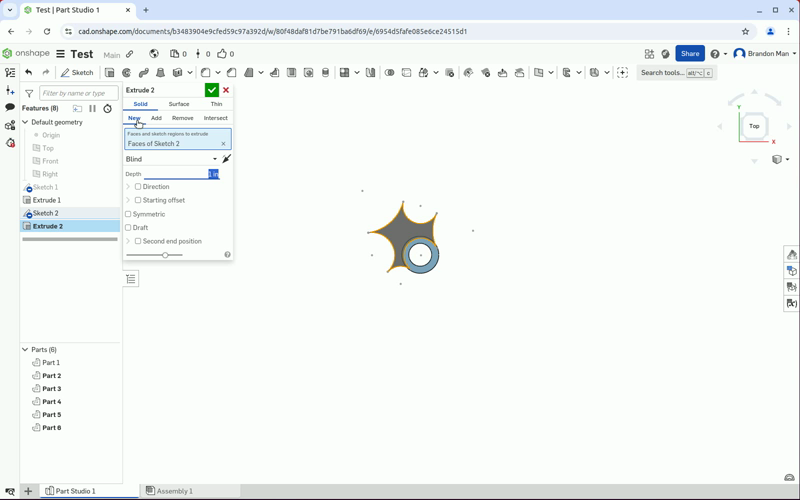
text(3.37)
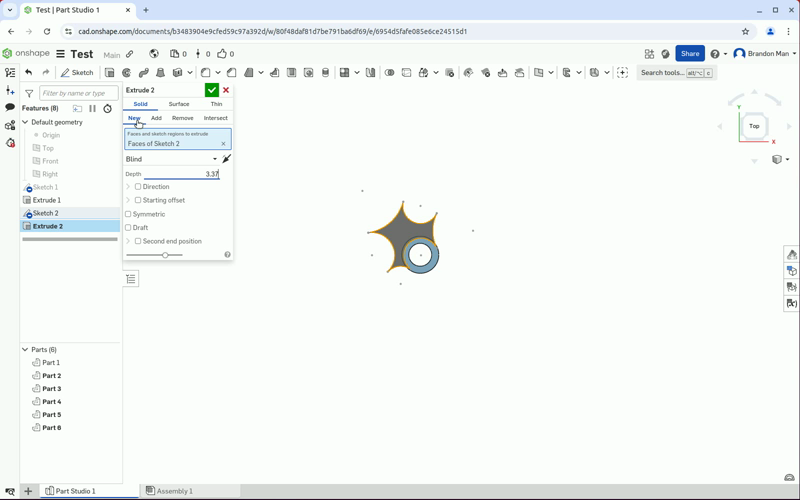
key(tab, 3)
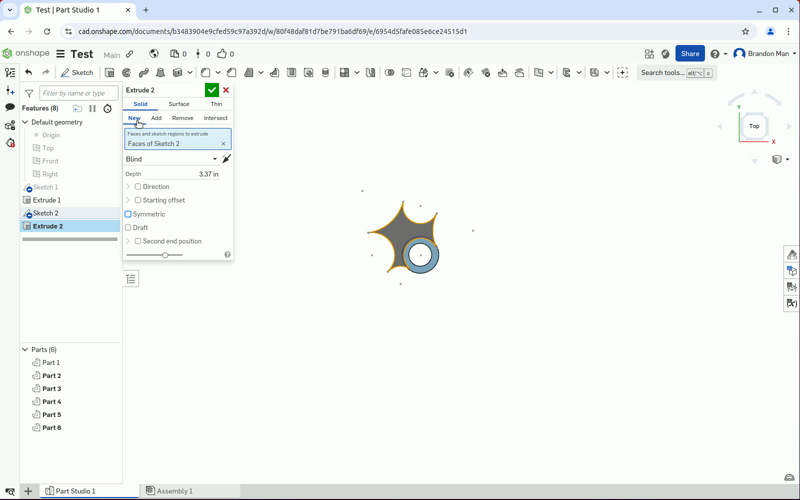
key(space)
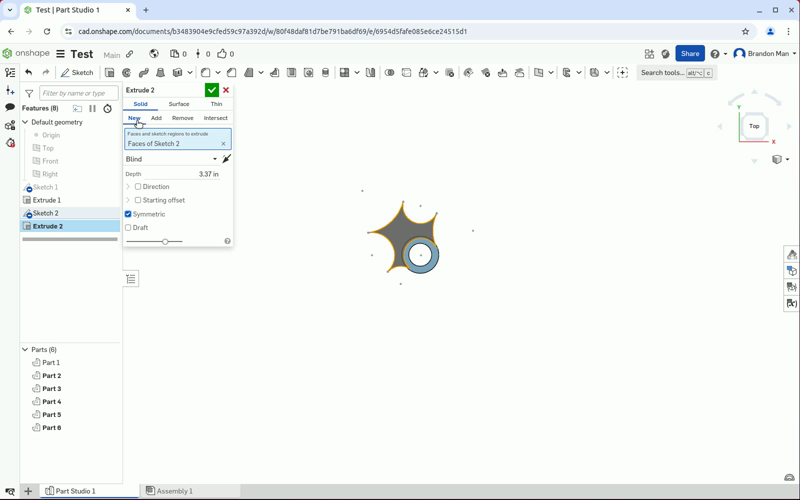
key(enter)
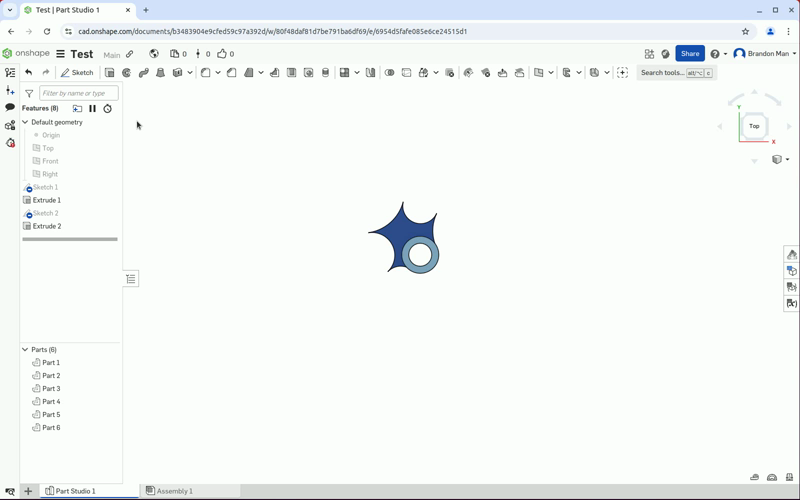
key(shift+h)
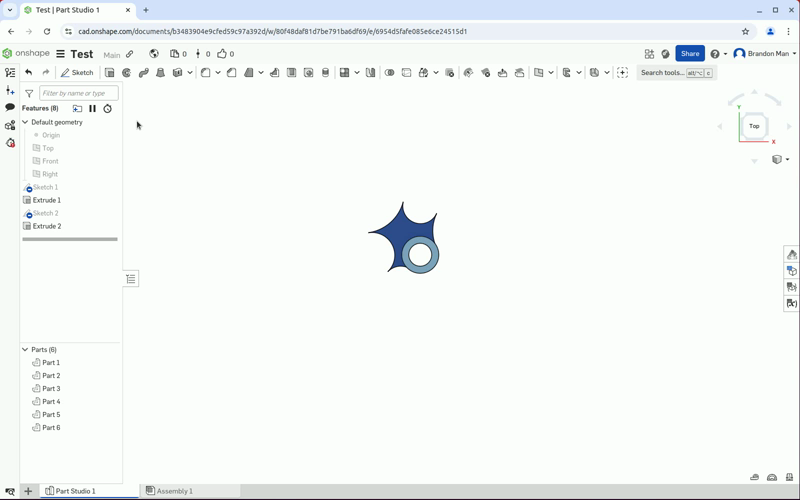
key(shift+h)
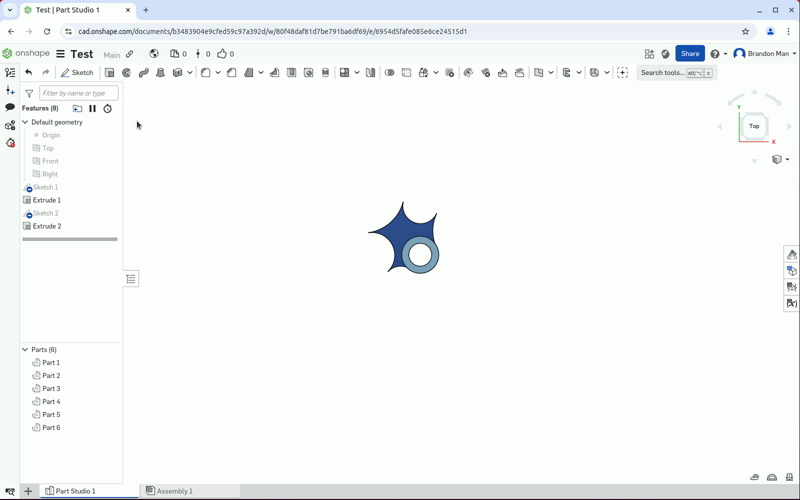
mouse_move(73, 189)
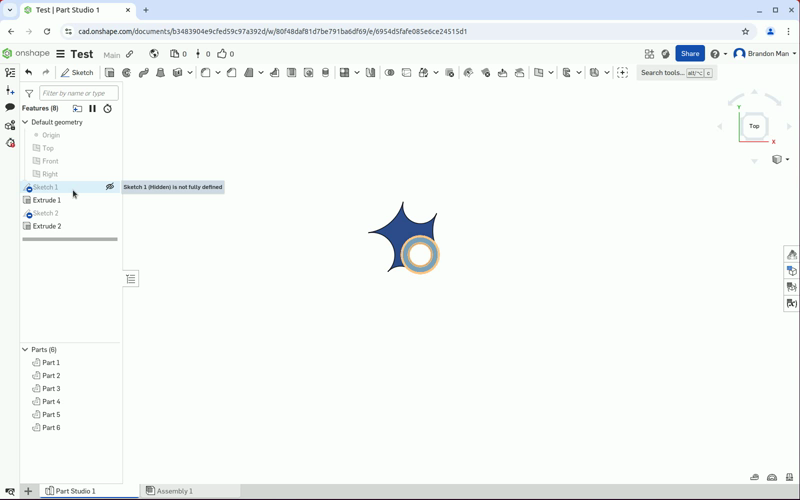
click(73, 189)
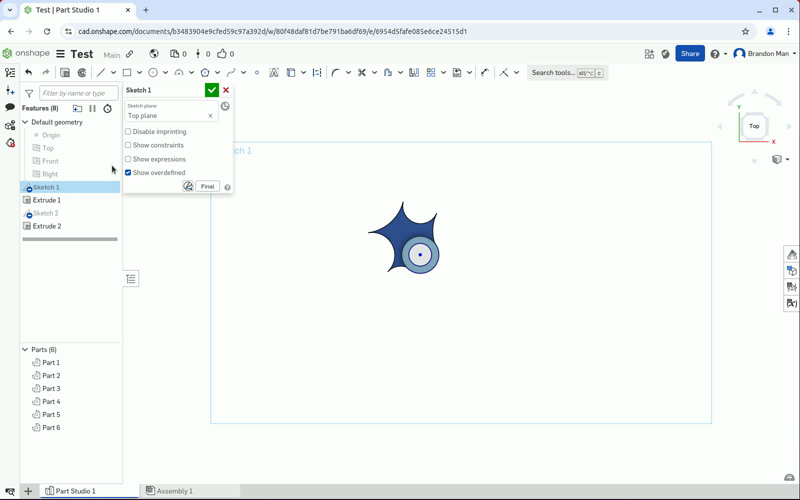
mouse_move(229, 92)
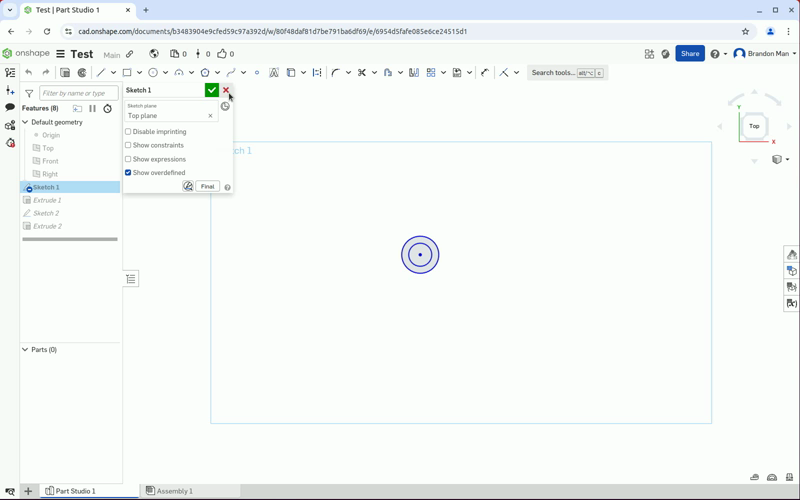
click(229, 92)
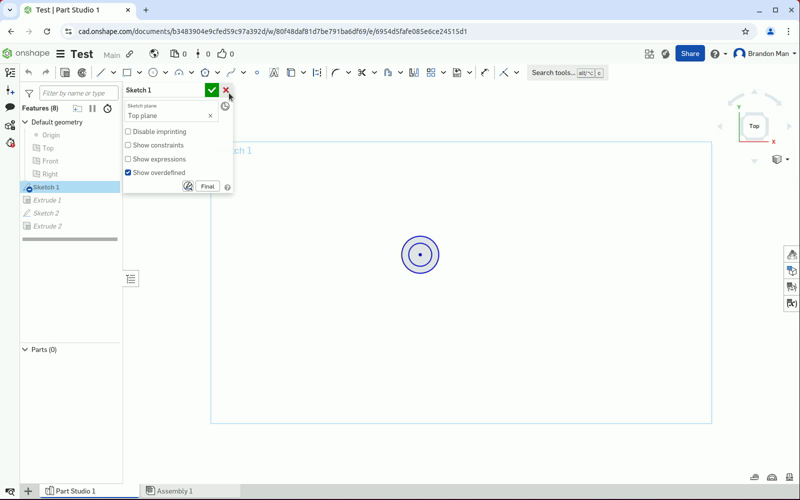
key(shift+s)
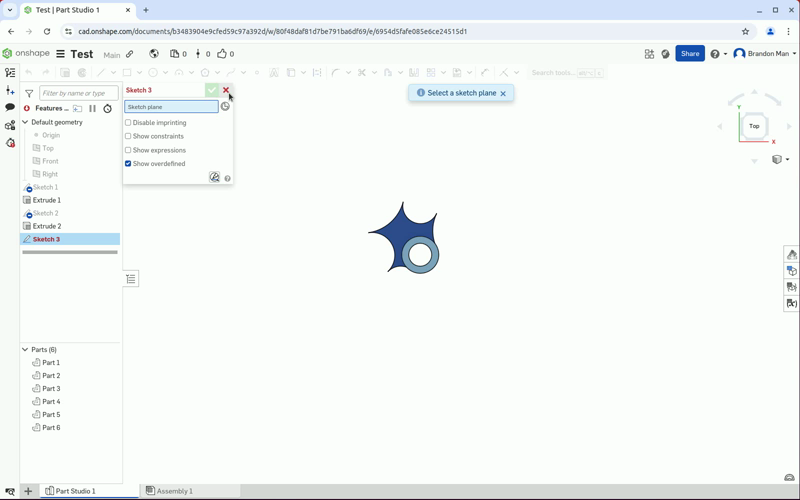
mouse_move(73, 150)
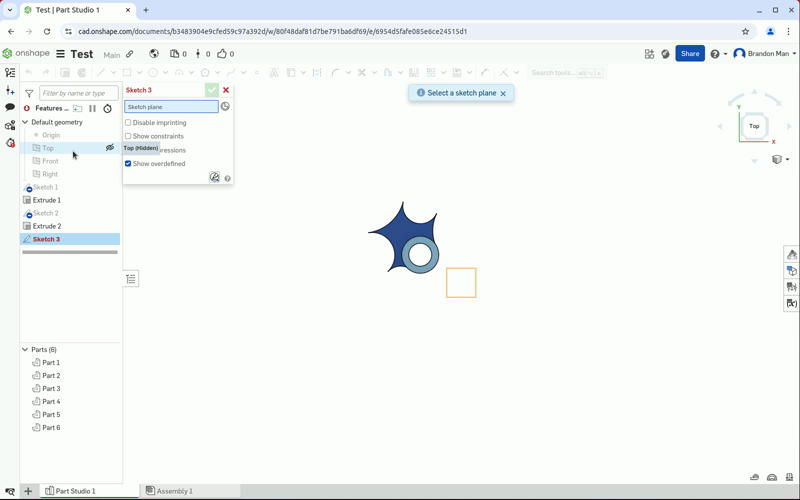
click(73, 150)
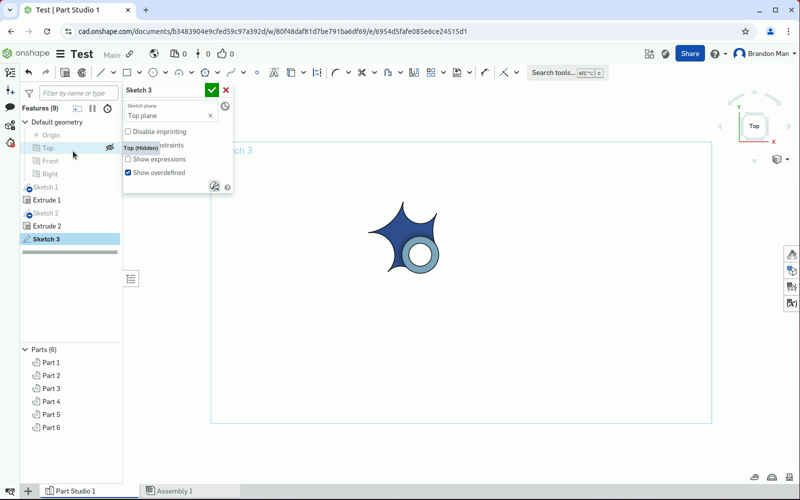
mouse_move(73, 352)
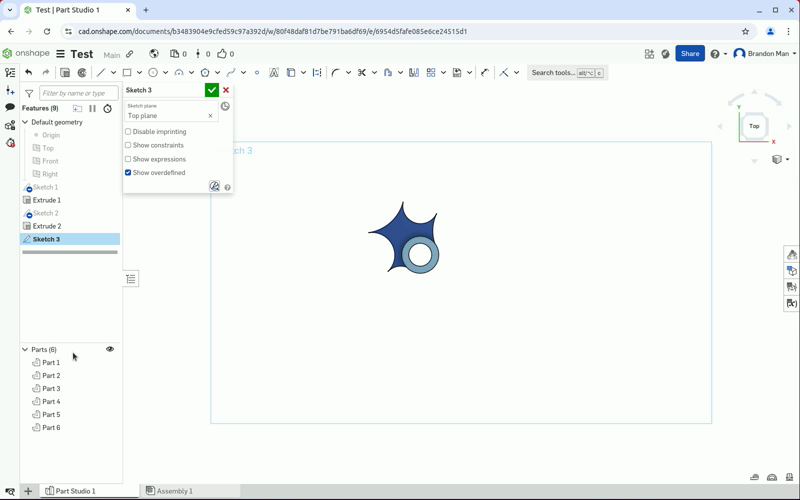
key(y)
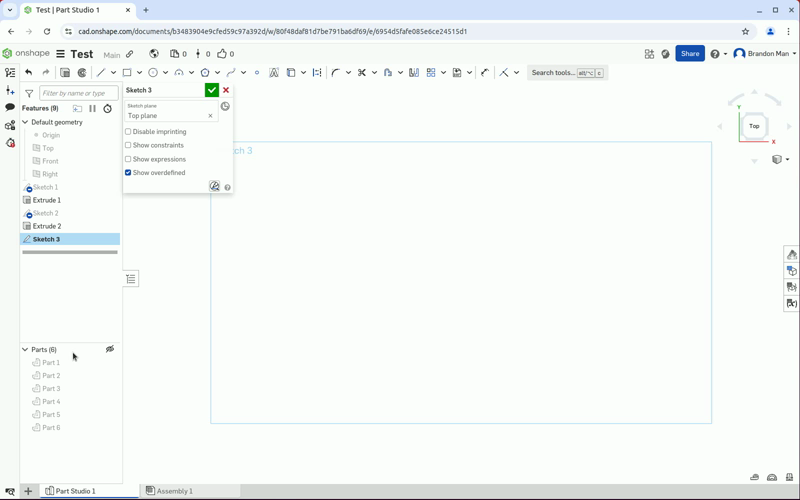
key(c)
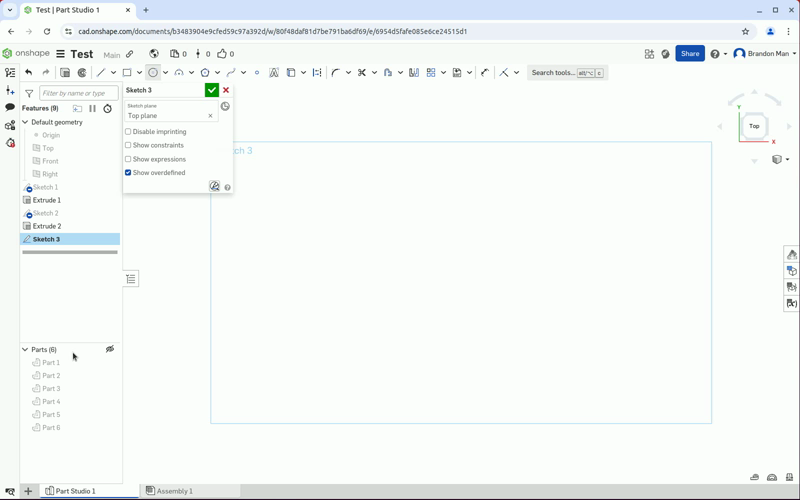
key_down(shift)
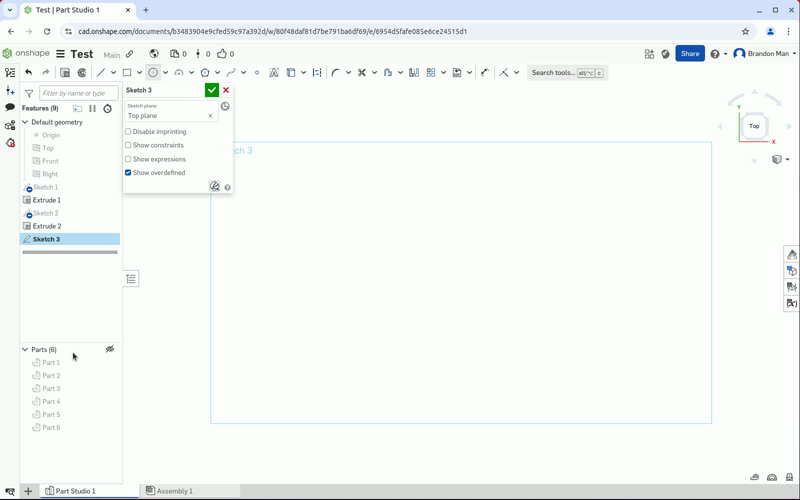
mouse_move(420, 205)
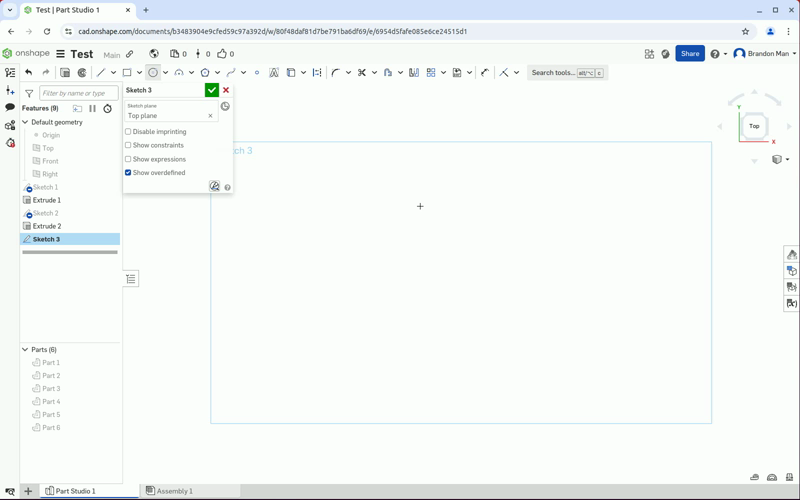
click(420, 205)
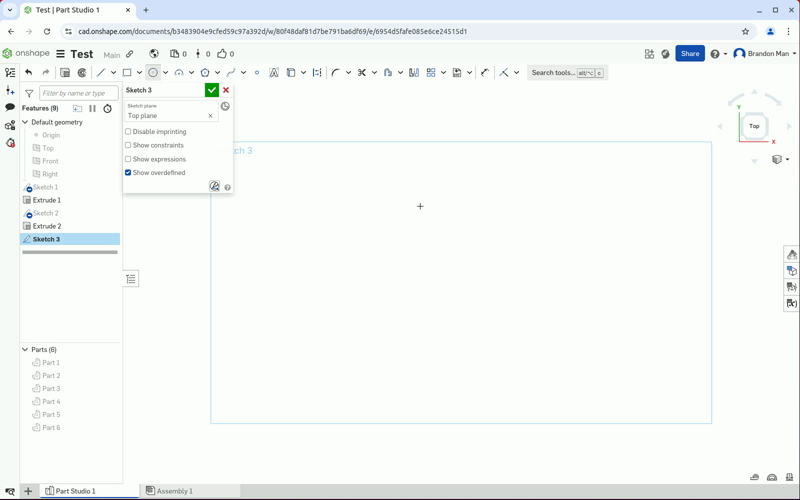
key_up(shift)
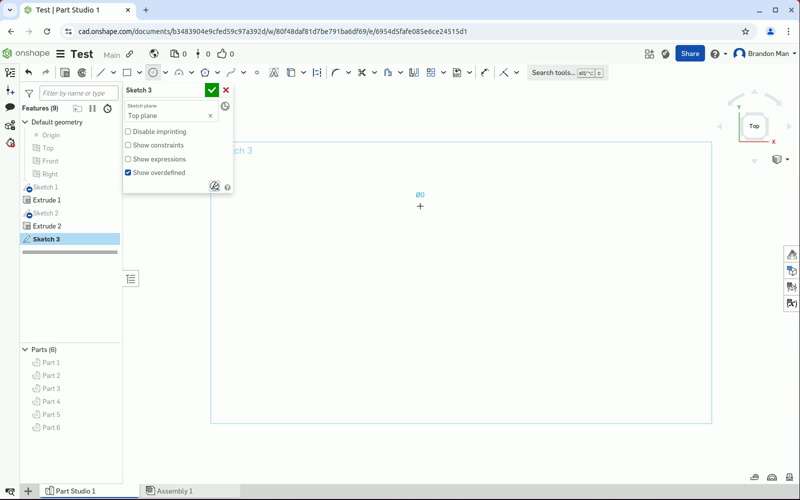
mouse_move(438, 205)
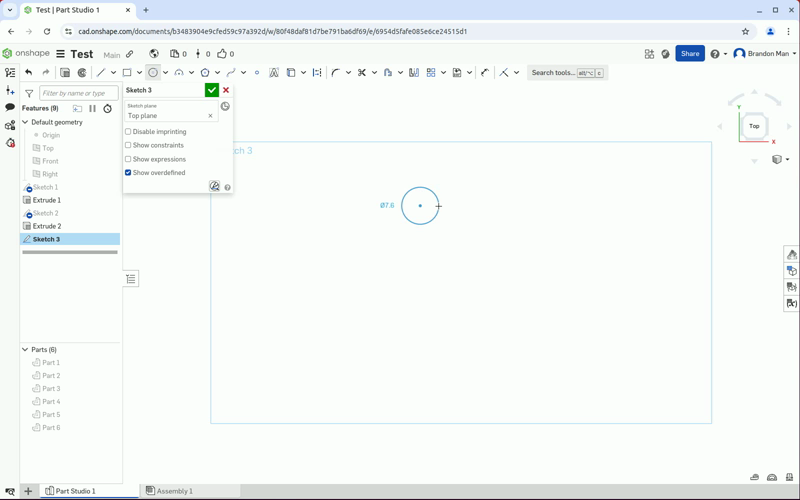
click(438, 205)
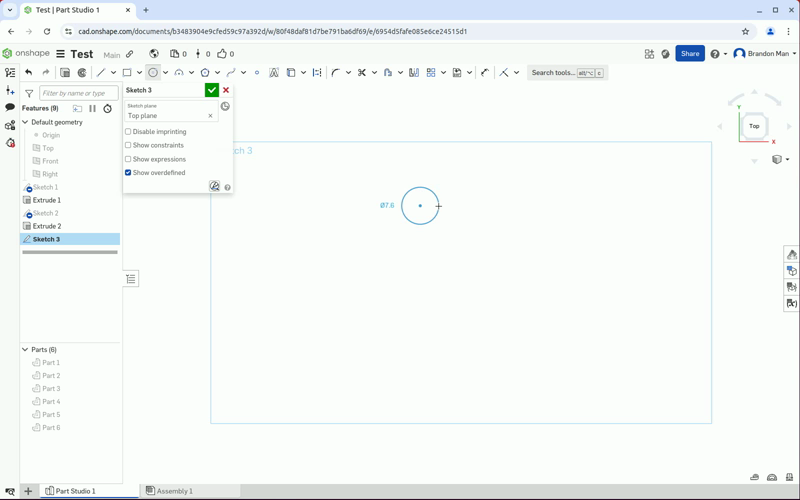
key(esc)
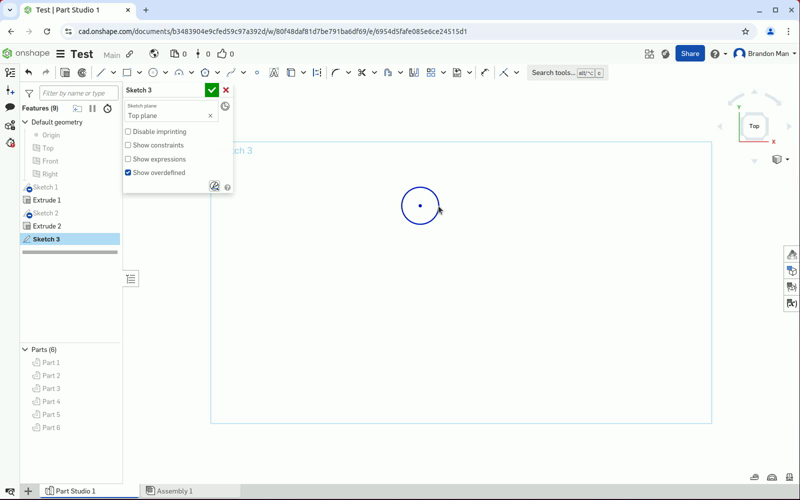
key(c)
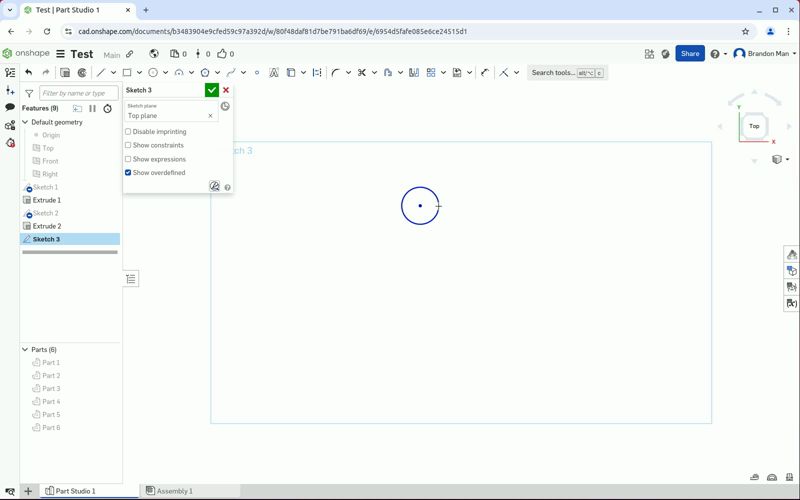
key_down(shift)
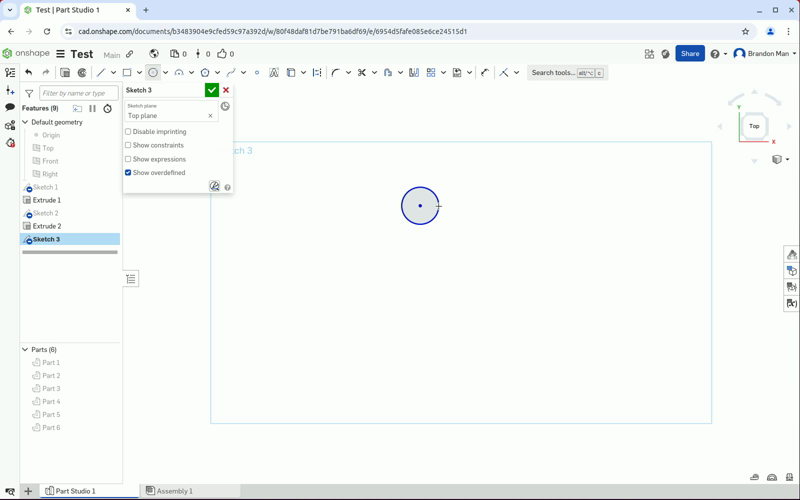
mouse_move(420, 205)
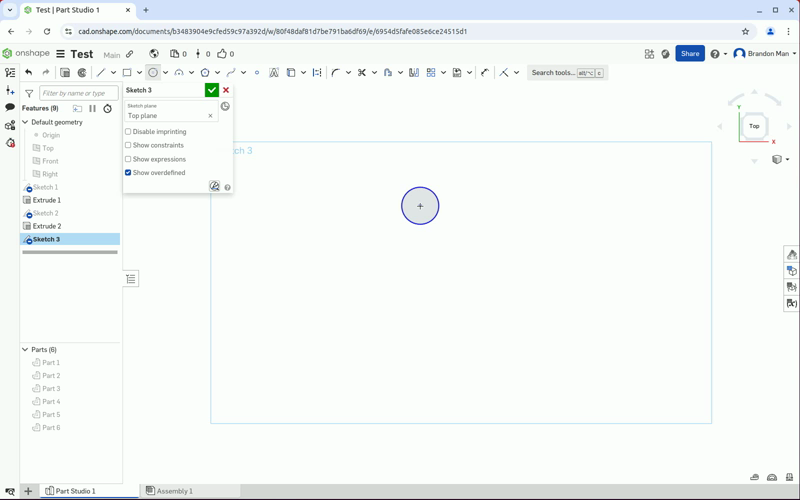
click(420, 205)
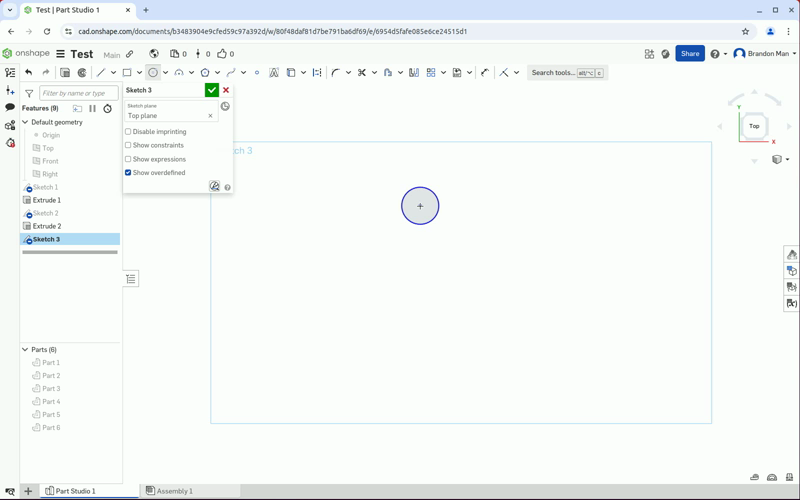
key_up(shift)
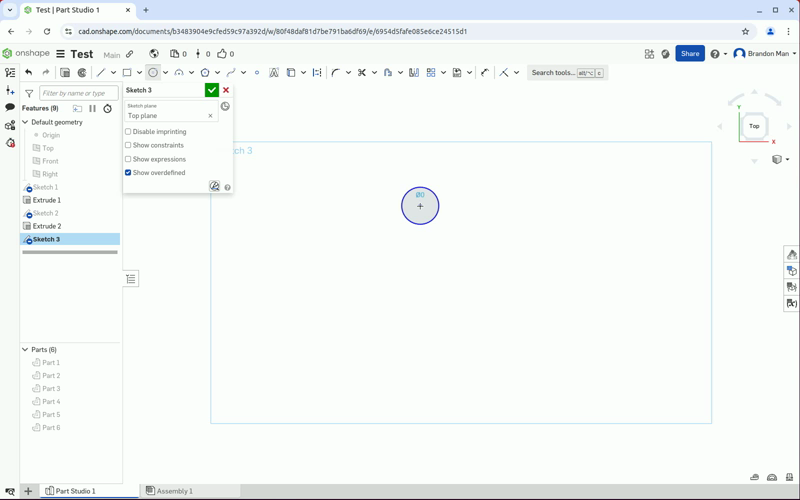
mouse_move(427, 205)
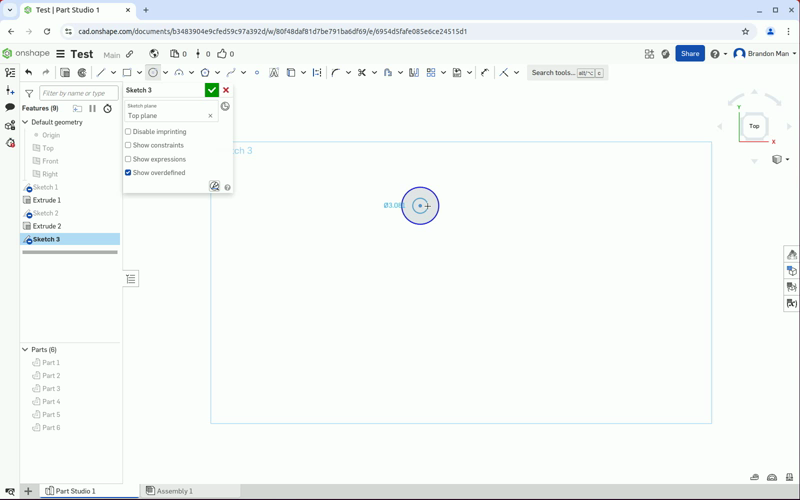
click(427, 205)
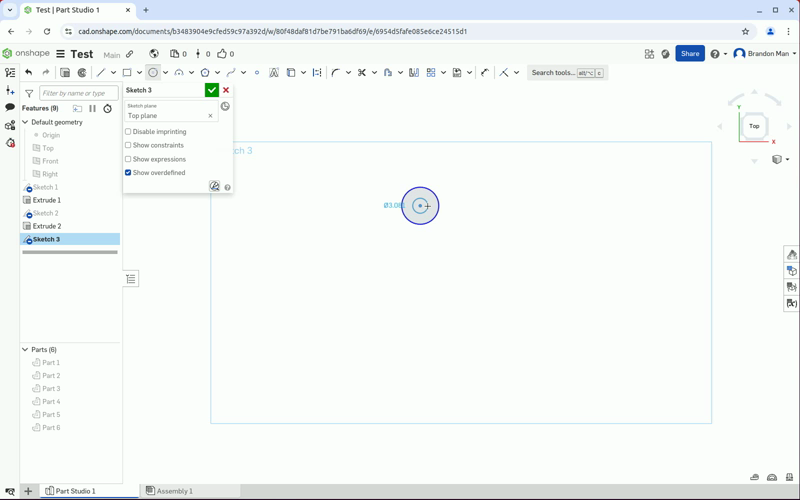
key(esc)
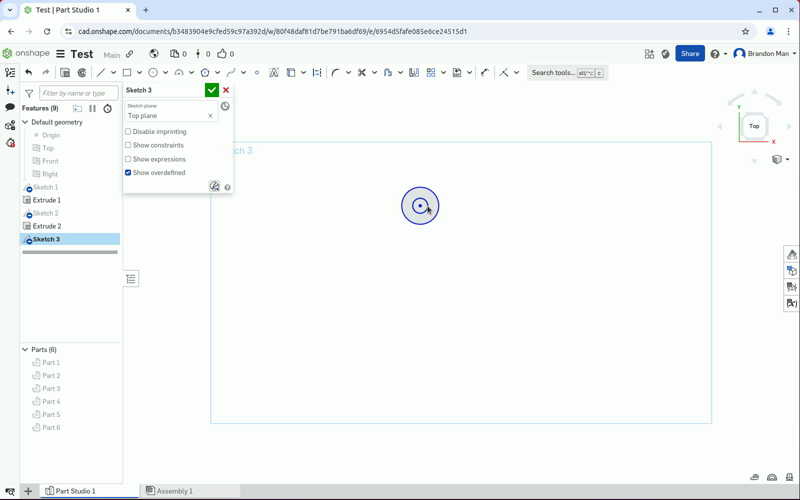
mouse_move(406, 202)
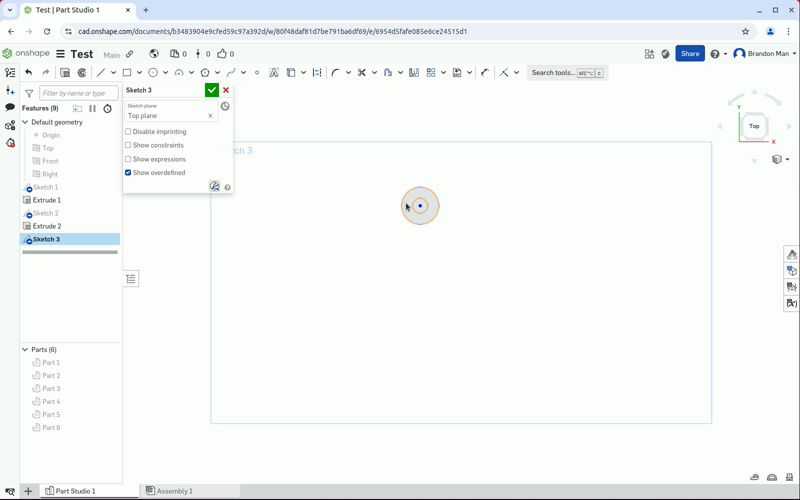
scroll(6)
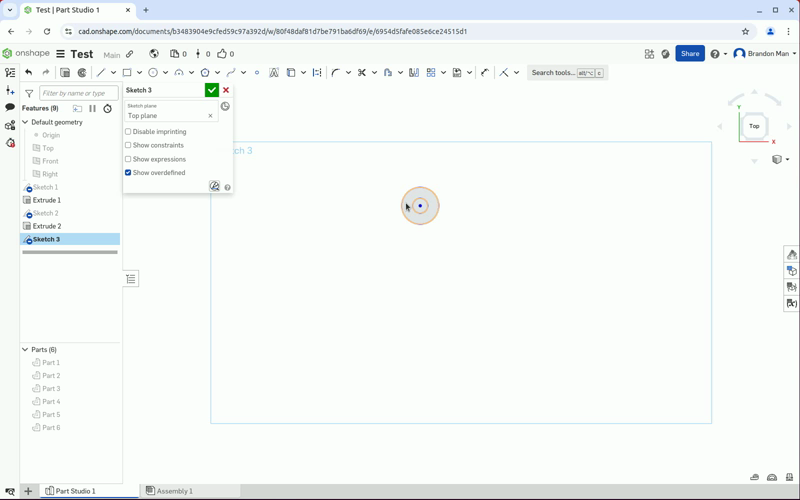
scroll(6)
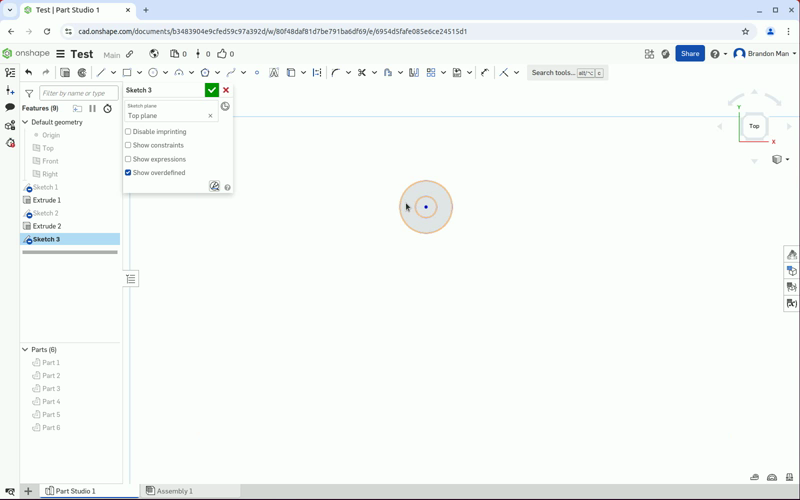
scroll(6)
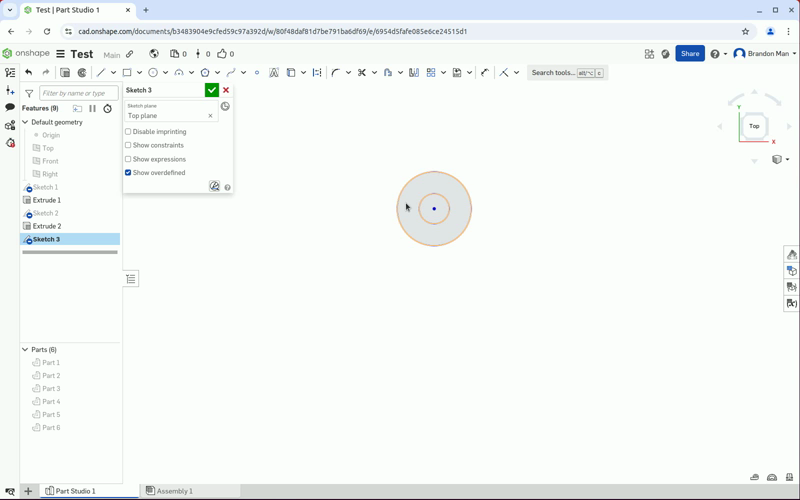
scroll(6)
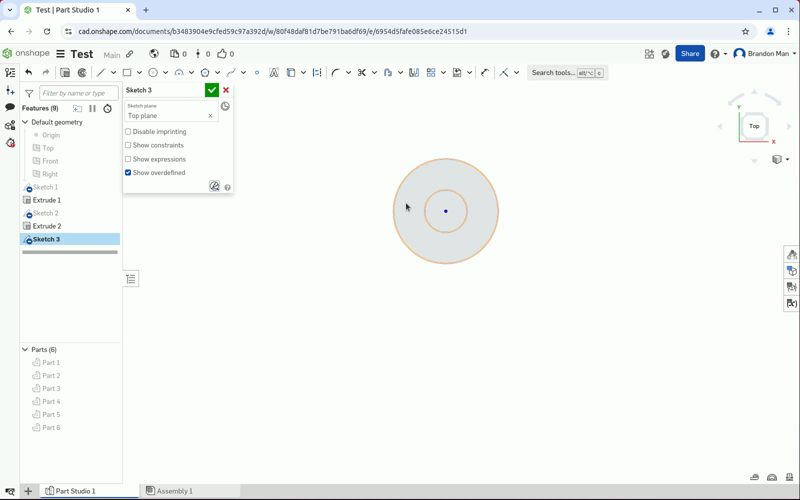
scroll(6)
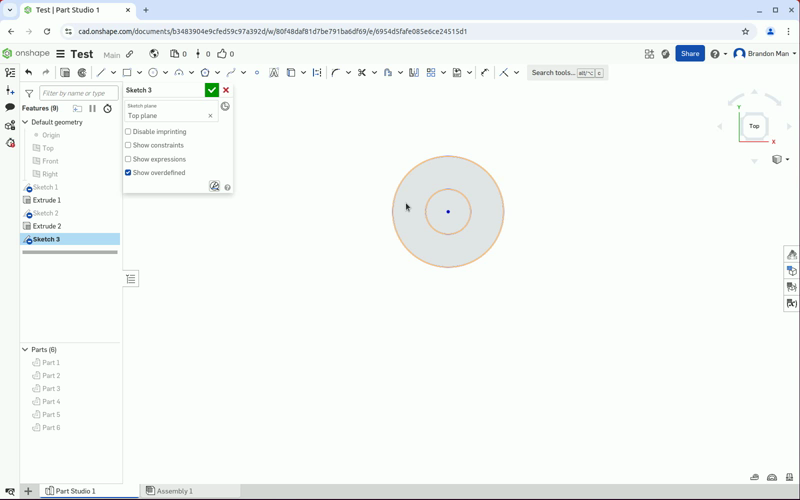
scroll(6)
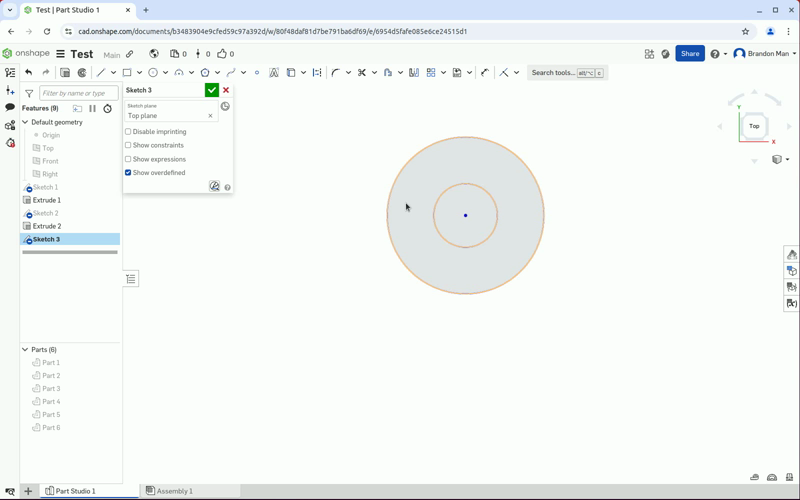
scroll(6)
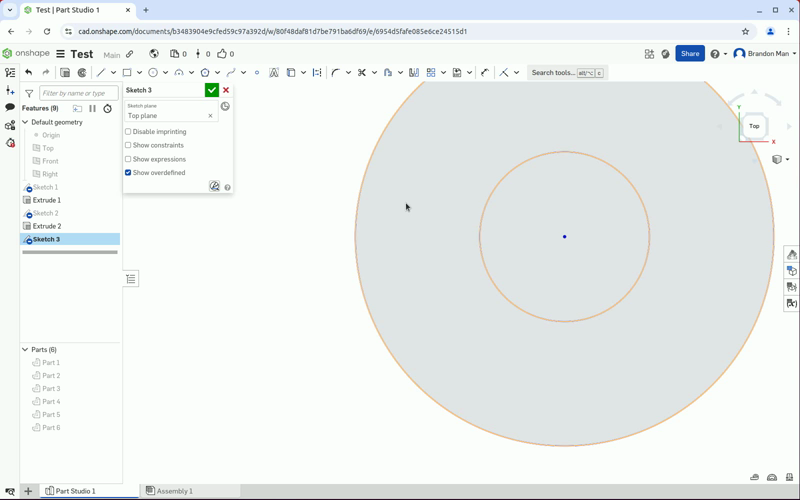
click(406, 202)
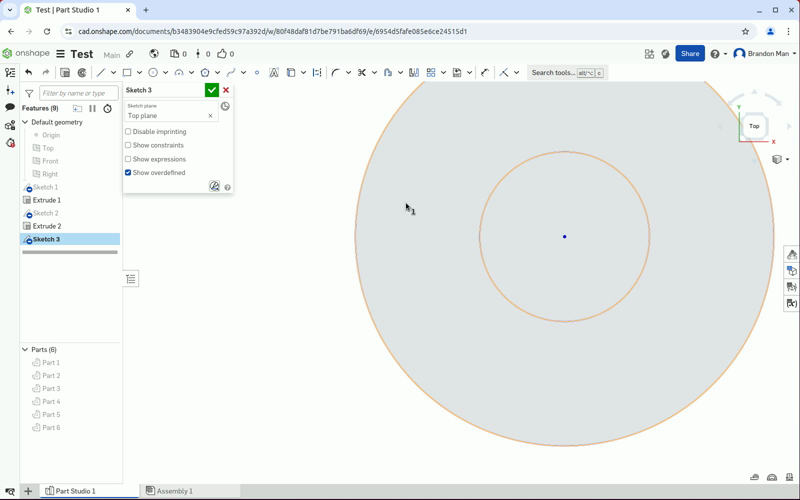
scroll(-6)
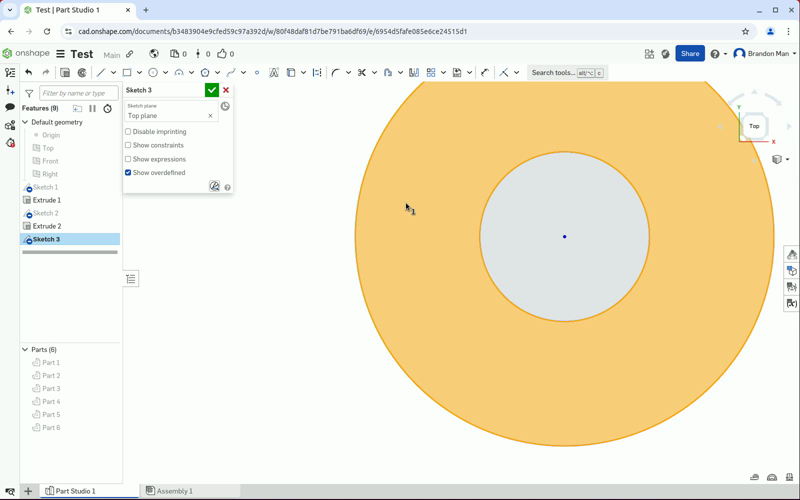
scroll(-6)
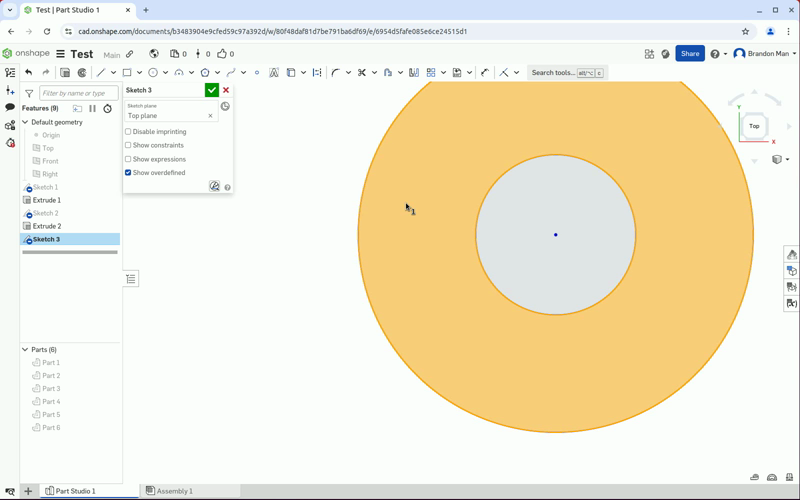
scroll(-6)
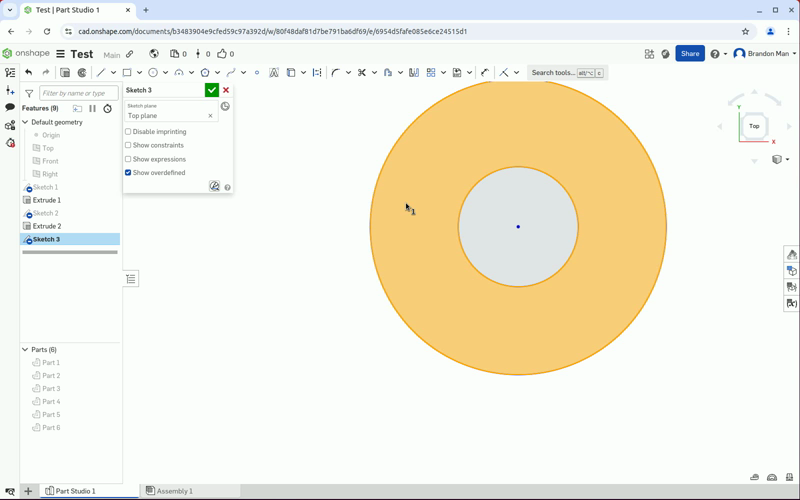
scroll(-6)
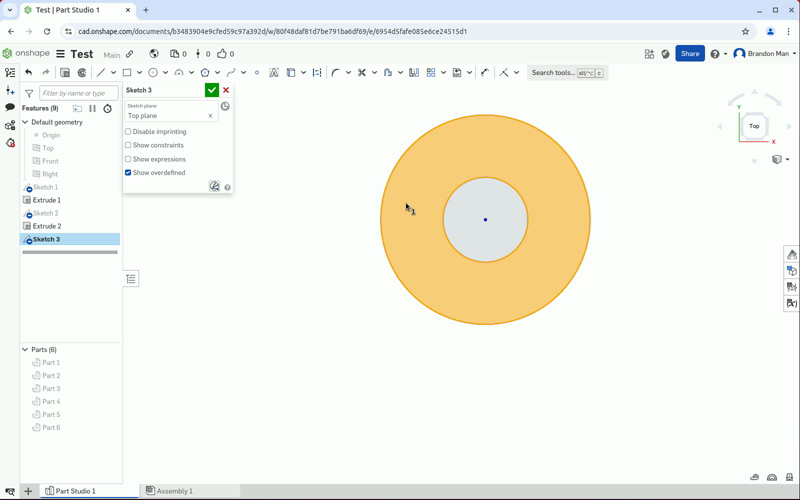
scroll(-6)
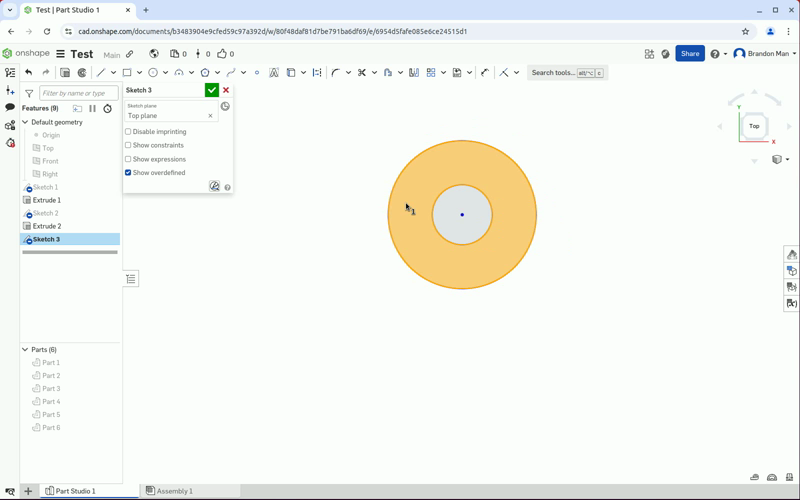
scroll(-6)
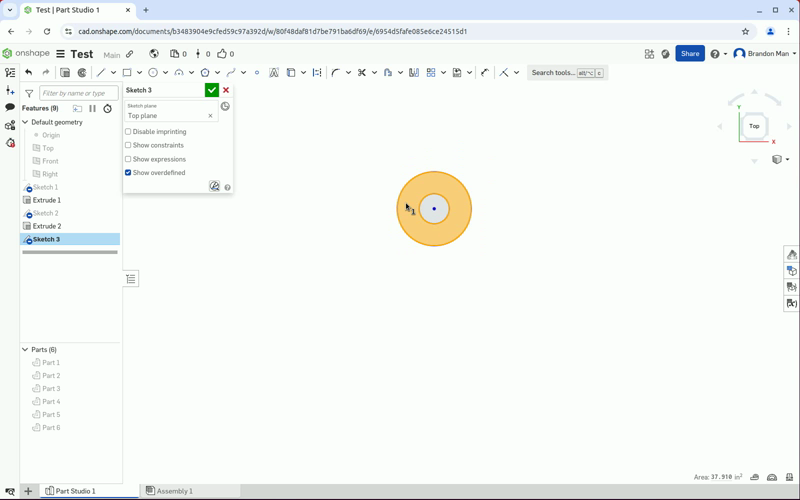
scroll(-6)
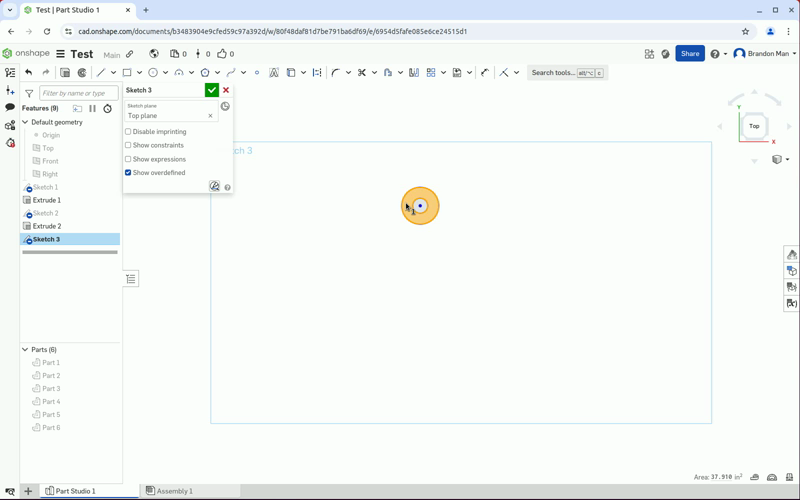
mouse_move(73, 352)
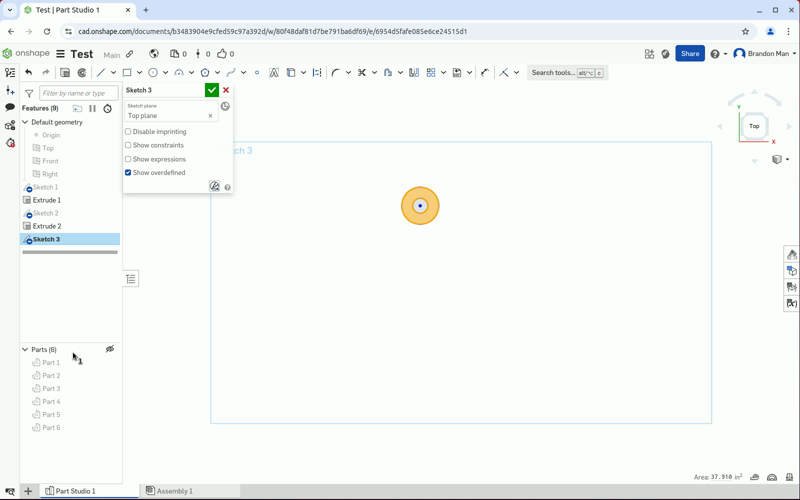
key(shift+y)
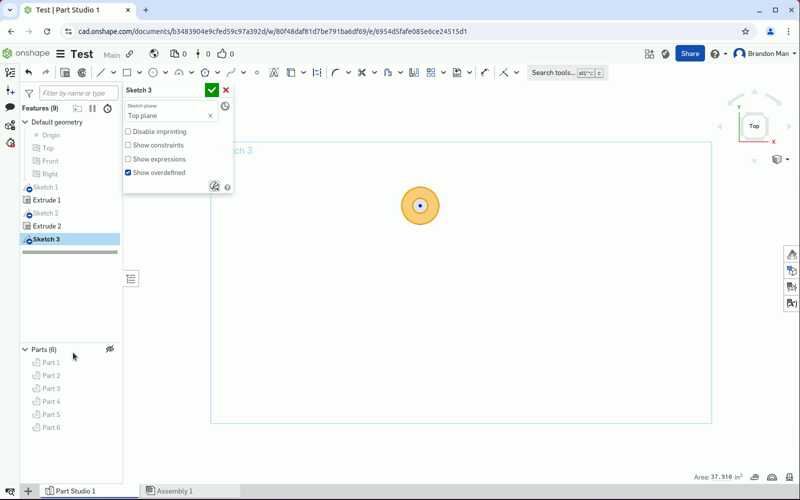
key(shift+e)
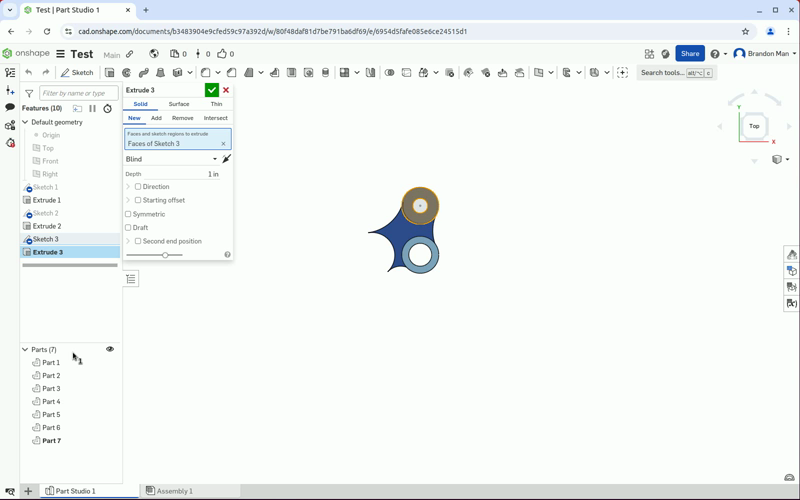
mouse_move(143, 106)
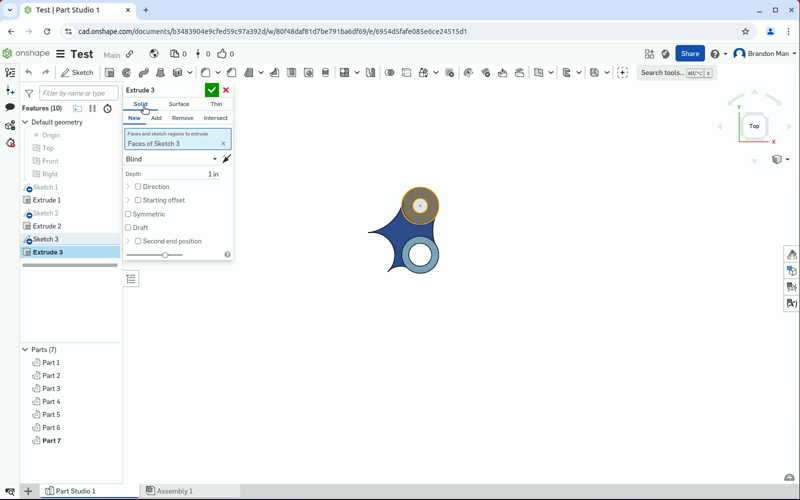
click(143, 106)
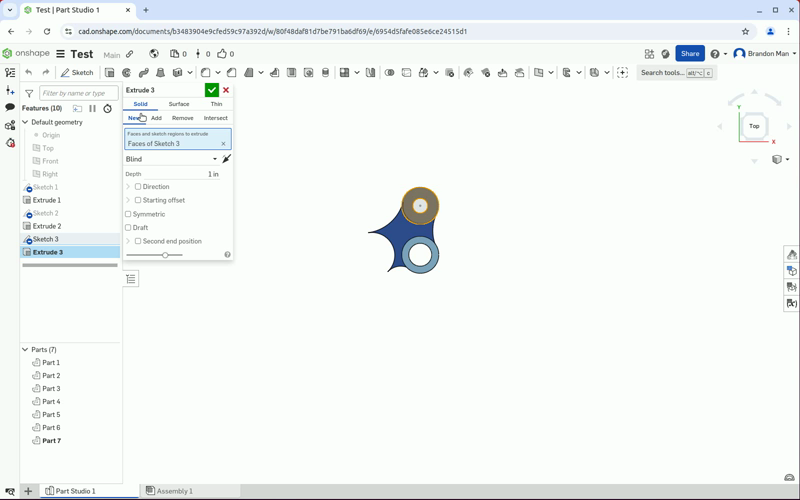
mouse_move(137, 120)
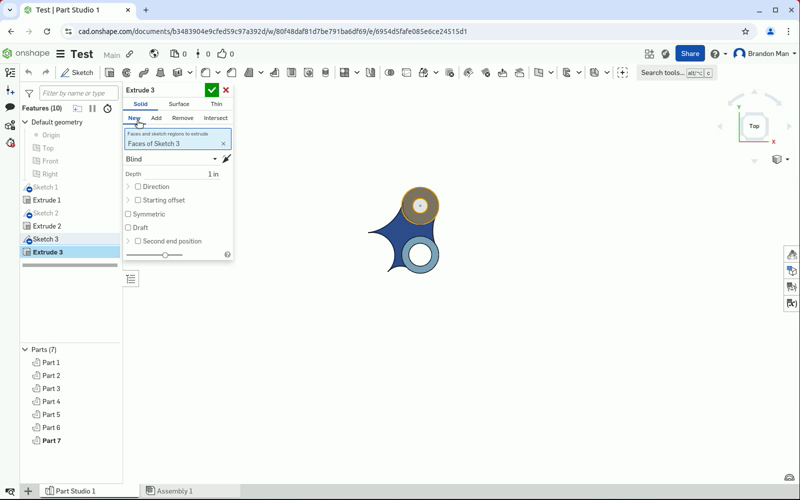
click(137, 120)
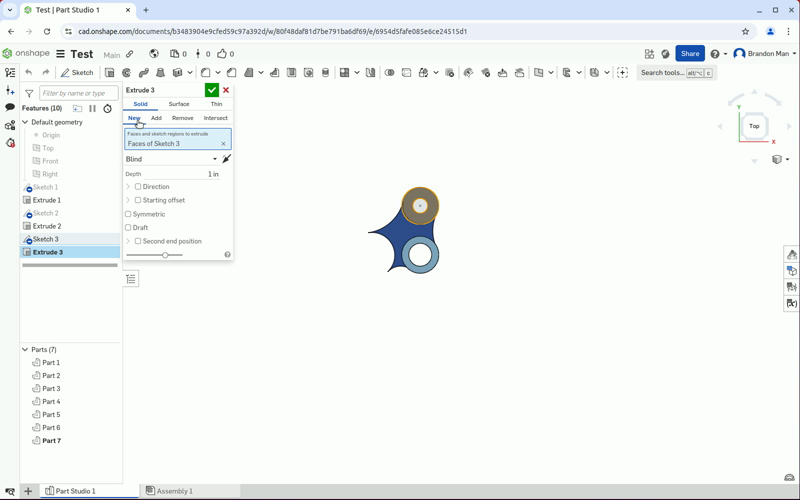
key(tab, 4)
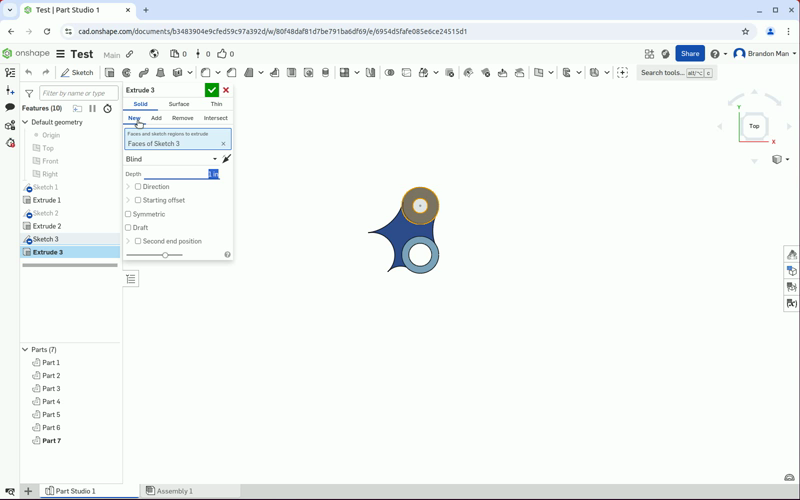
text(3.37)
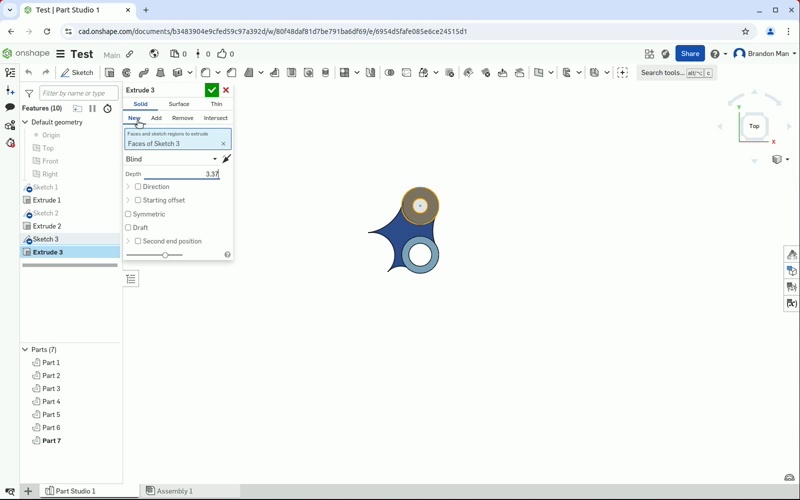
key(tab, 3)
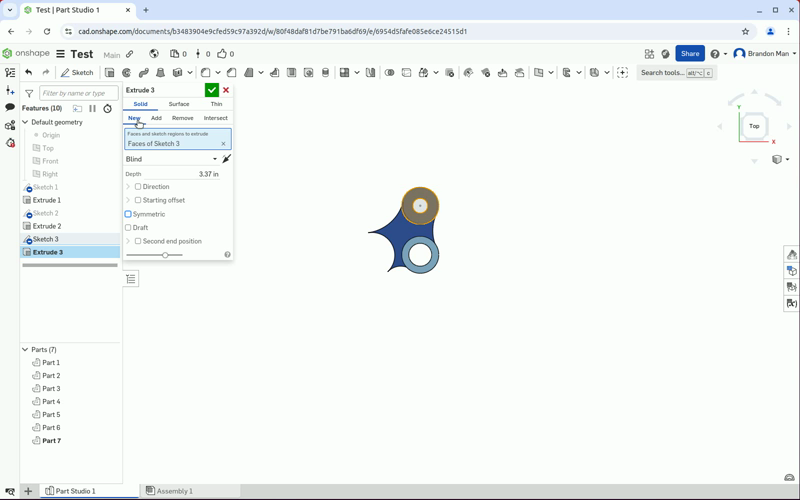
key(space)
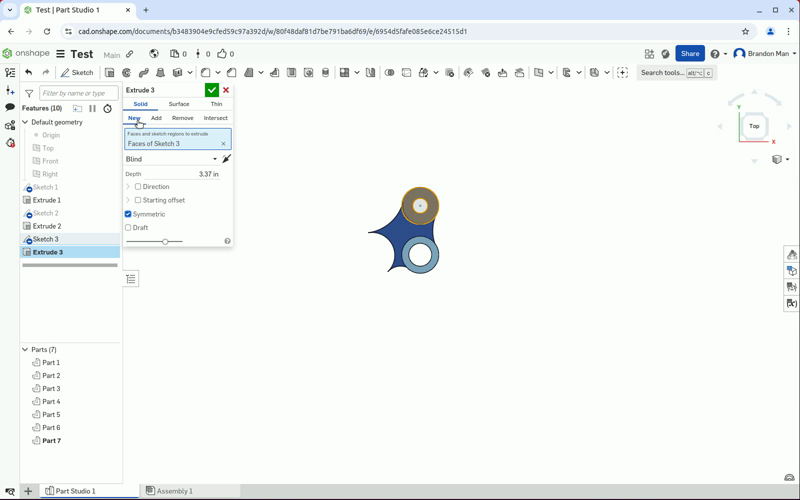
key(enter)
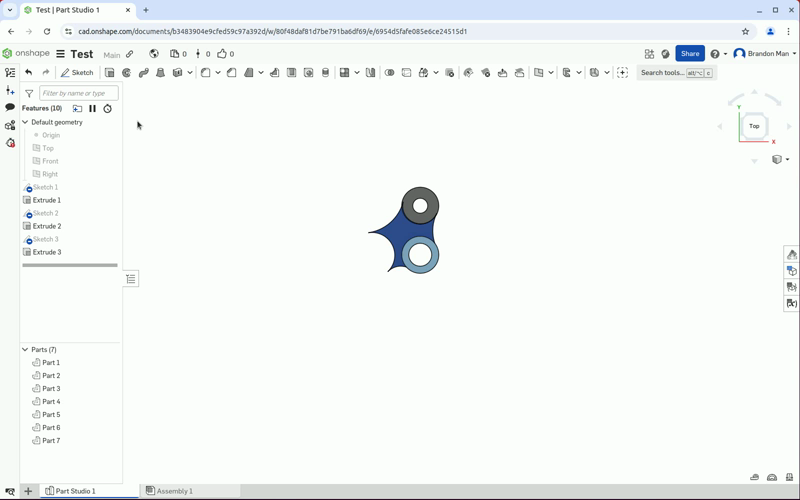
key(shift+h)
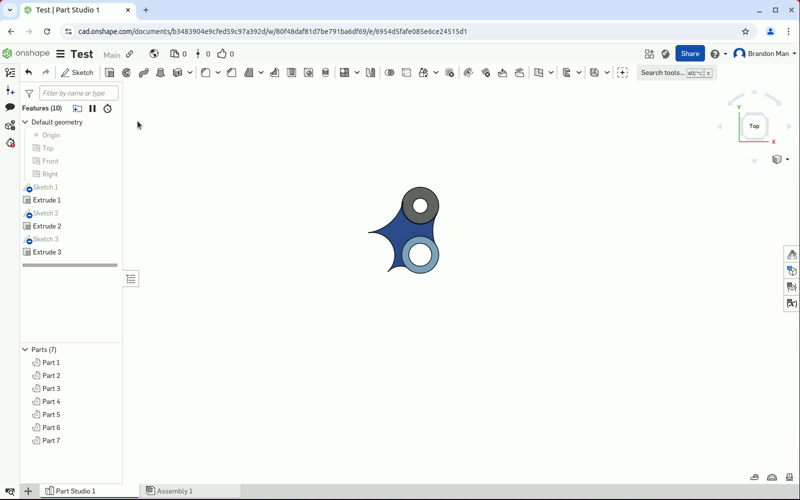
key(shift+h)
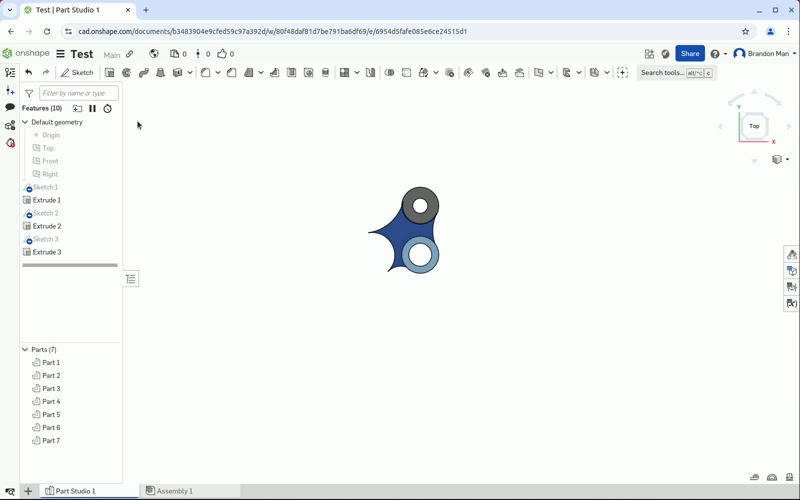
mouse_move(73, 189)
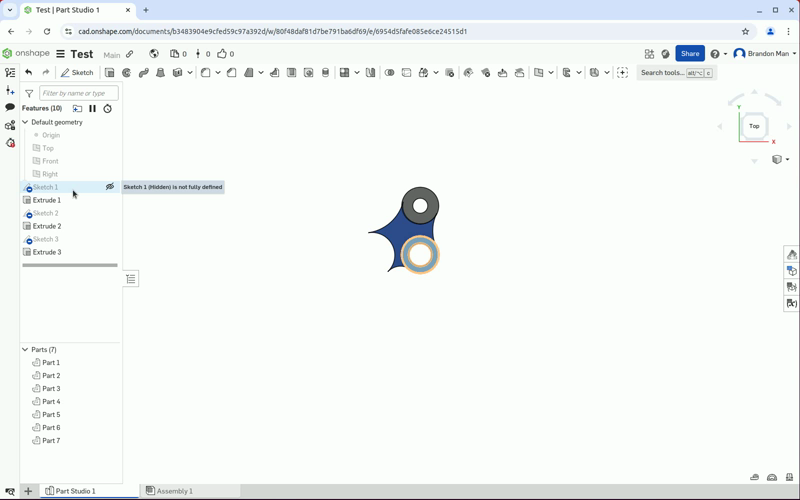
click(73, 189)
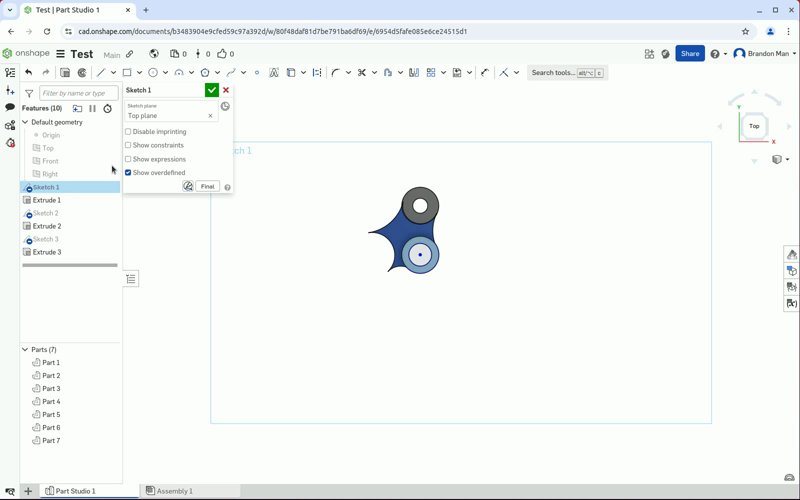
mouse_move(229, 92)
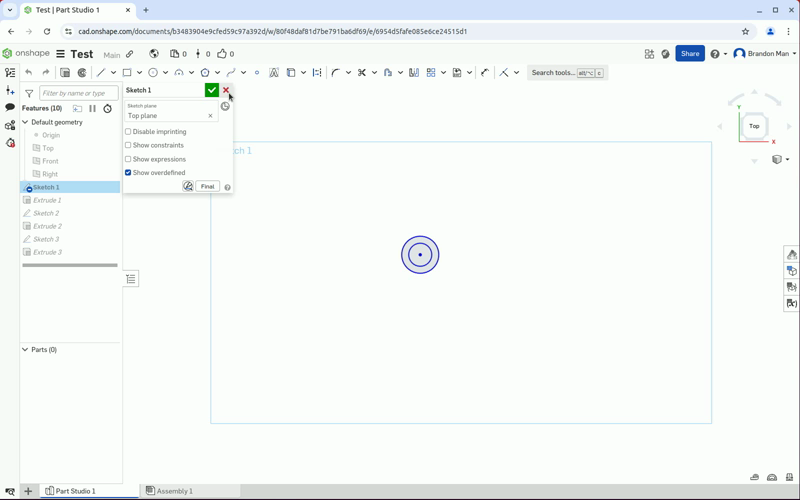
click(229, 92)
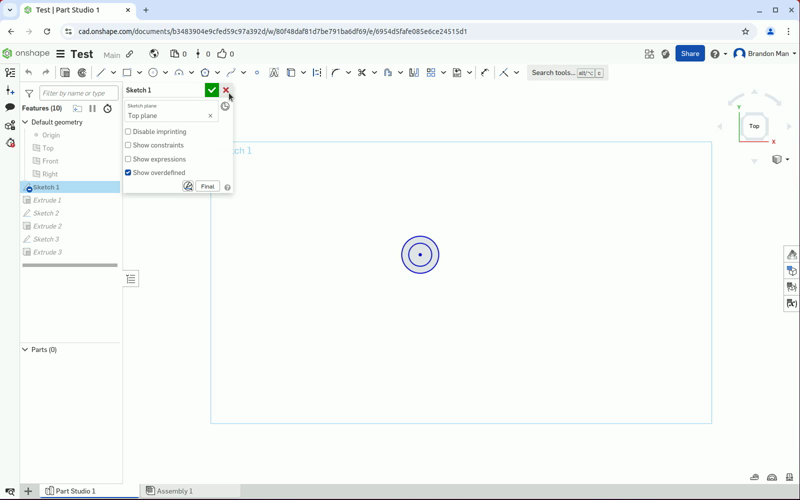
key(shift+s)
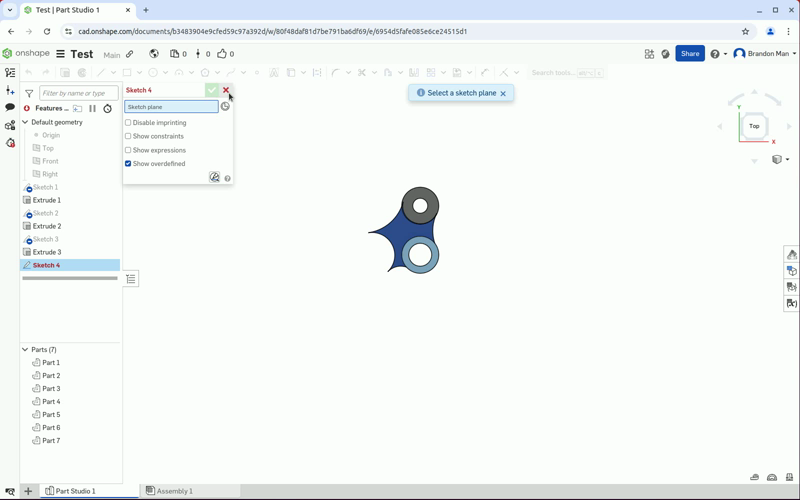
mouse_move(73, 150)
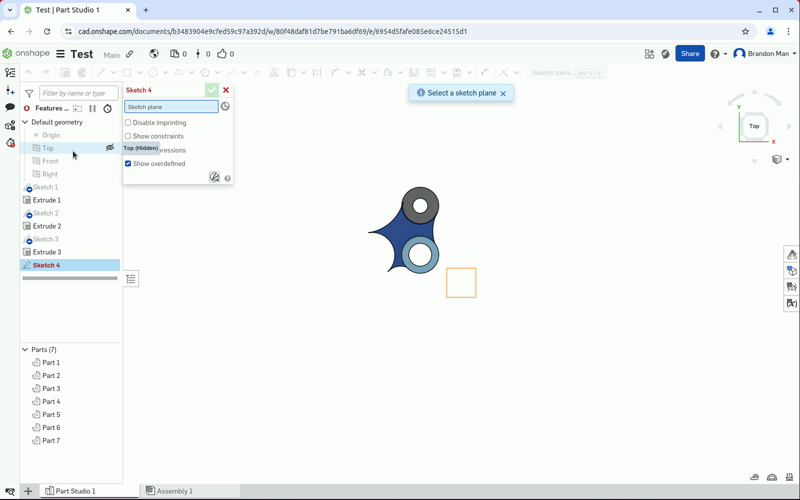
click(73, 150)
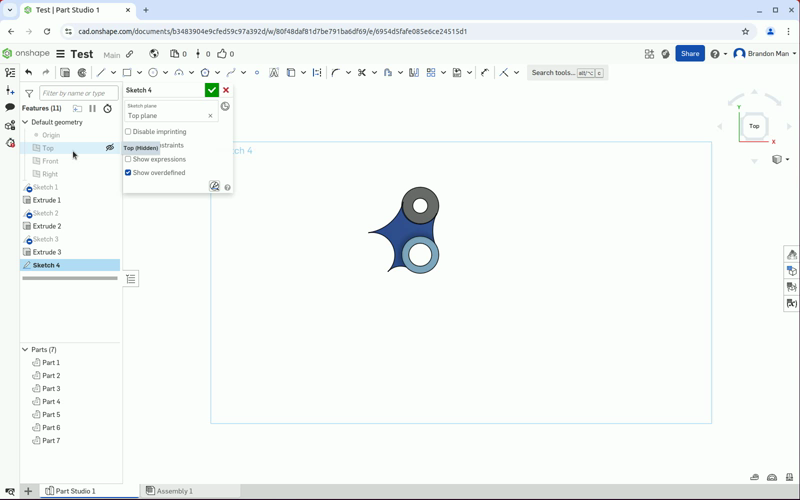
mouse_move(73, 352)
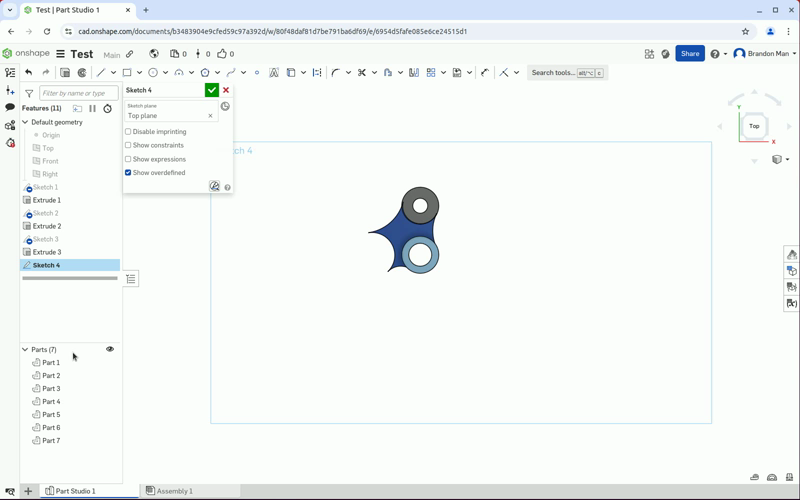
key(y)
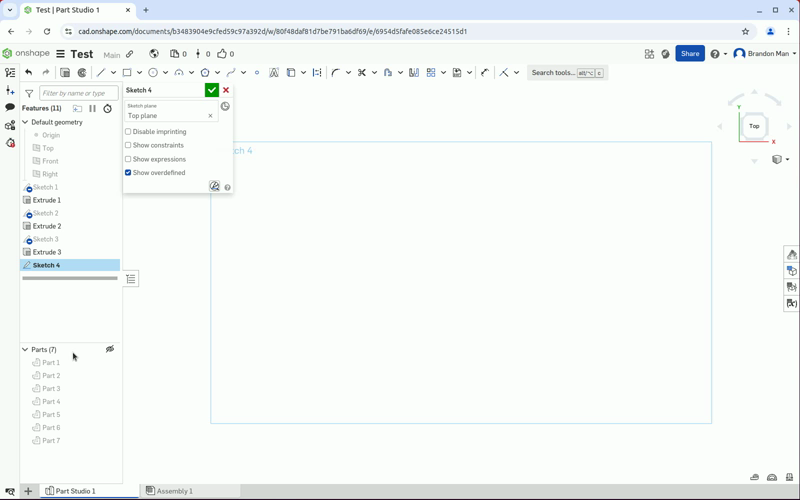
key(c)
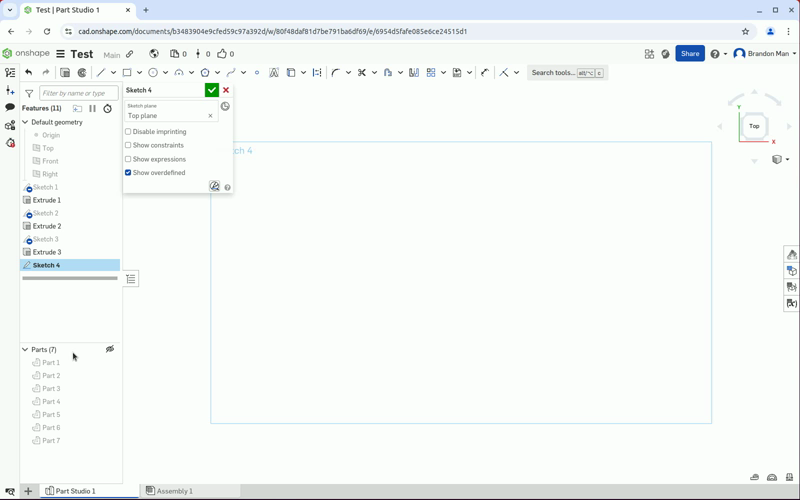
key_down(shift)
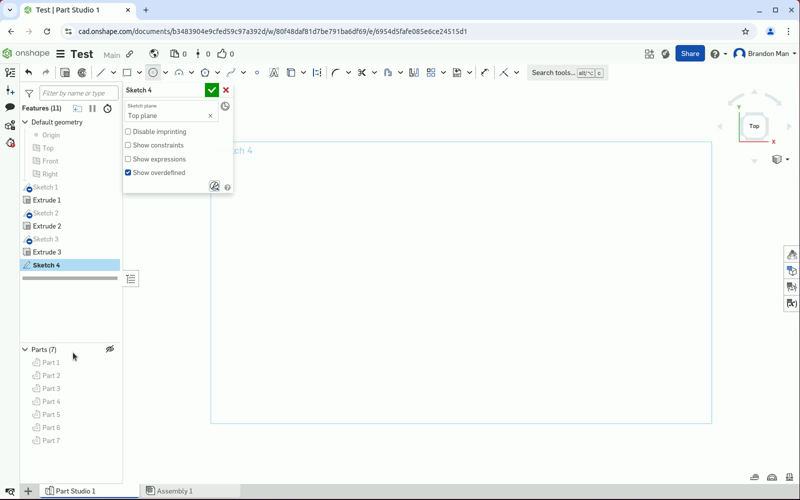
mouse_move(371, 254)
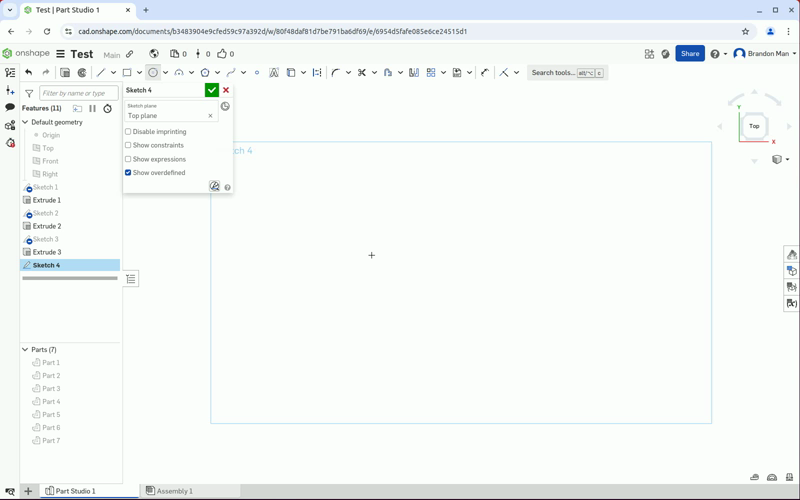
click(371, 254)
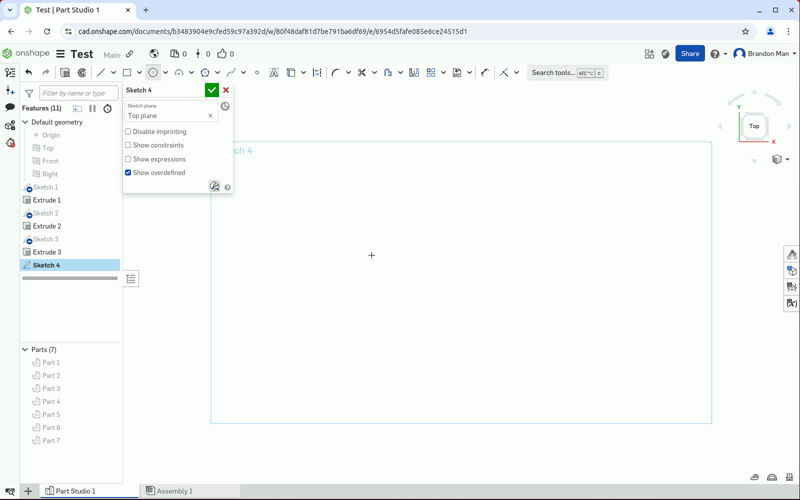
key_up(shift)
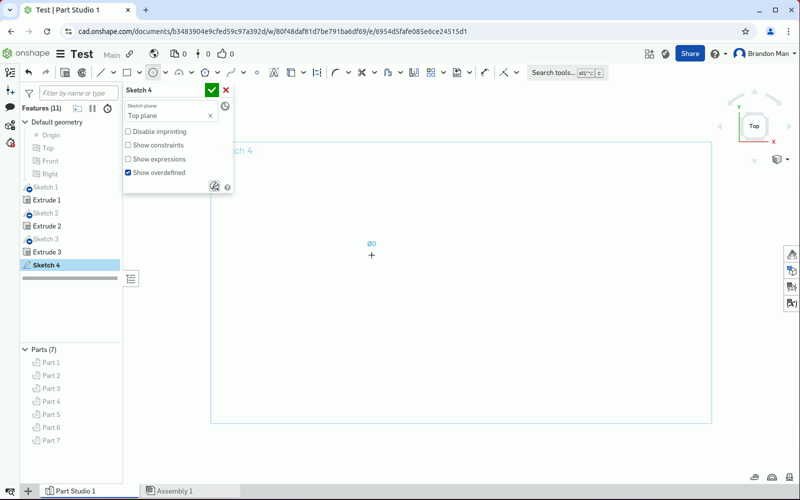
mouse_move(394, 254)
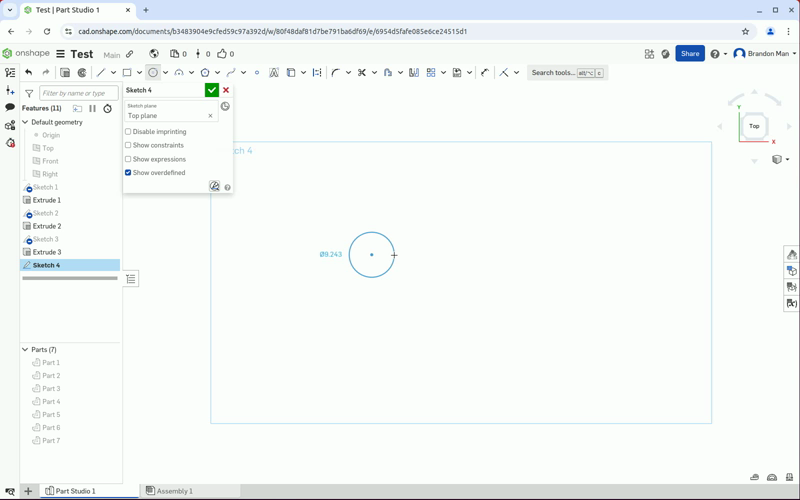
click(394, 254)
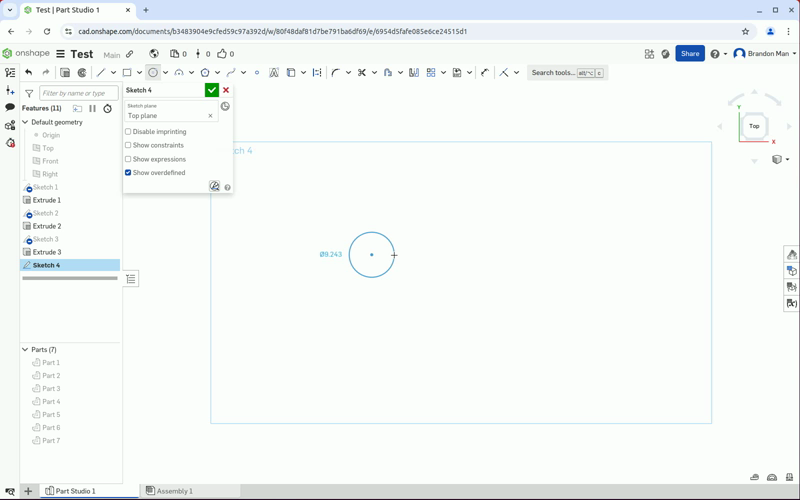
key(esc)
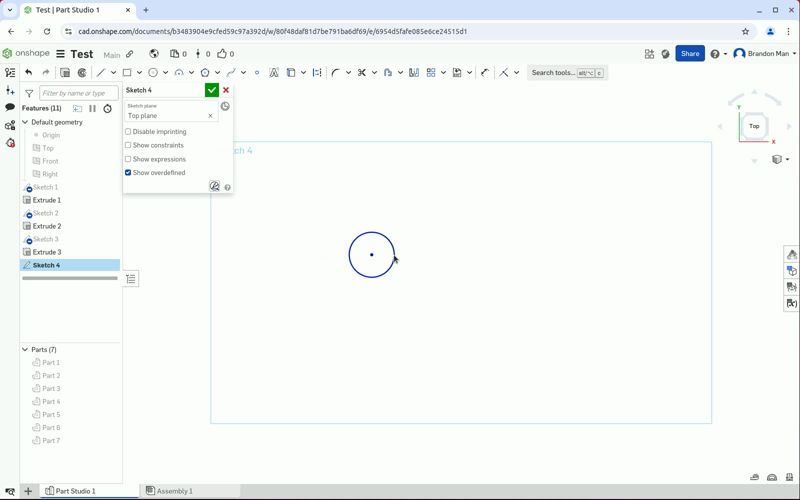
key(c)
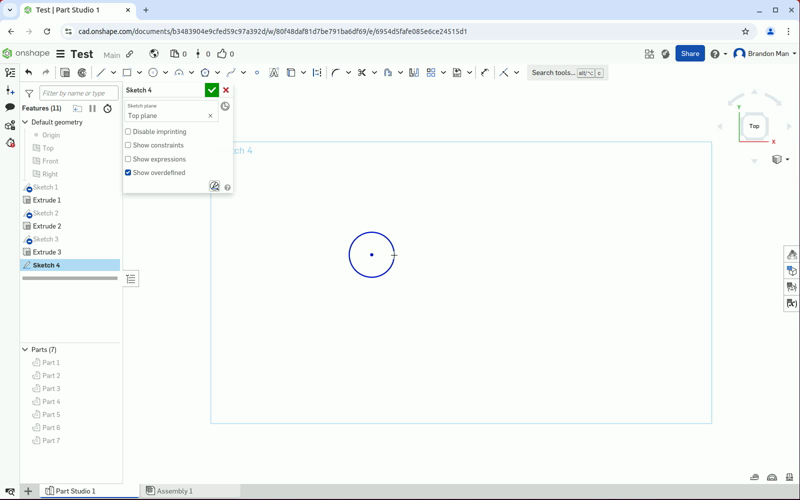
key_down(shift)
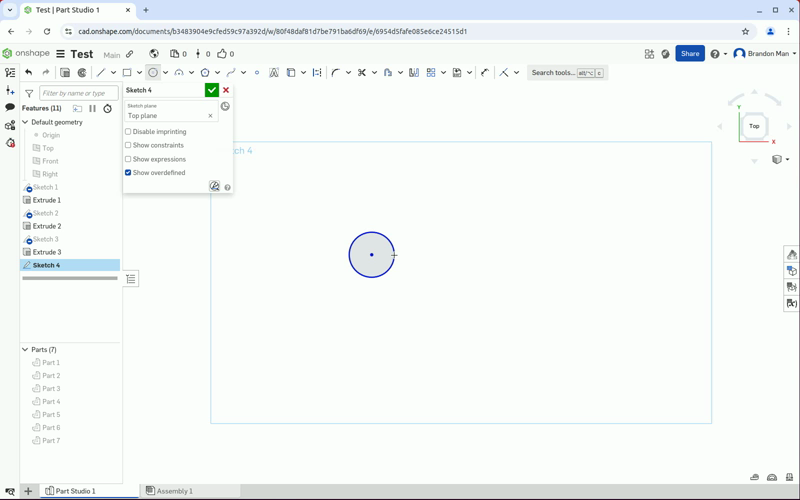
mouse_move(371, 254)
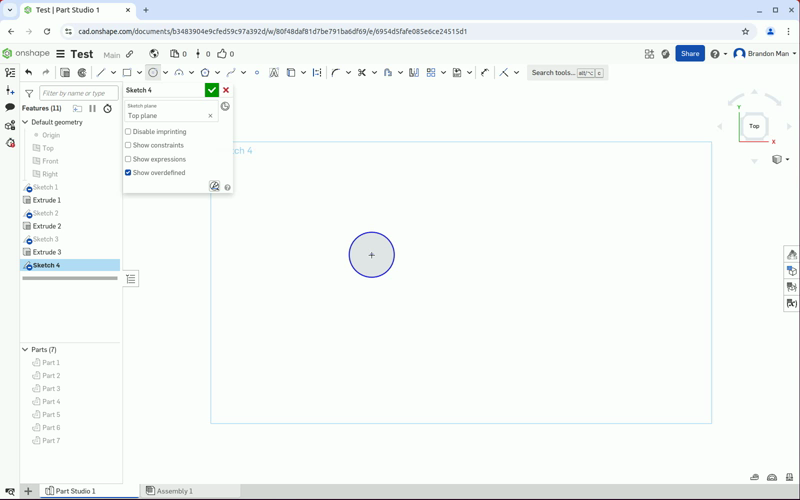
click(371, 254)
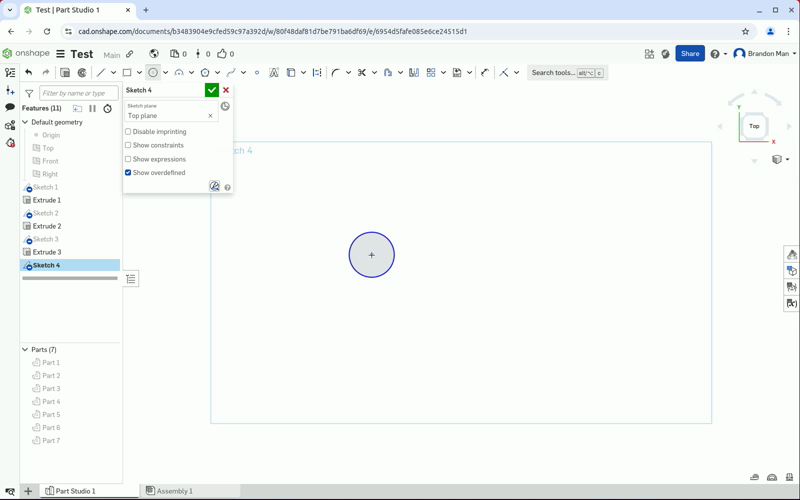
key_up(shift)
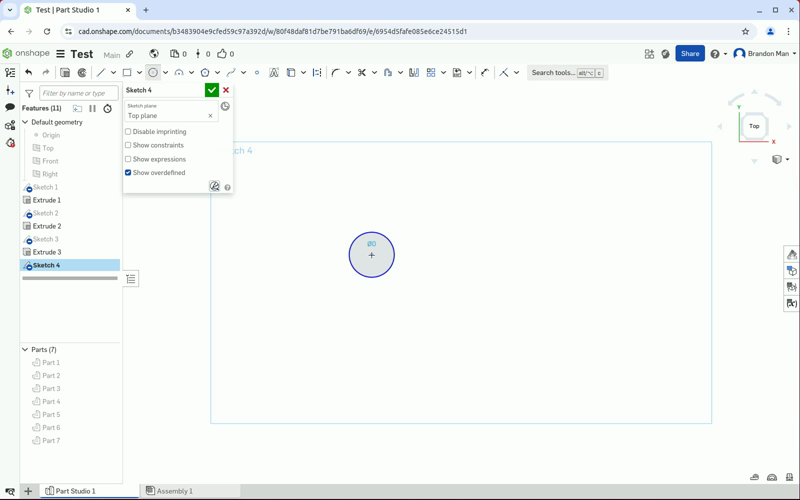
mouse_move(385, 254)
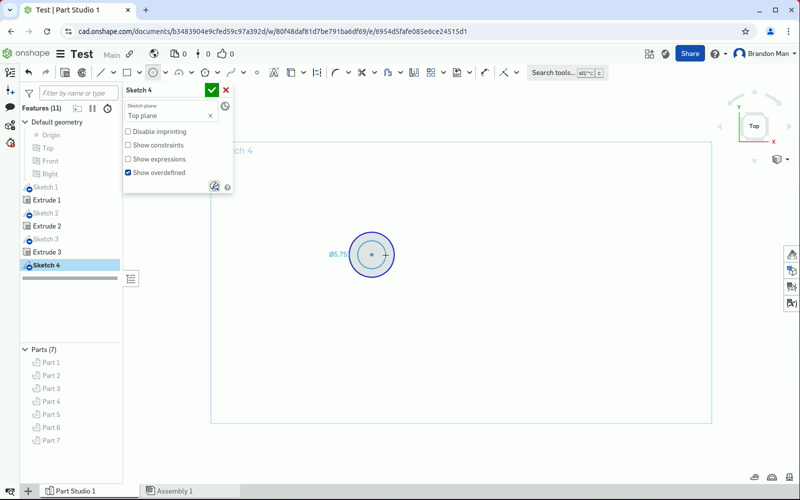
click(385, 254)
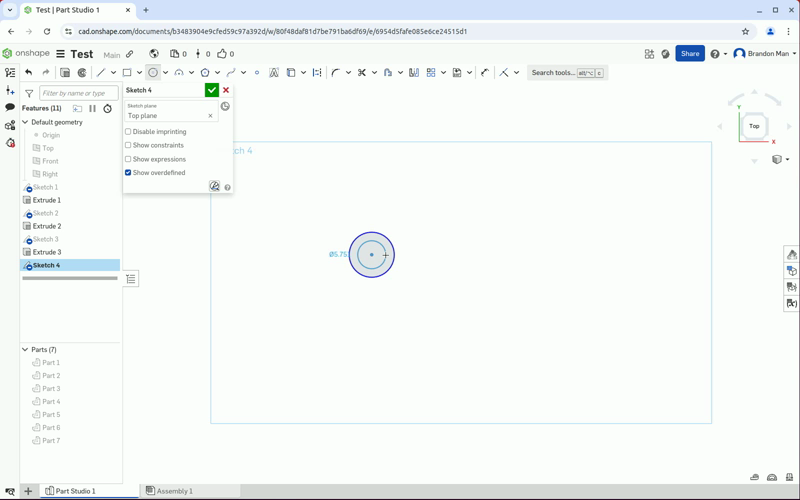
key(esc)
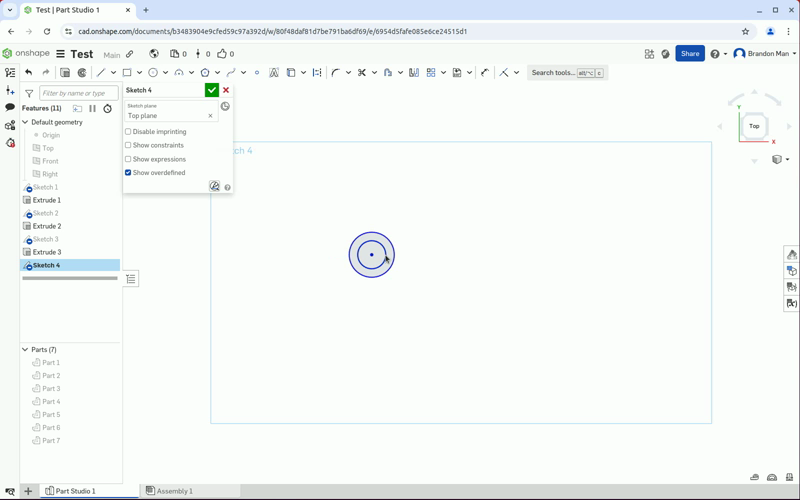
mouse_move(353, 252)
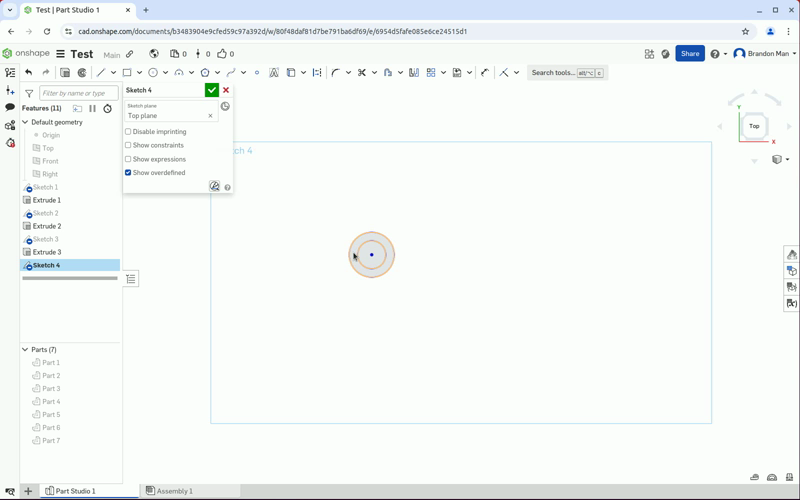
scroll(6)
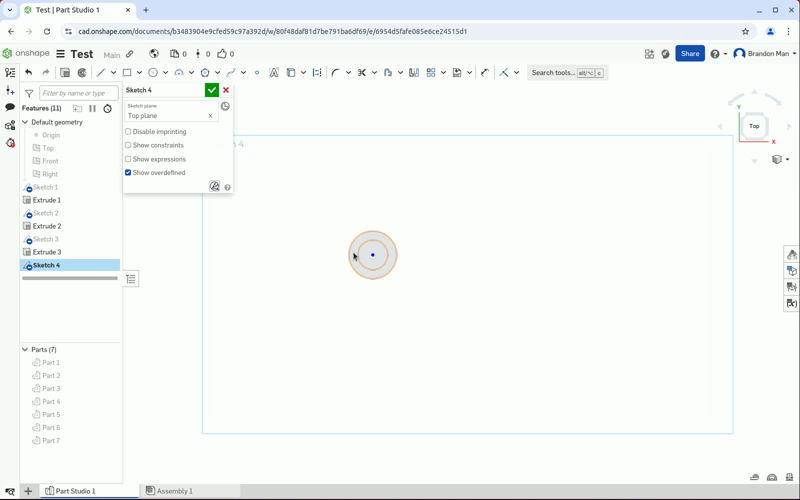
scroll(6)
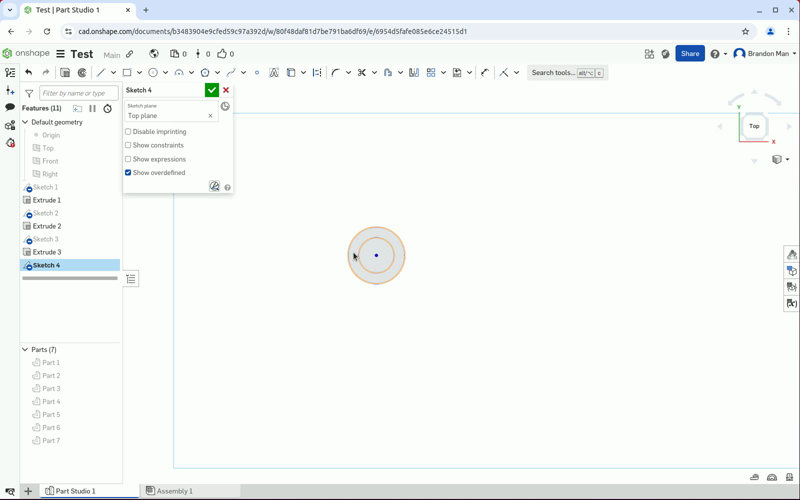
scroll(6)
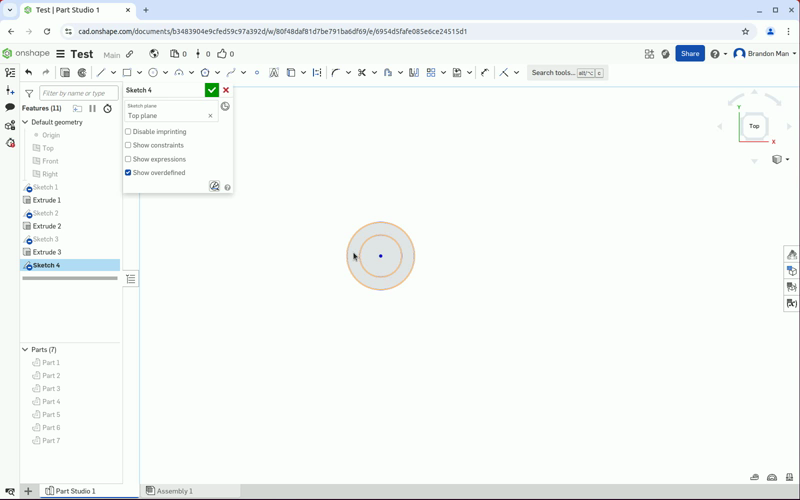
scroll(6)
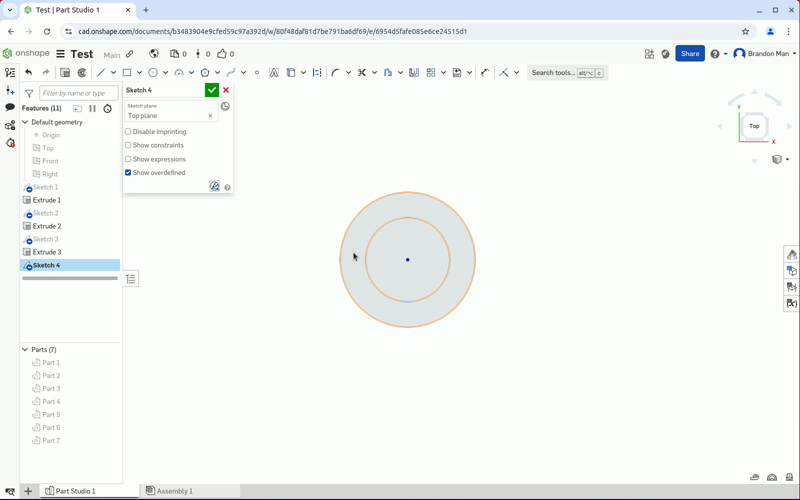
scroll(6)
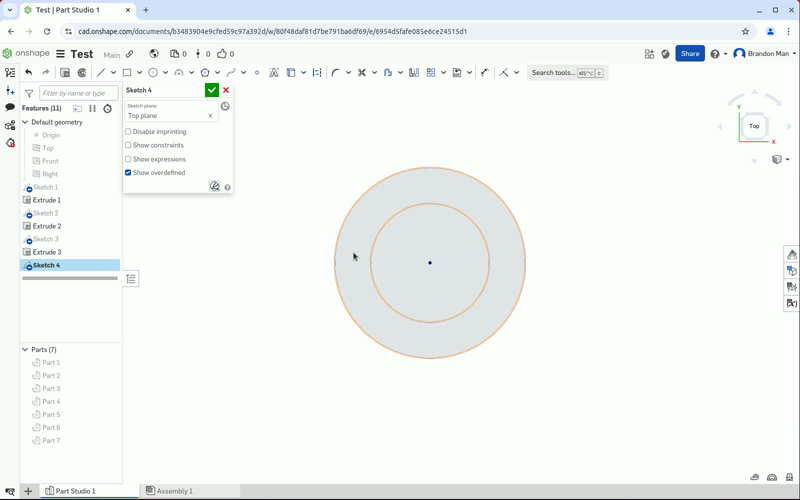
scroll(6)
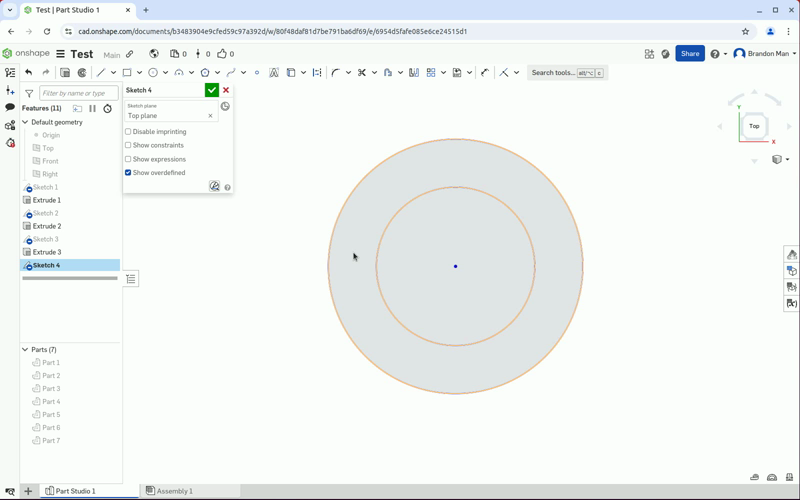
scroll(6)
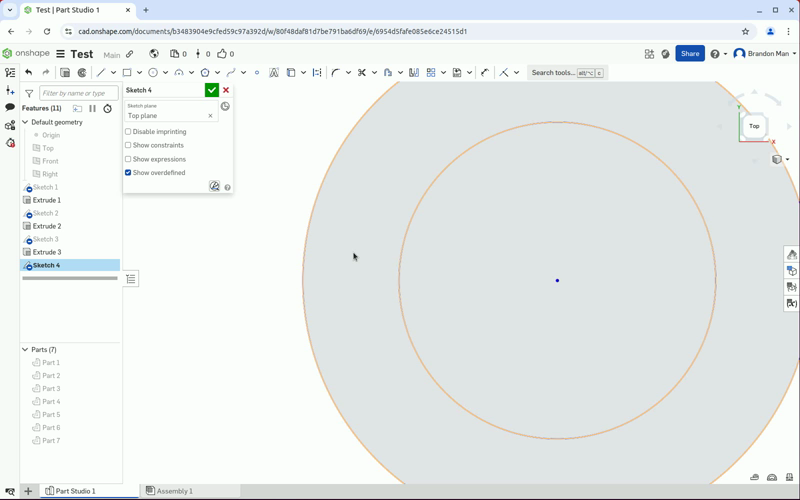
click(353, 252)
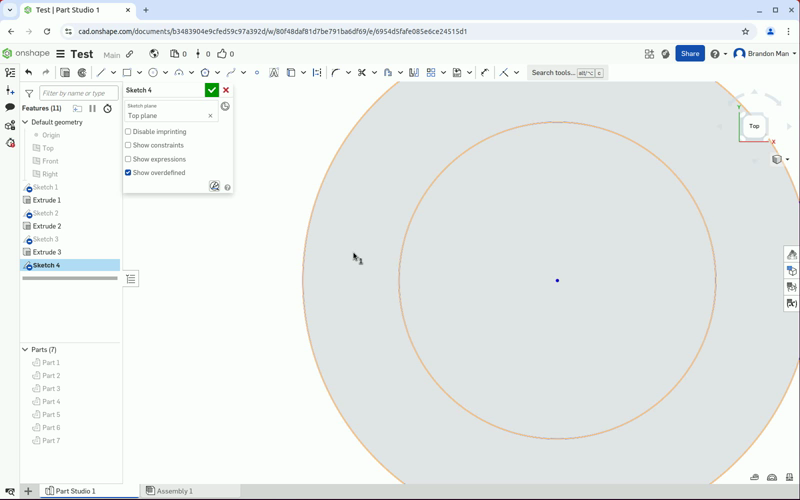
scroll(-6)
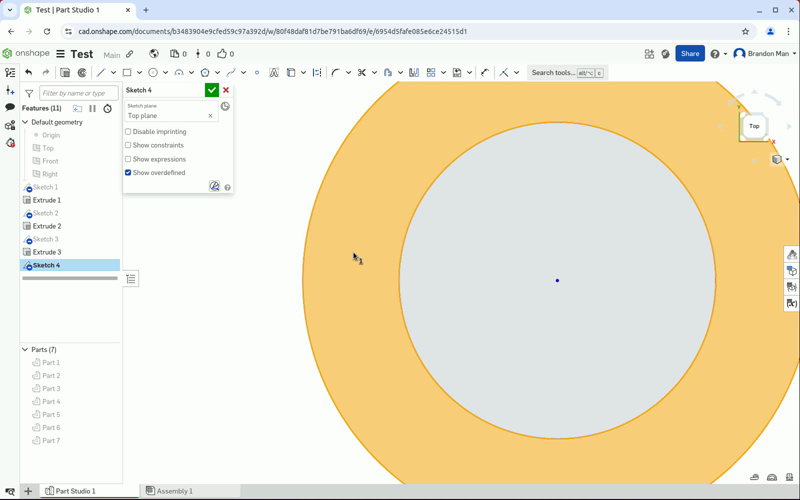
scroll(-6)
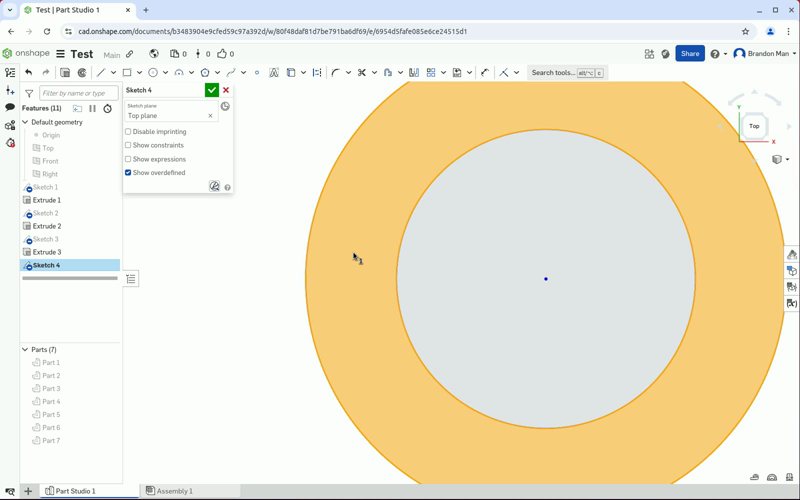
scroll(-6)
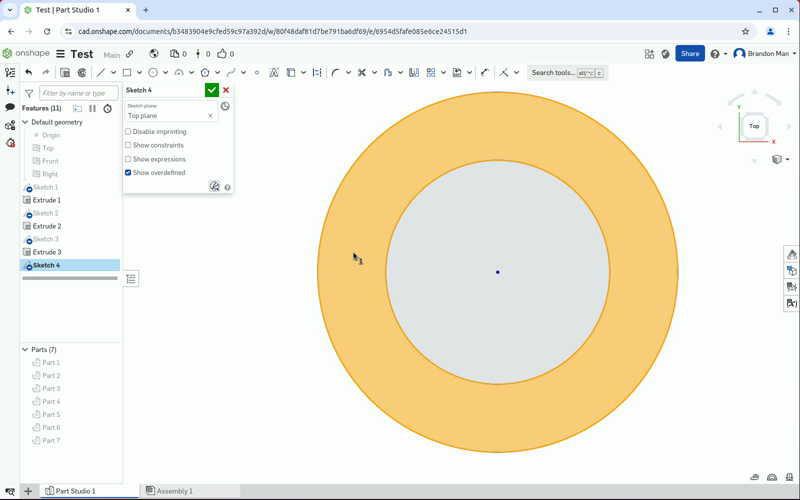
scroll(-6)
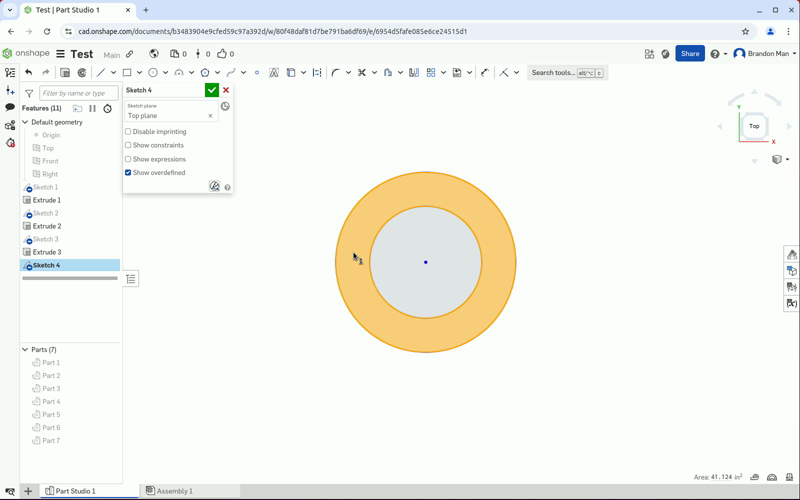
scroll(-6)
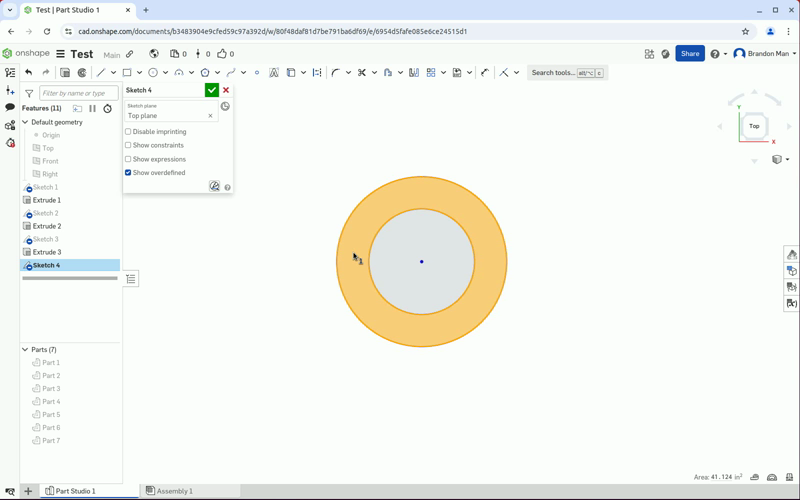
scroll(-6)
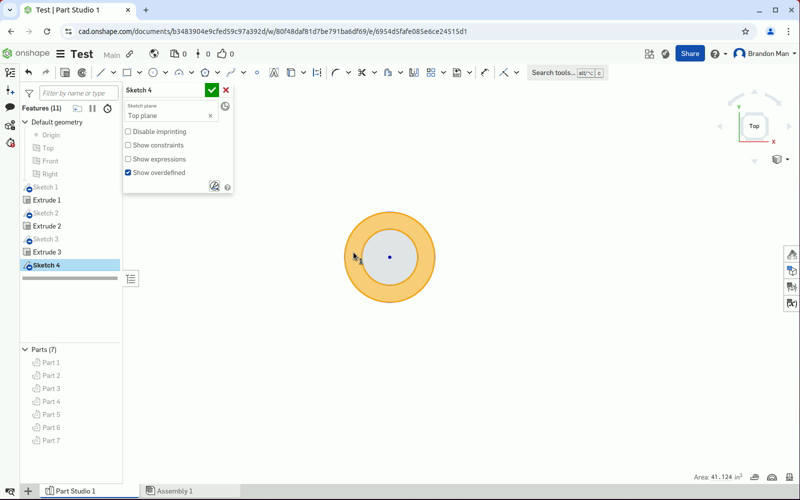
scroll(-6)
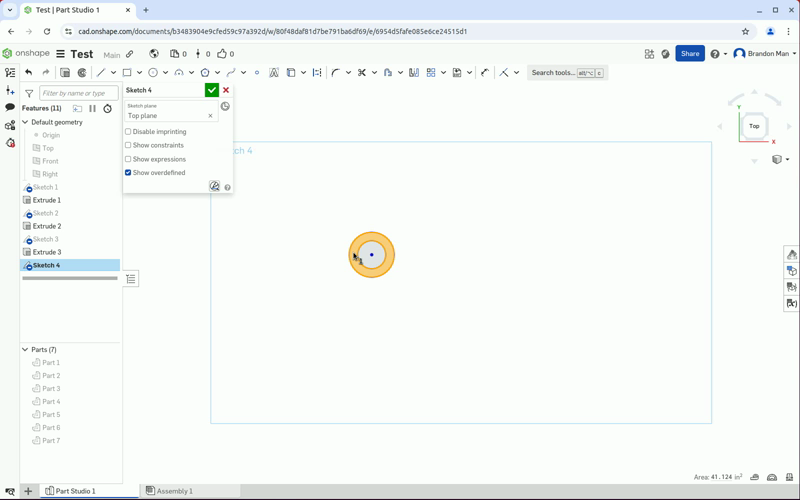
mouse_move(73, 352)
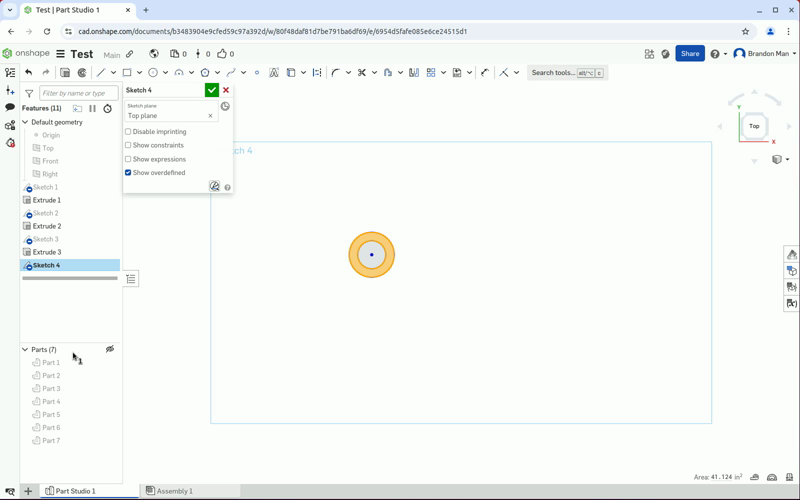
key(shift+y)
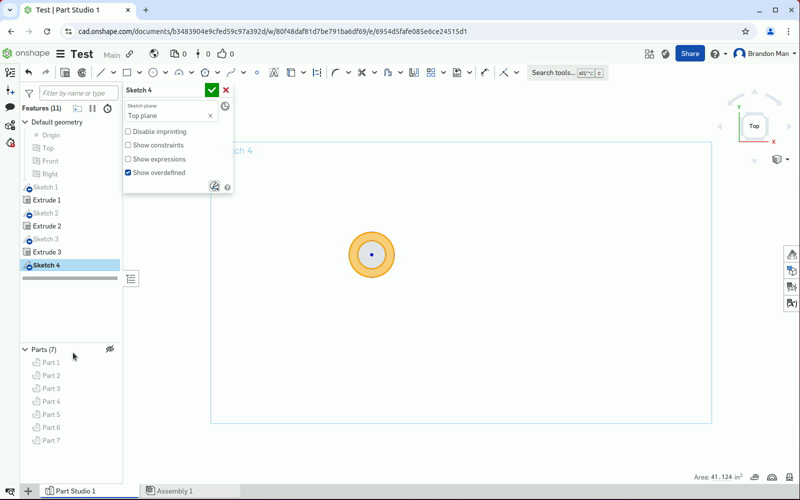
key(shift+e)
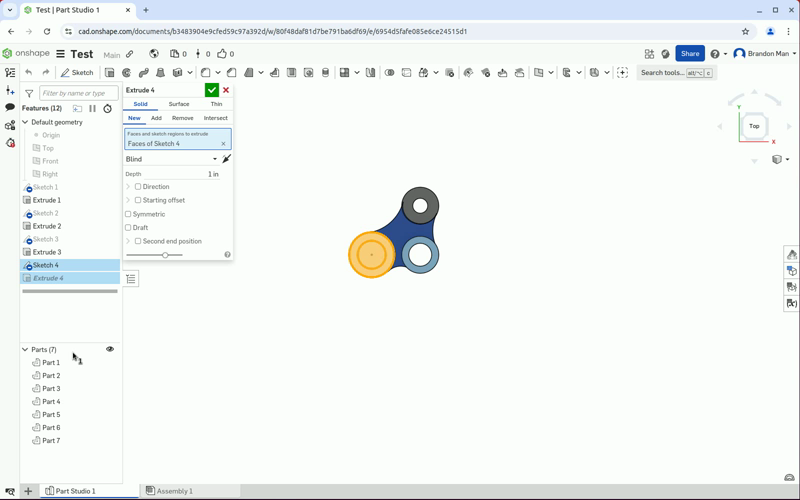
mouse_move(143, 106)
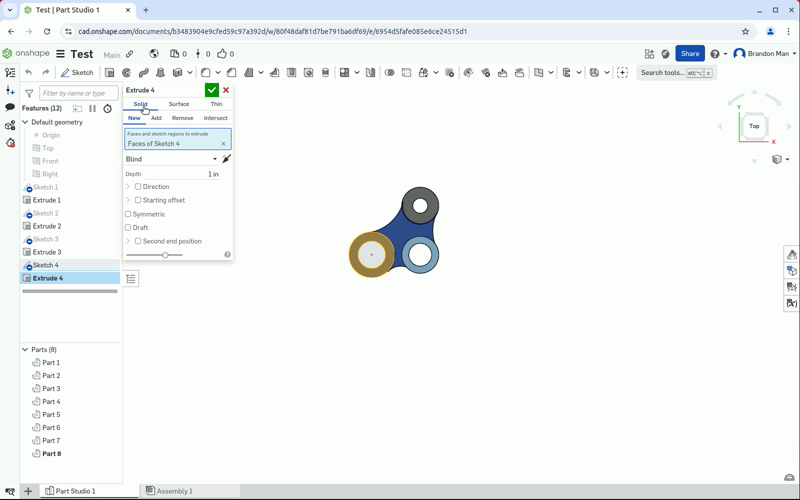
click(143, 106)
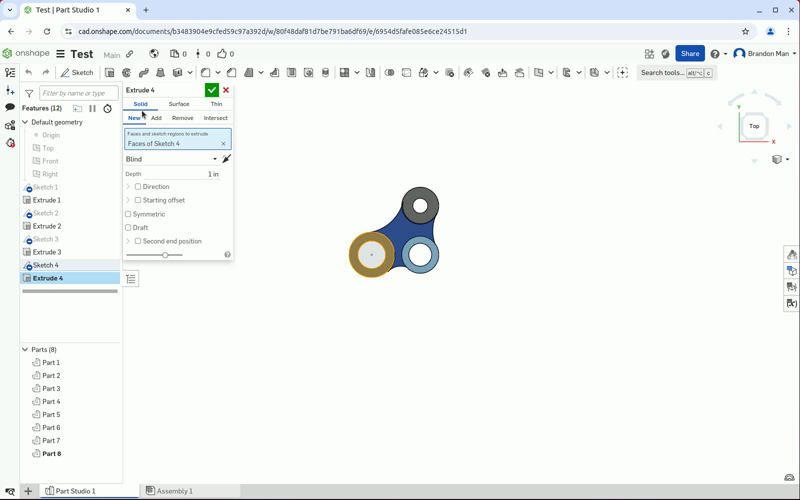
mouse_move(137, 120)
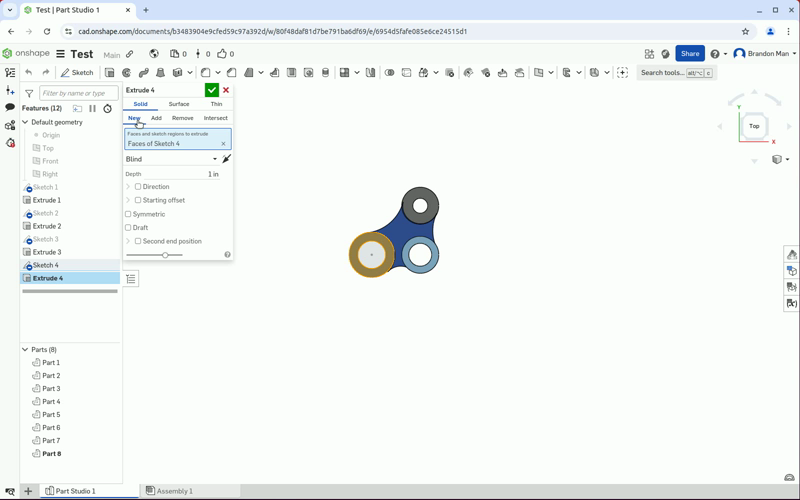
click(137, 120)
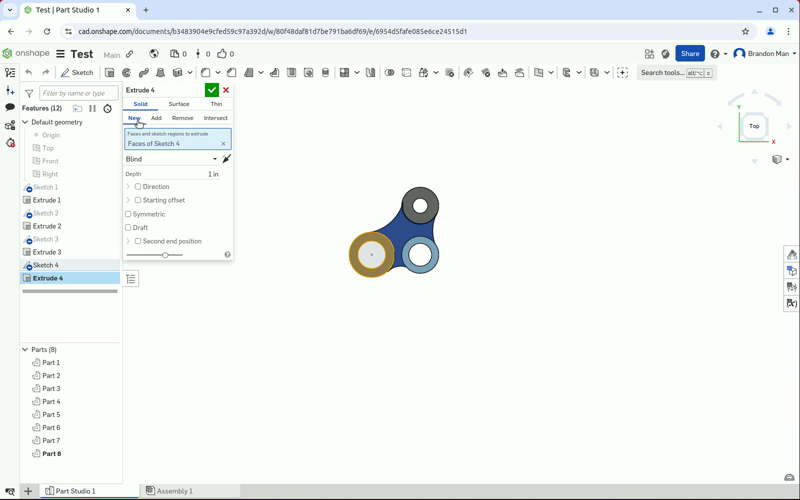
key(tab, 4)
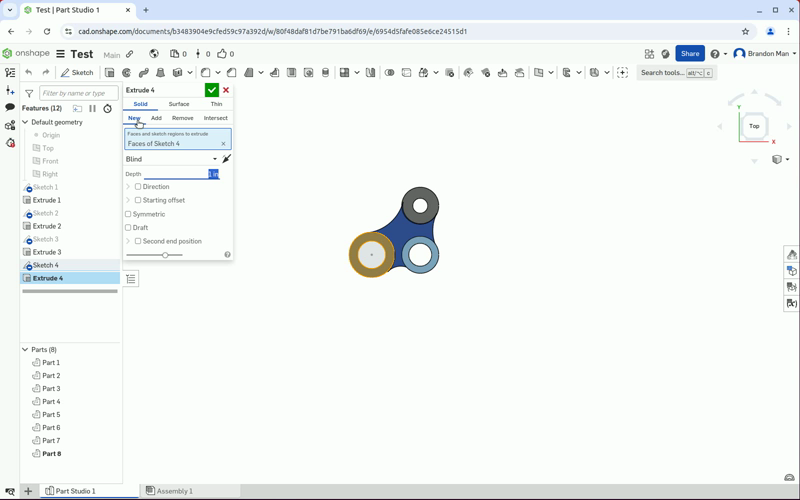
text(3.37)
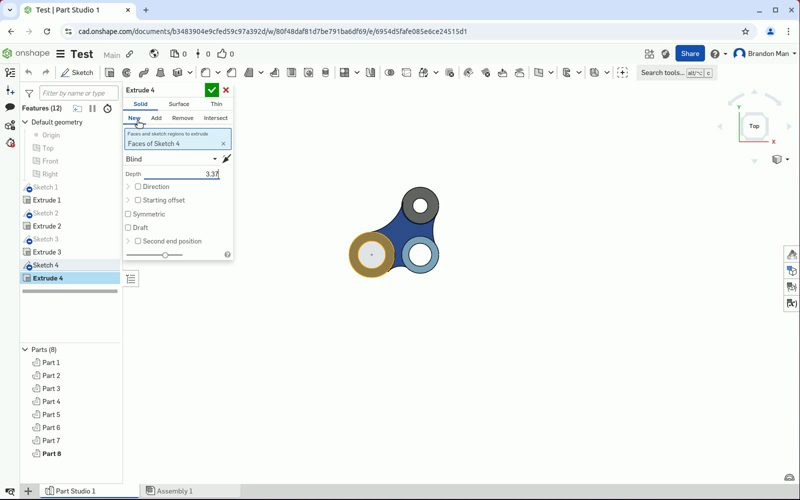
key(tab, 3)
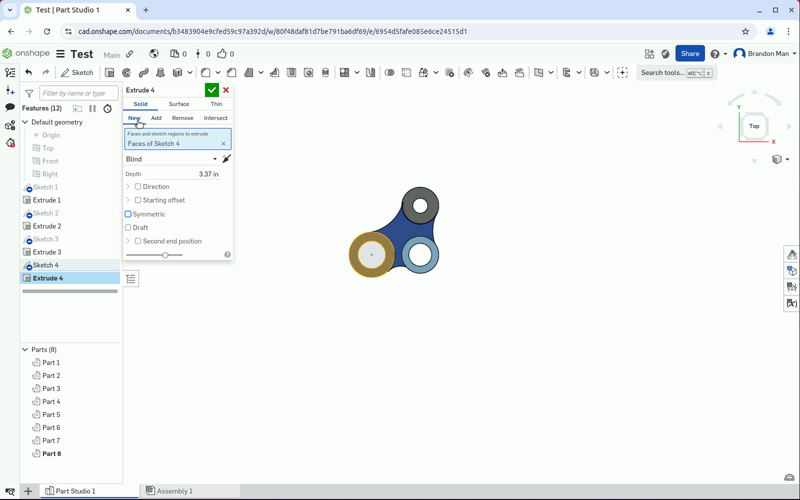
key(space)
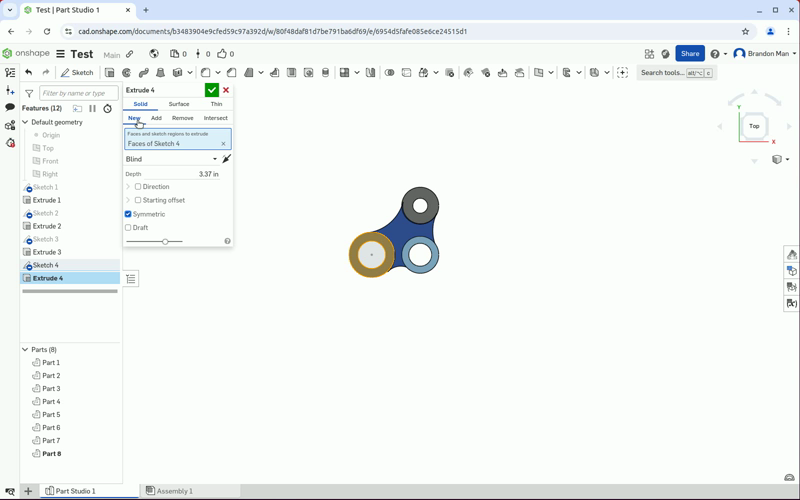
key(enter)
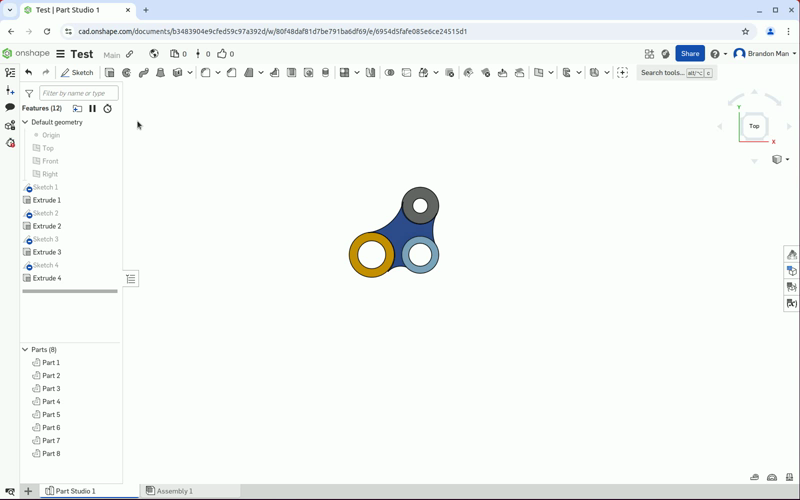
key(shift+h)
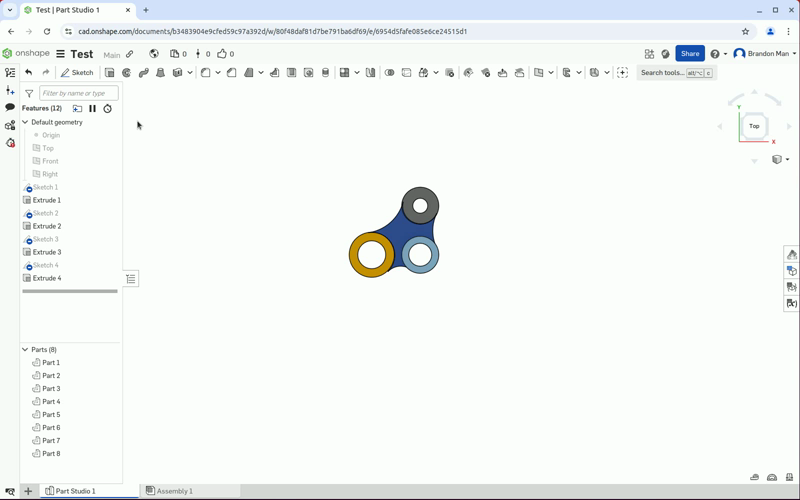
key(shift+h)
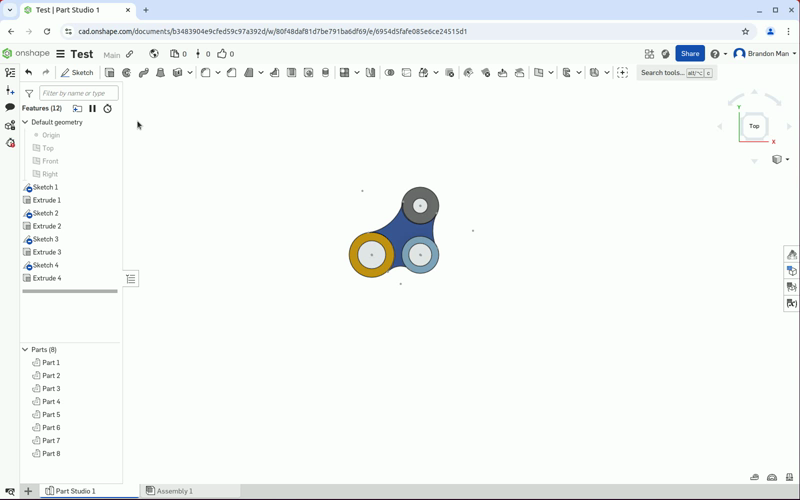
key(shift+7)
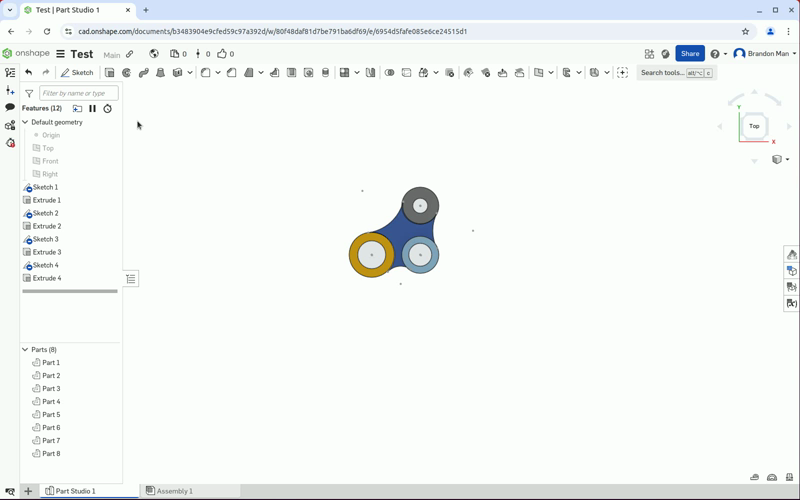
key(up, 3)
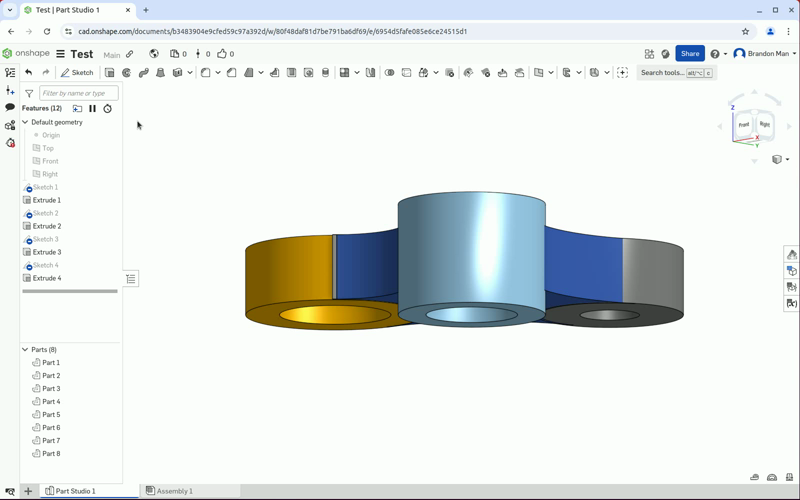
key(left, 3)
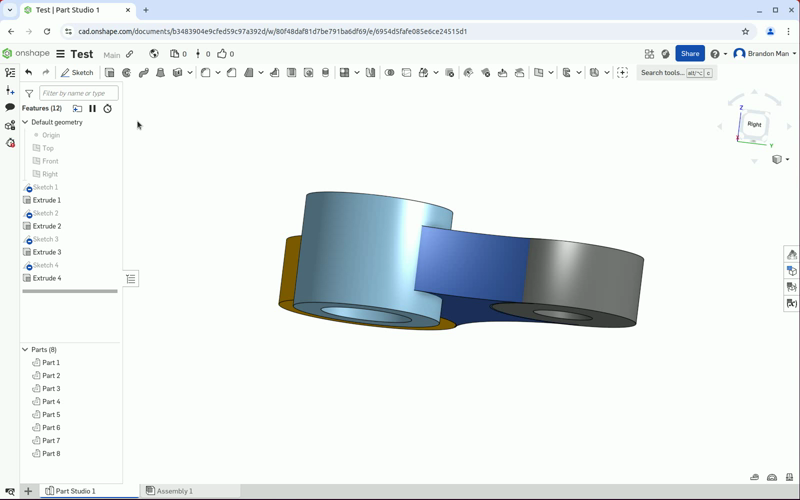
key(right, 3)
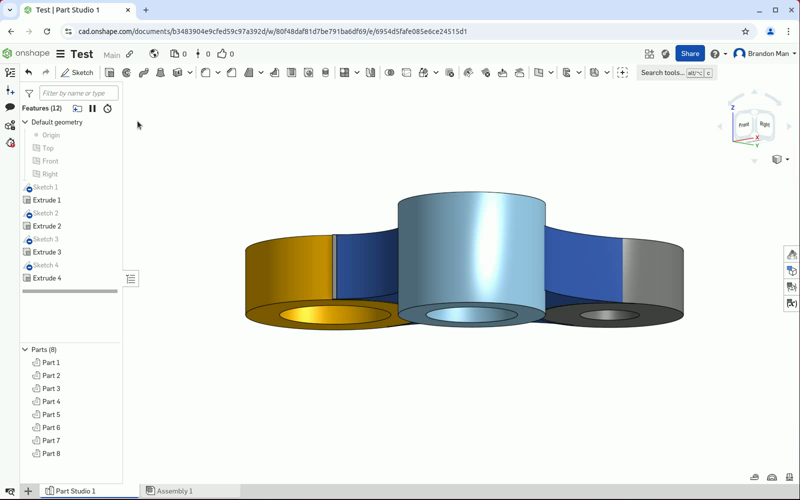
key(down, 3)
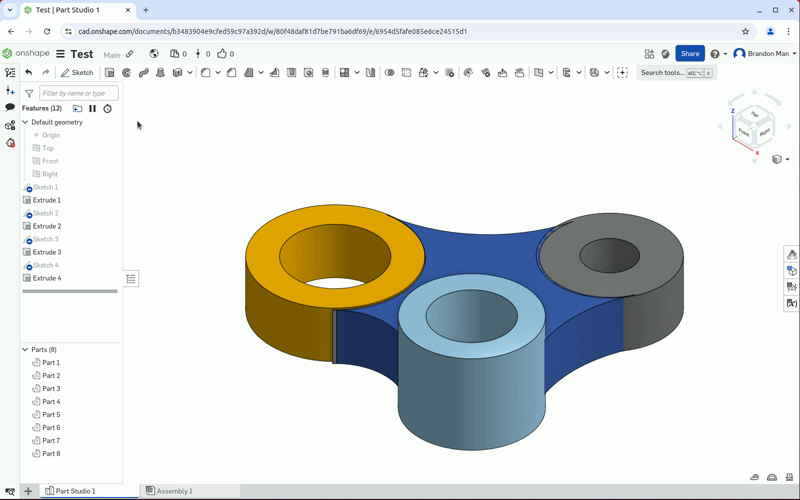
mouse_move(73, 189)
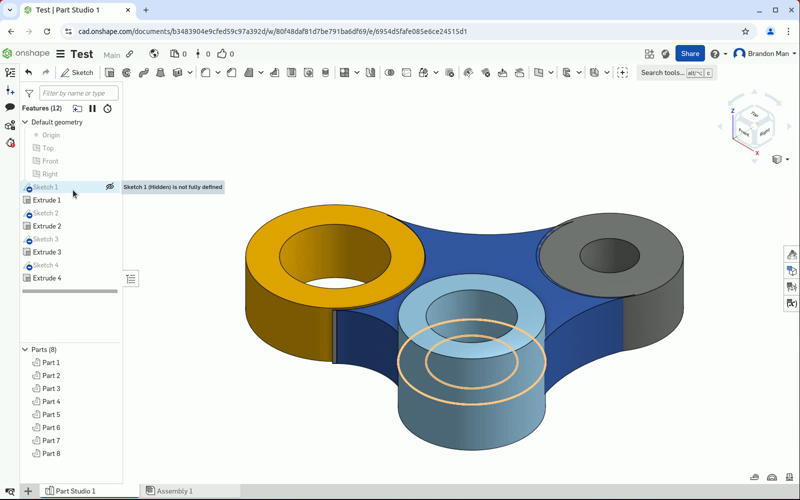
click(73, 189)